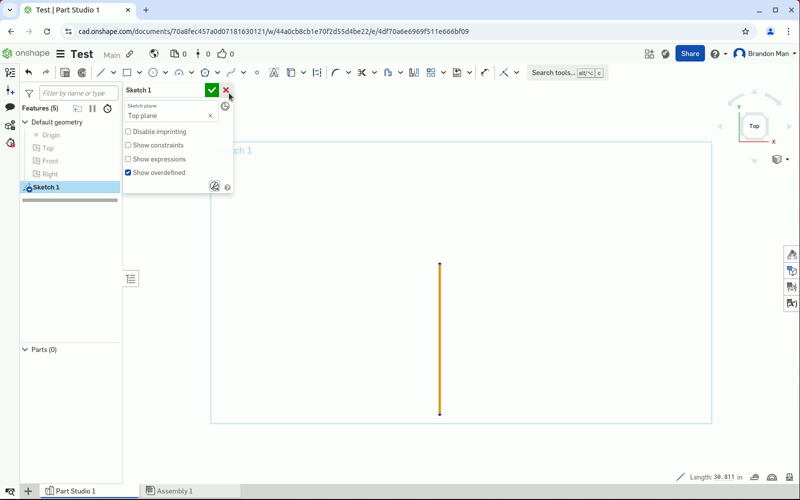
key(shift+h)
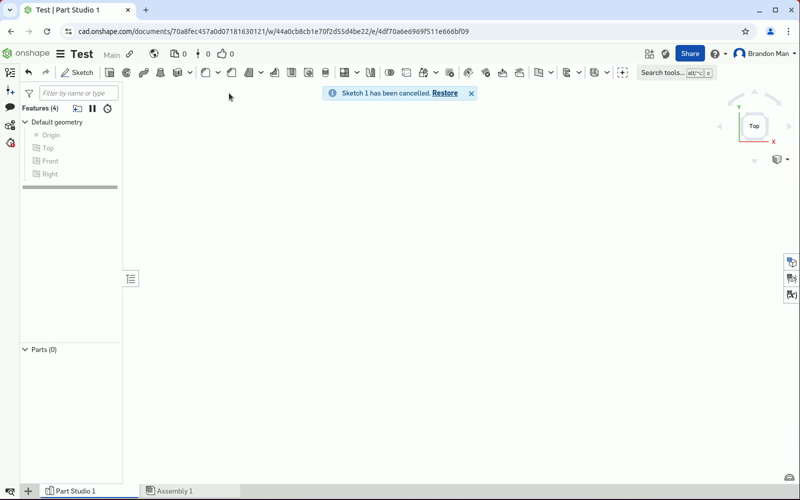
mouse_move(73, 352)
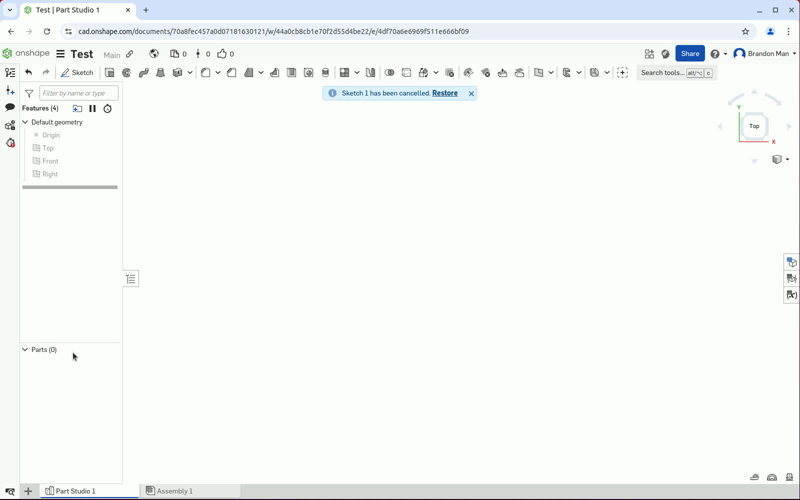
key(y)
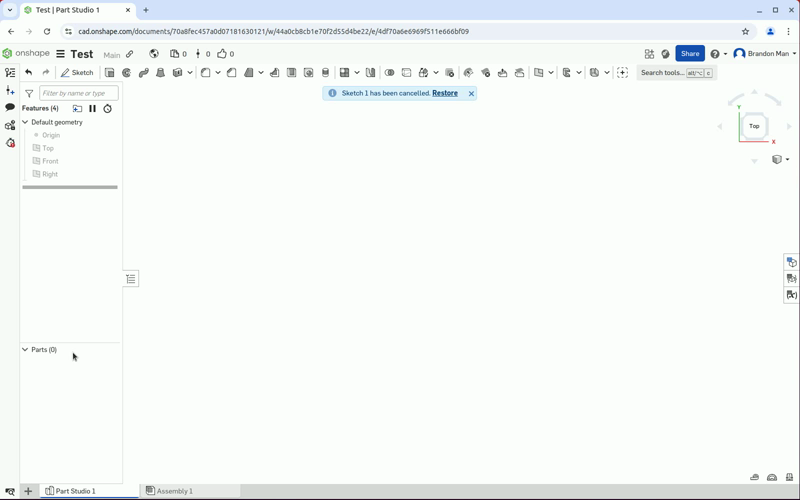
key(shift+p)
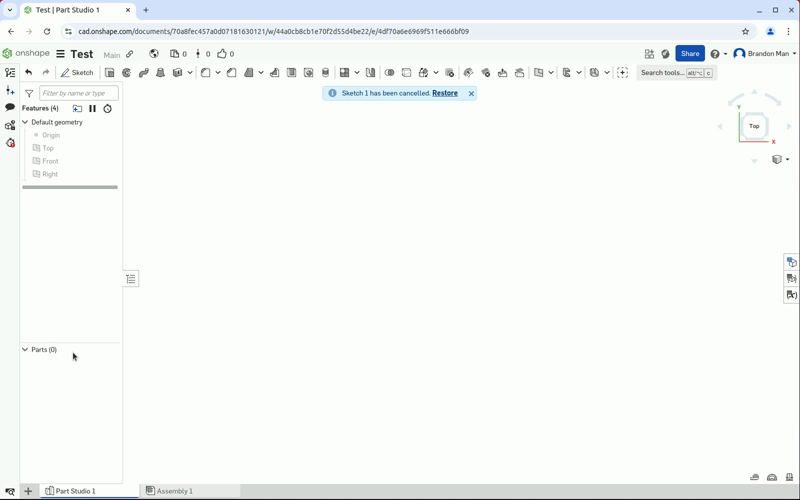
key(space)
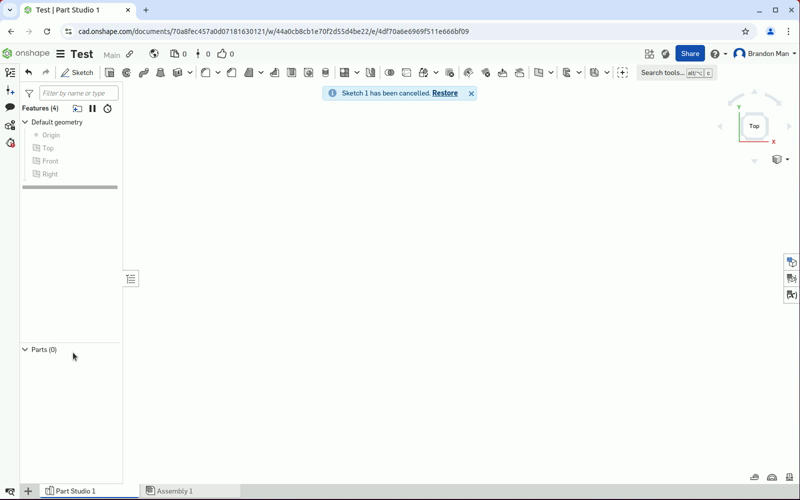
key_down(shift)
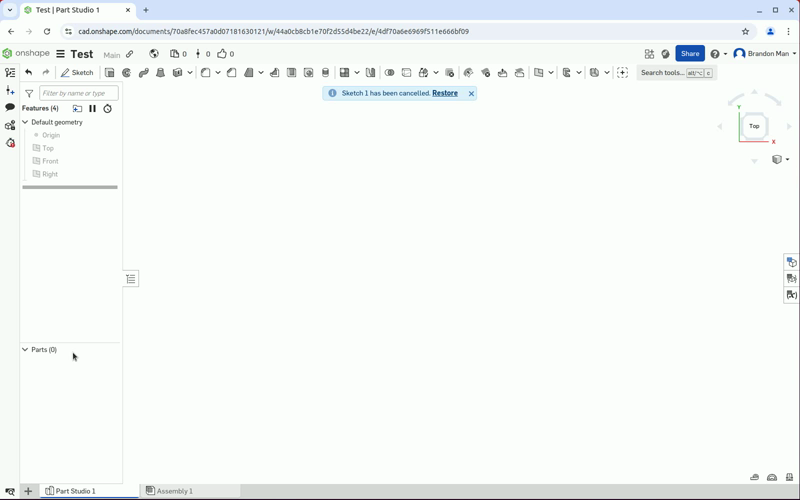
key(up)
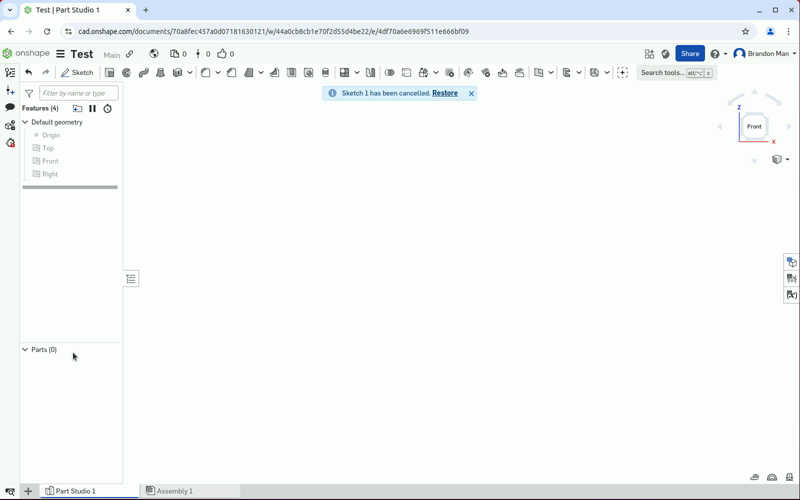
key_up(shift)
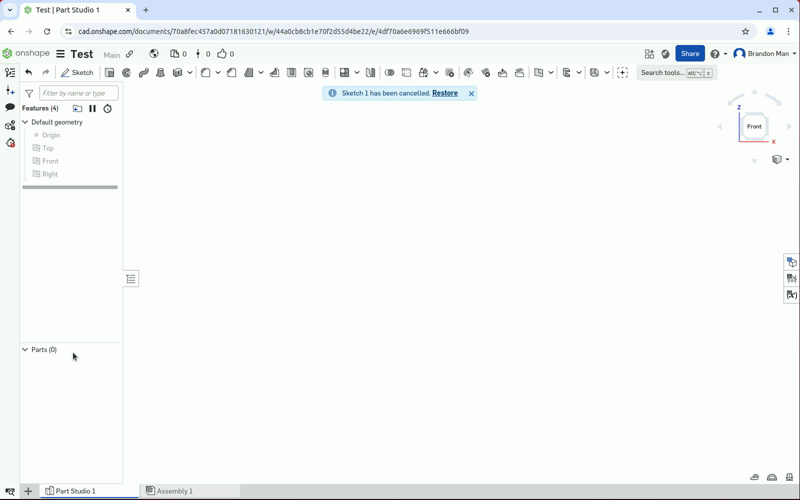
mouse_move(73, 352)
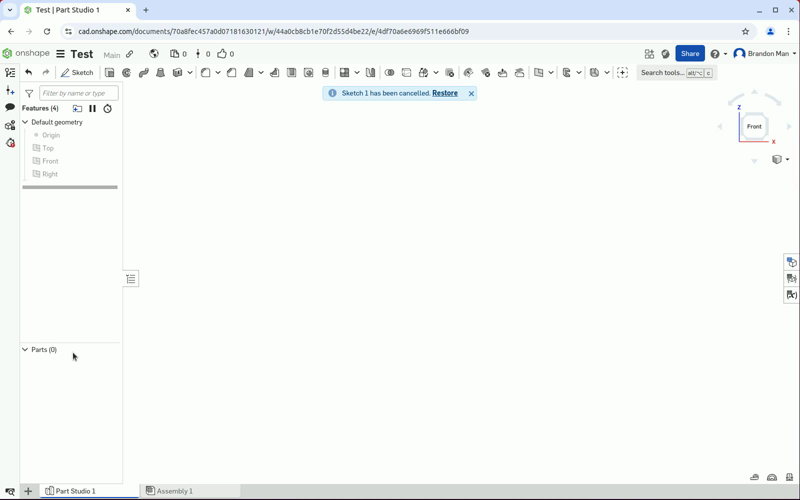
key(shift+y)
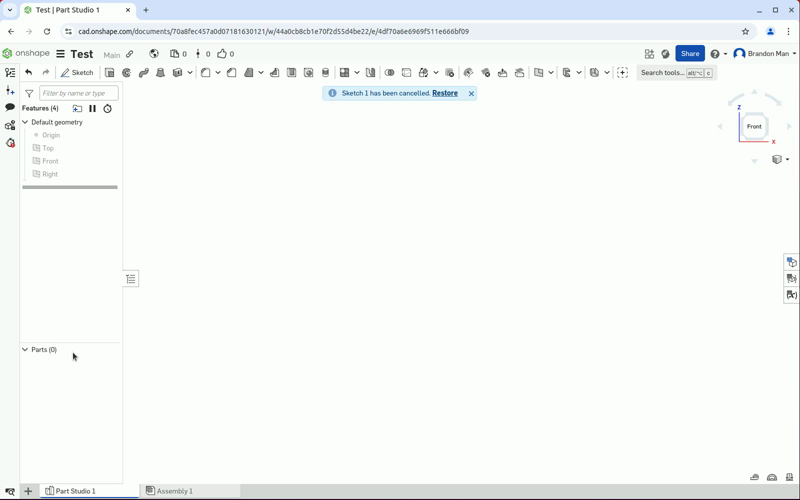
key(shift+s)
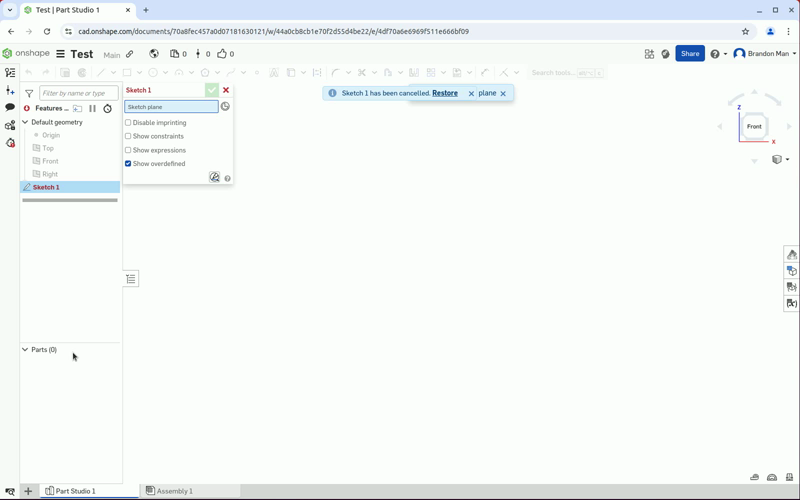
mouse_move(73, 163)
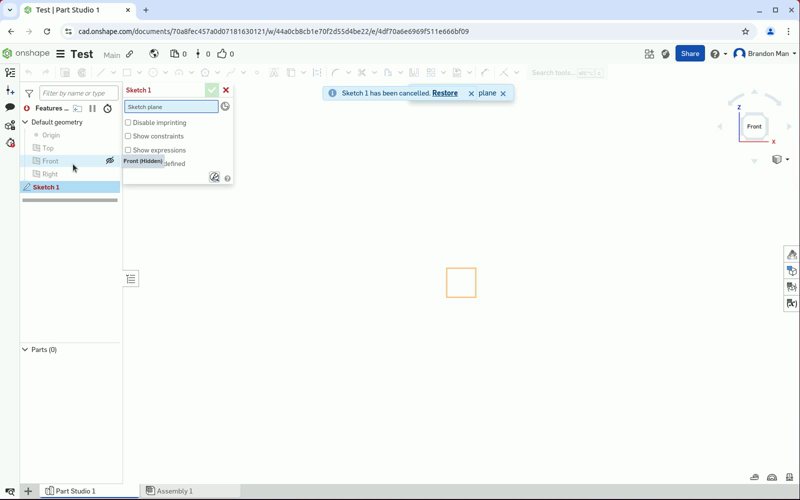
click(73, 163)
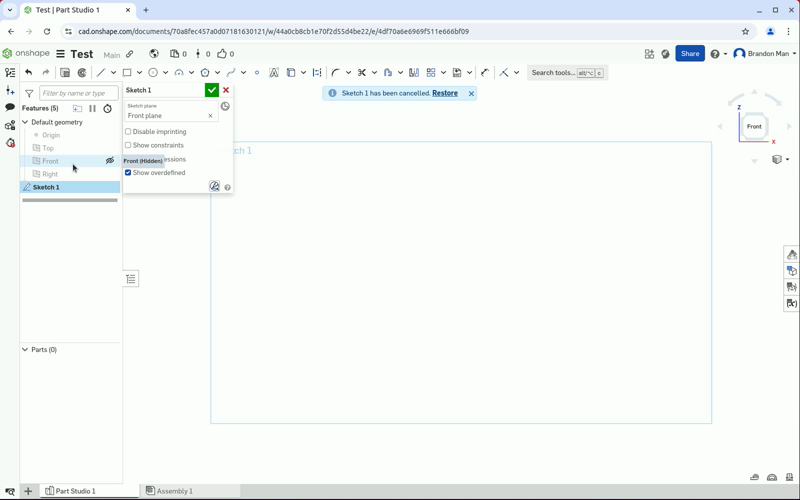
mouse_move(73, 352)
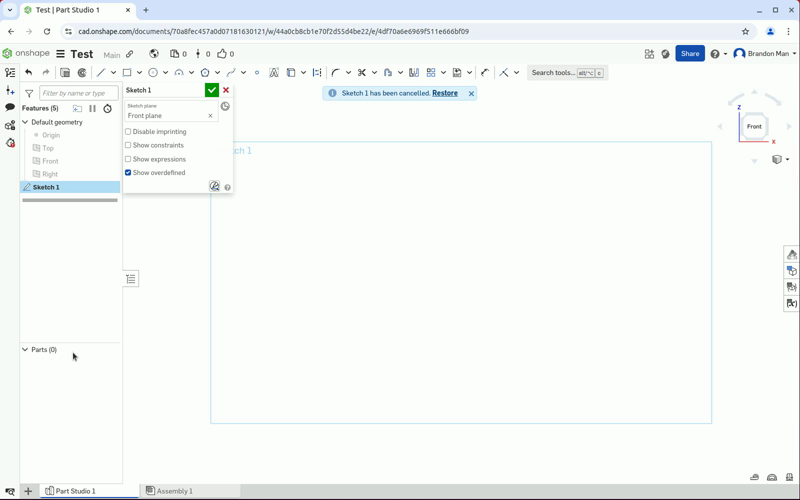
key(y)
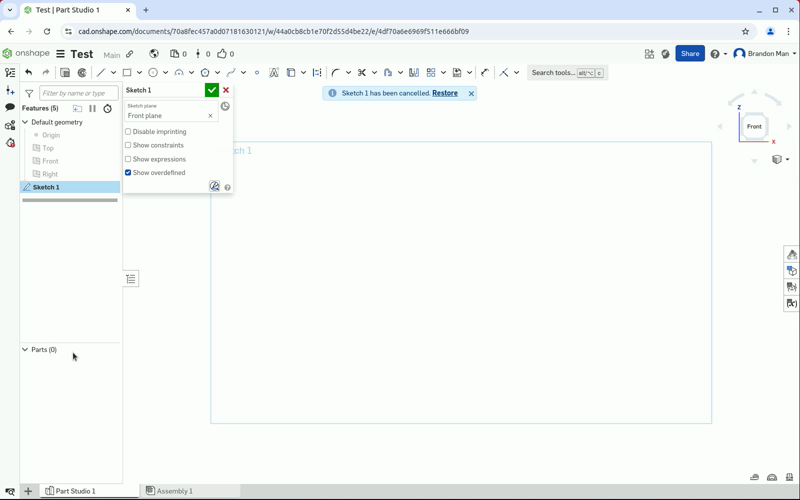
key(a)
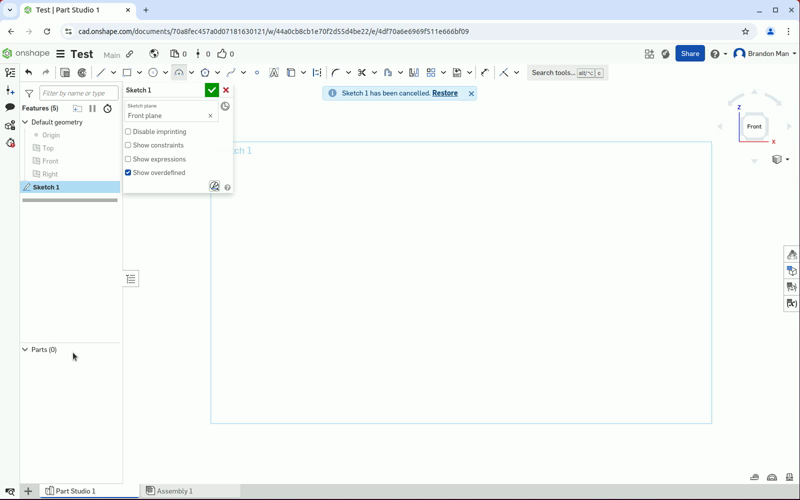
key_down(shift)
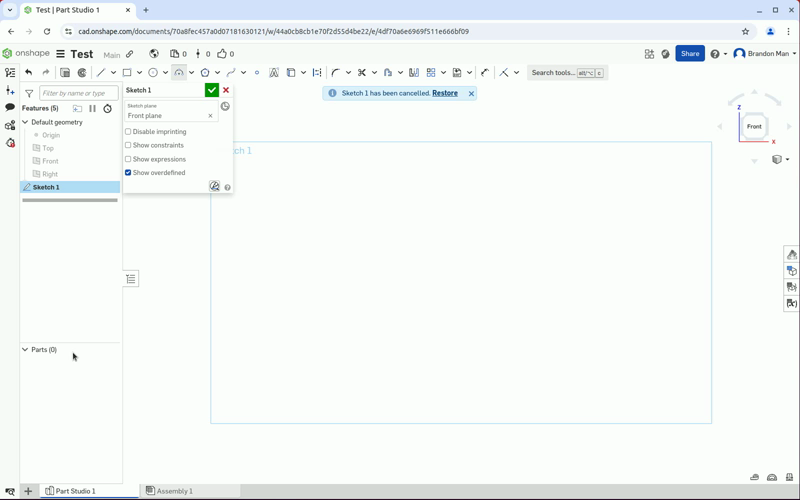
mouse_move(353, 241)
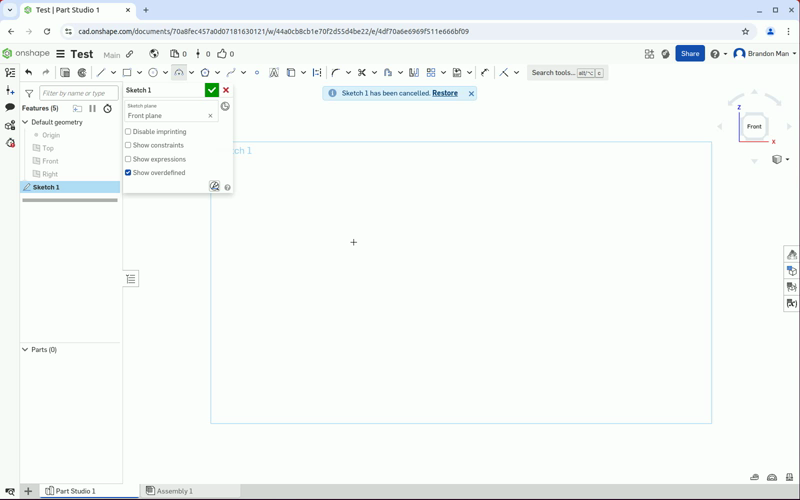
click(353, 241)
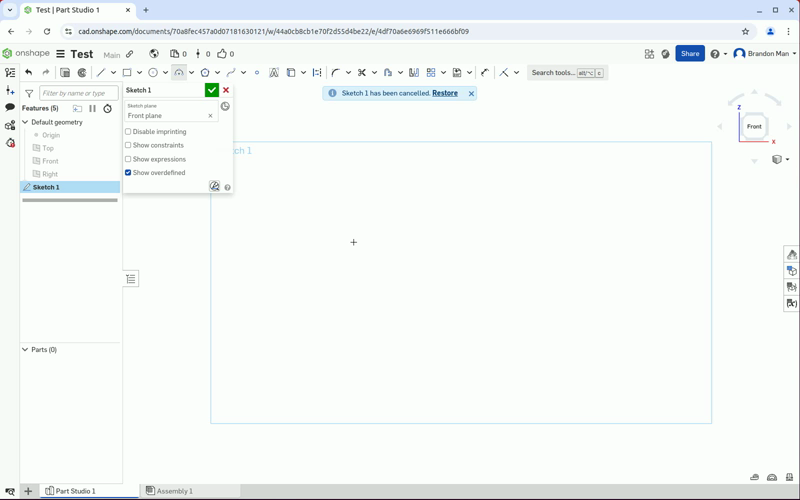
key_up(shift)
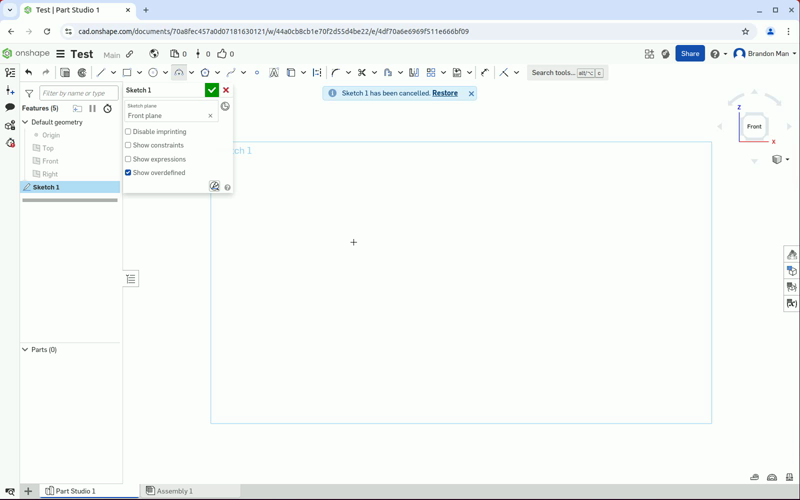
key_down(shift)
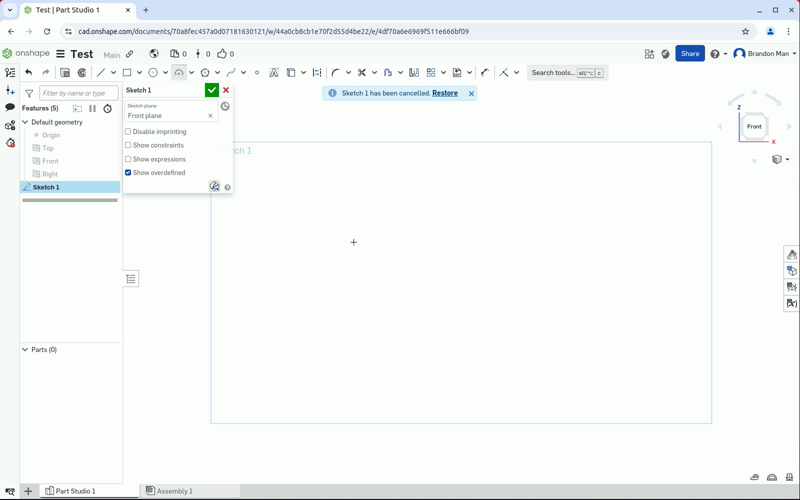
mouse_move(397, 305)
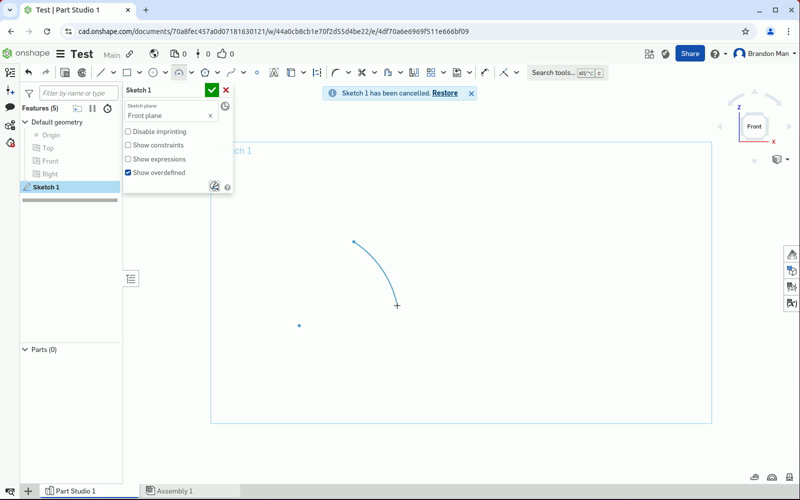
click(397, 305)
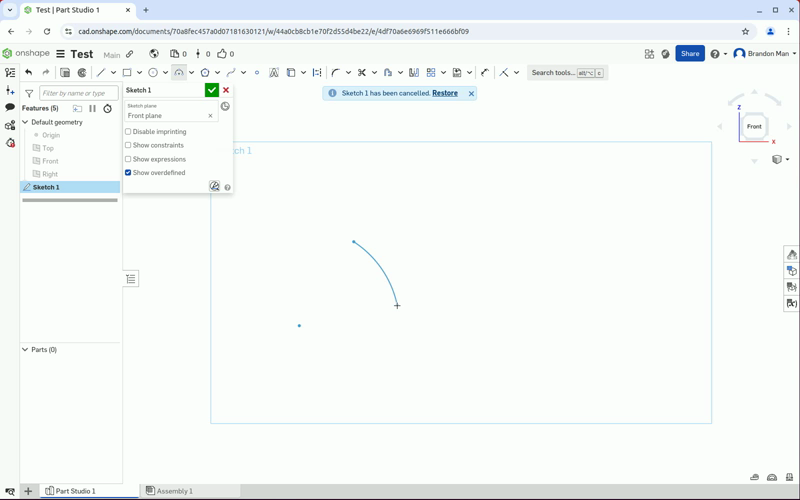
mouse_move(359, 285)
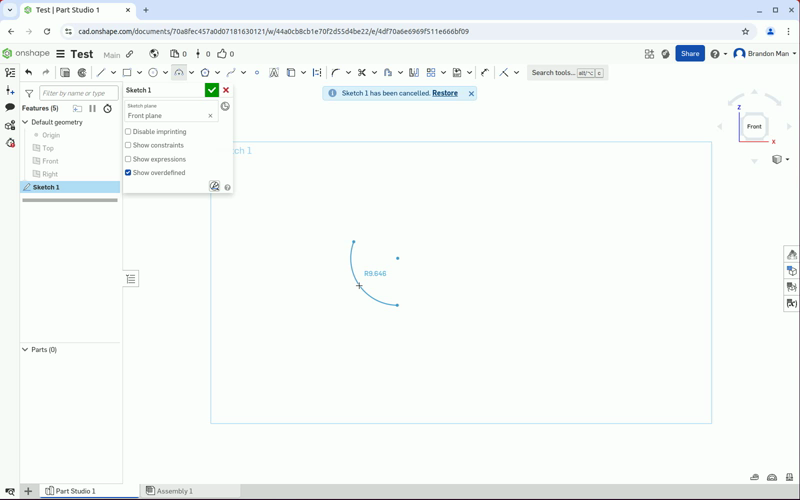
click(359, 285)
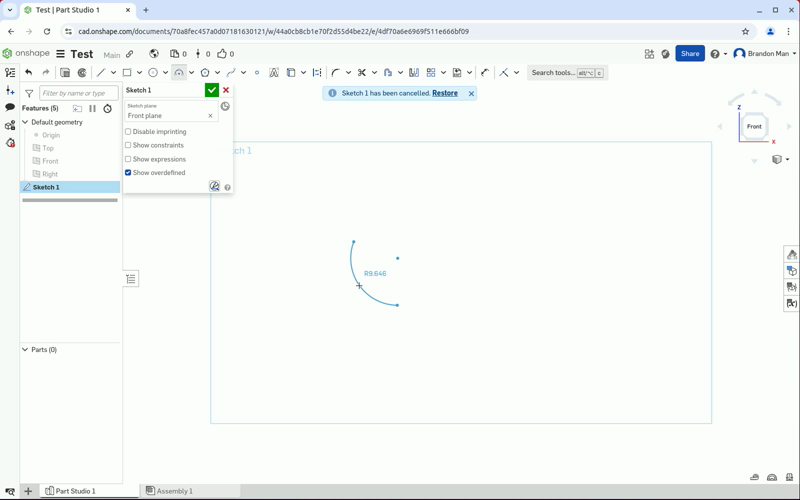
key_up(shift)
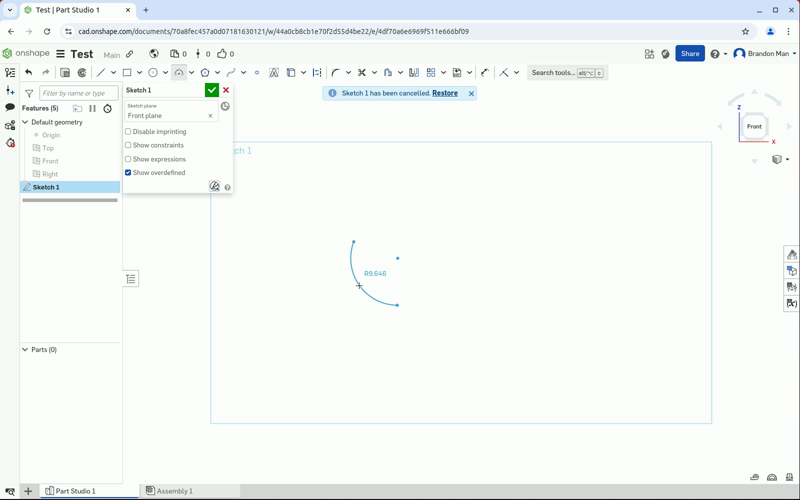
mouse_move(397, 305)
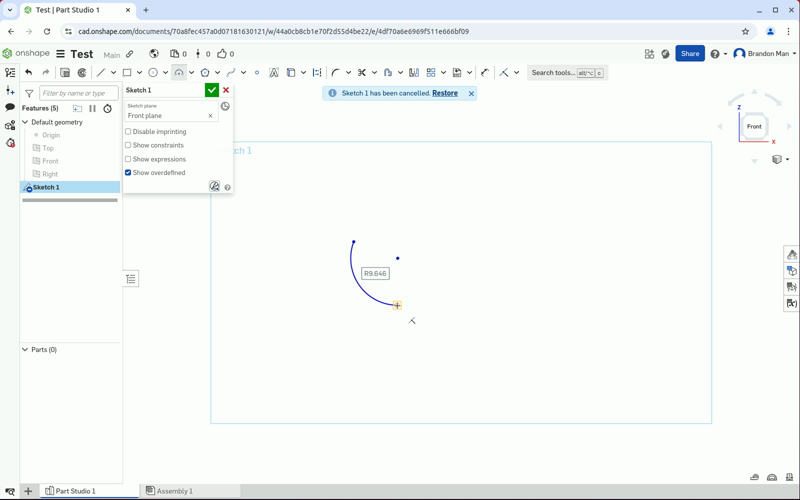
click(397, 305)
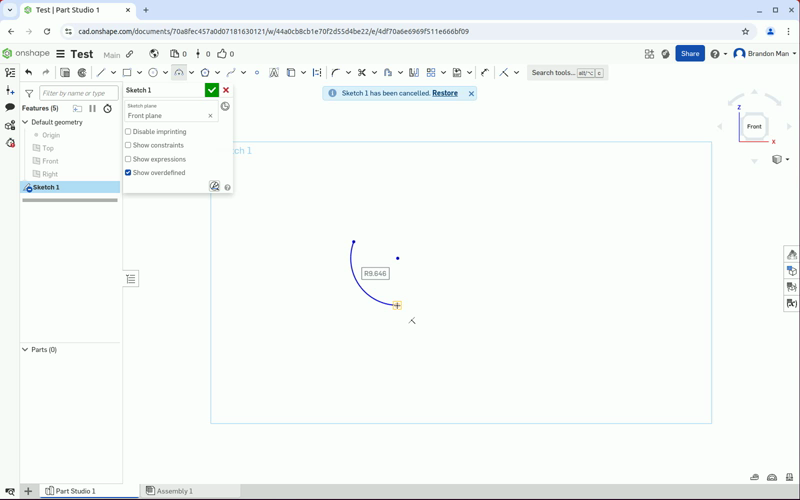
key_down(shift)
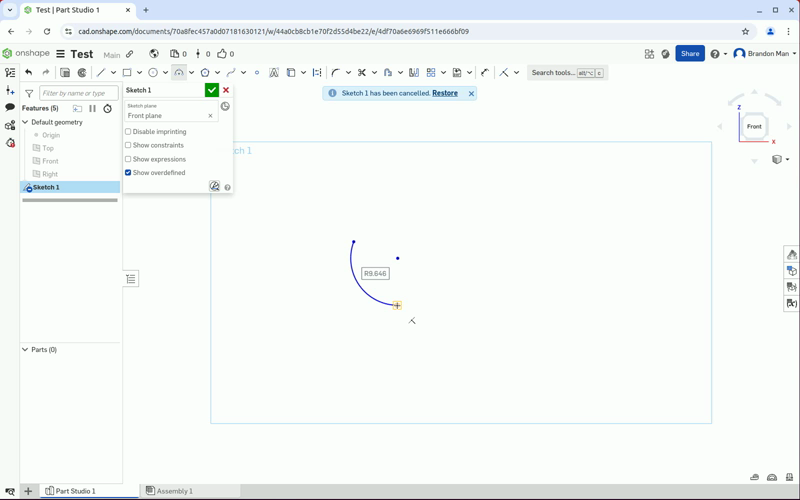
mouse_move(444, 339)
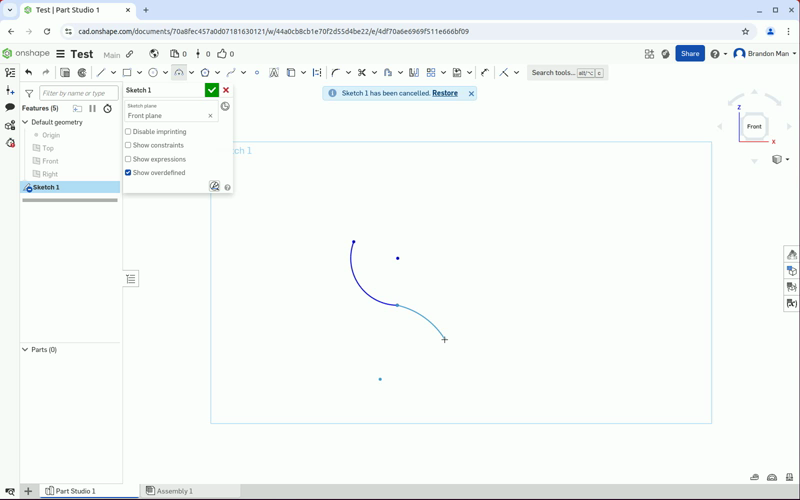
click(444, 339)
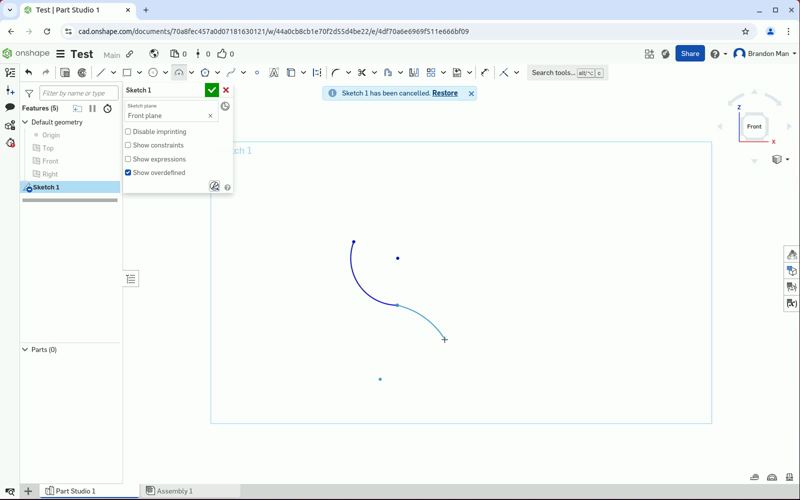
mouse_move(428, 310)
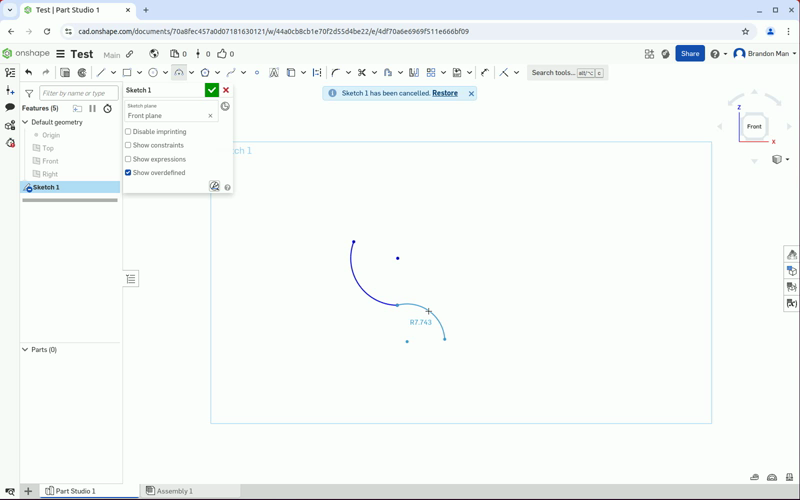
click(428, 310)
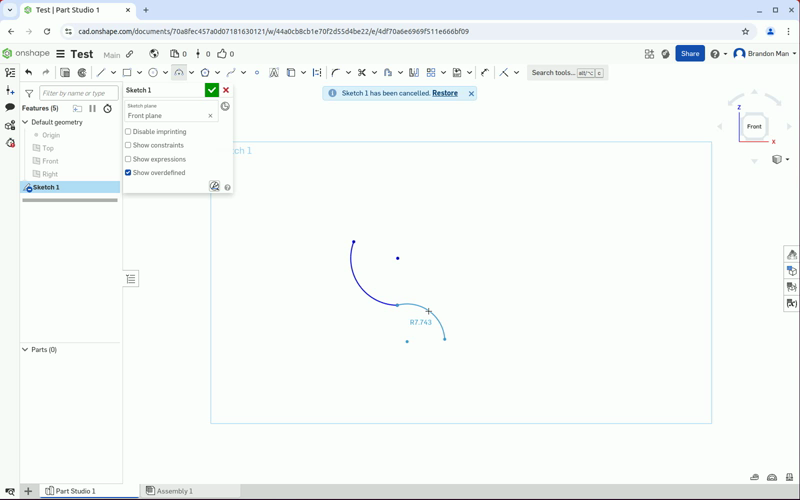
key_up(shift)
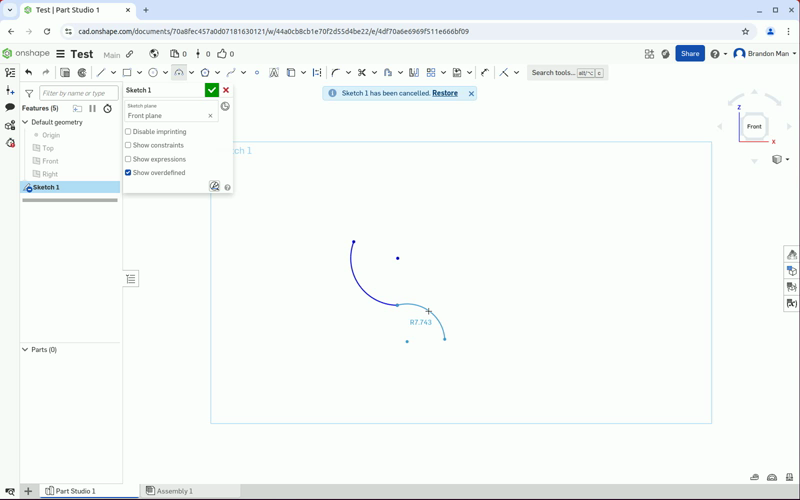
mouse_move(444, 339)
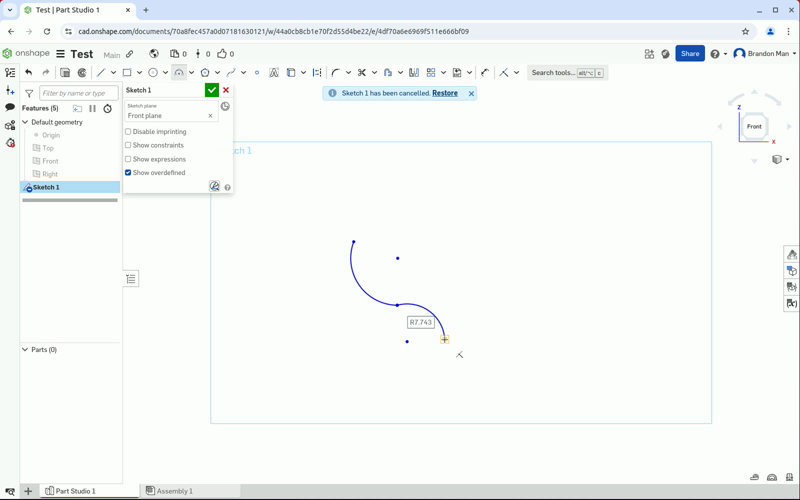
click(444, 339)
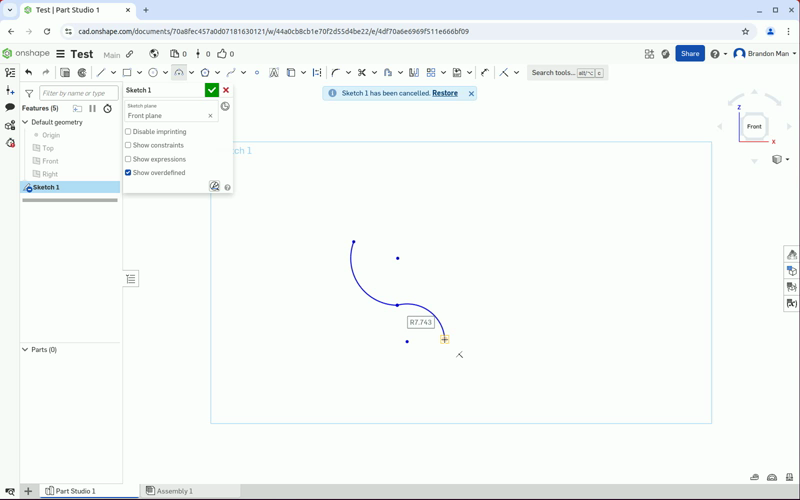
key_down(shift)
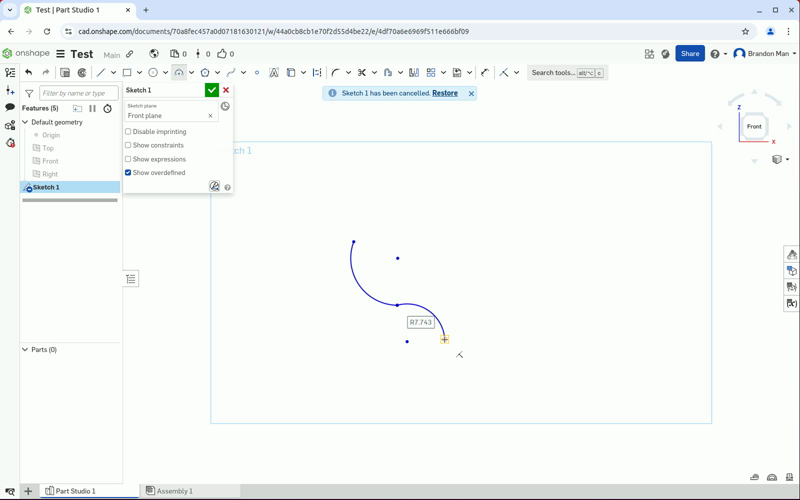
mouse_move(424, 379)
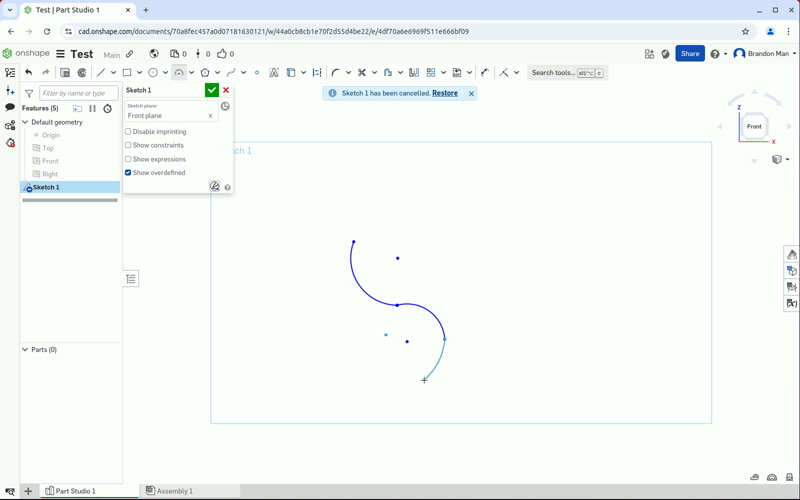
click(424, 379)
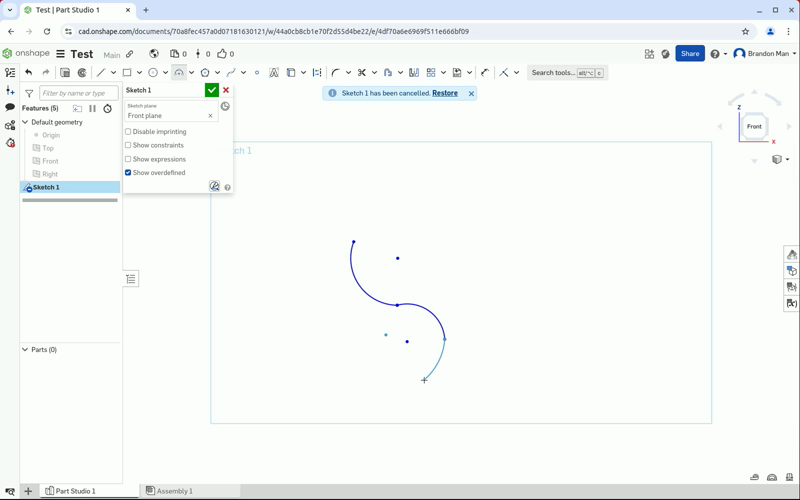
mouse_move(442, 363)
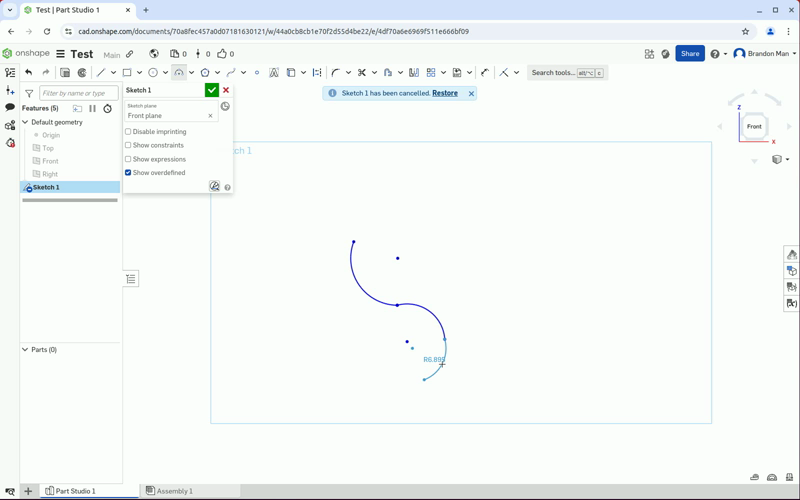
click(442, 363)
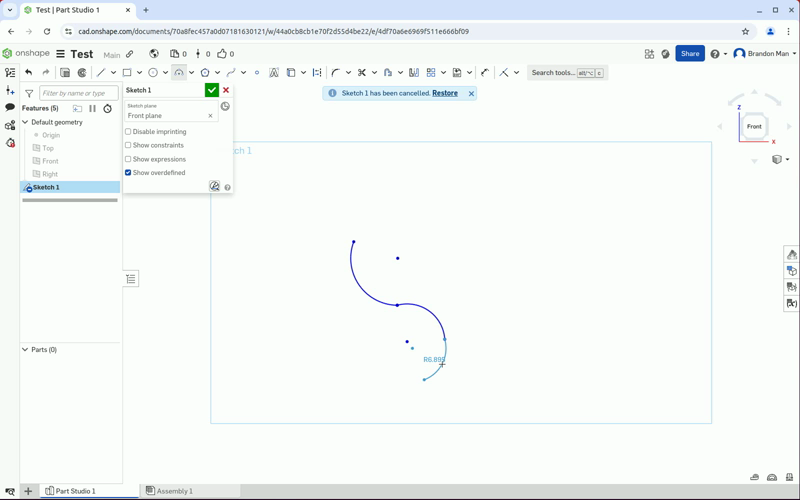
key_up(shift)
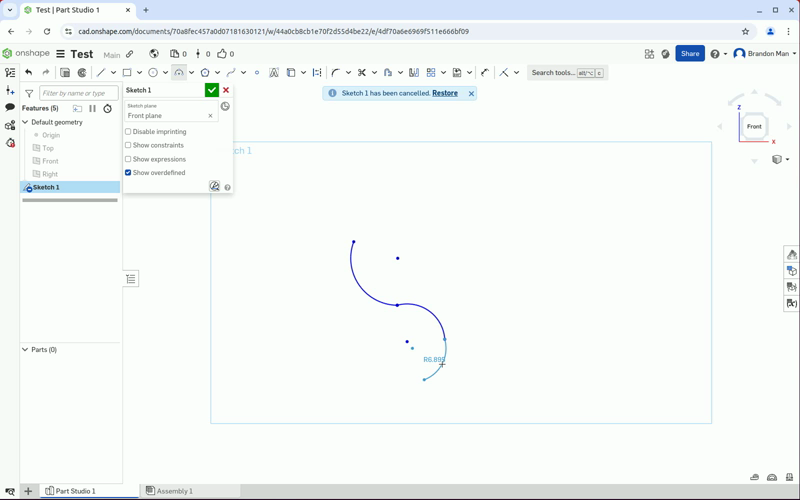
mouse_move(424, 379)
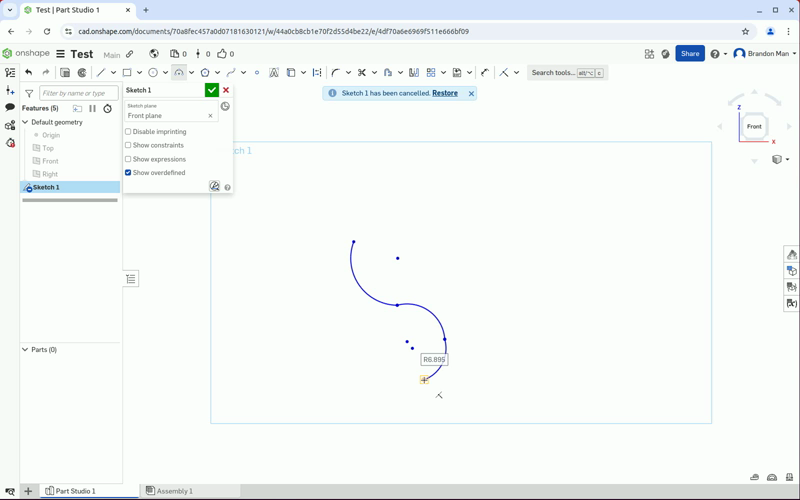
click(424, 379)
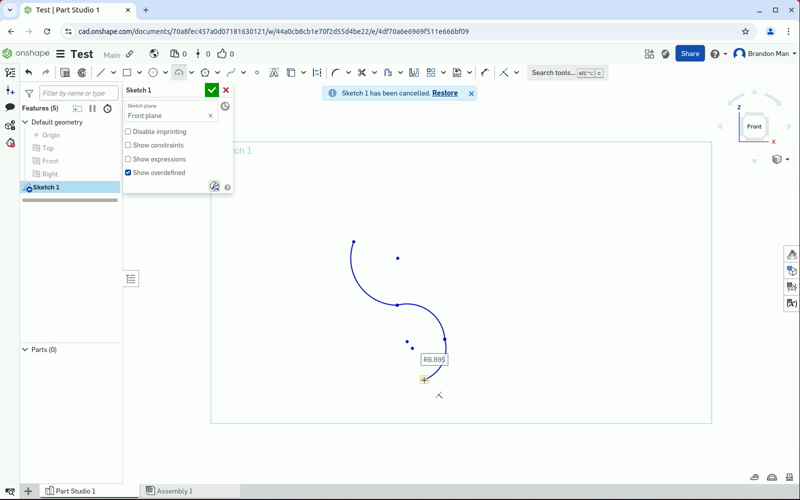
key_down(shift)
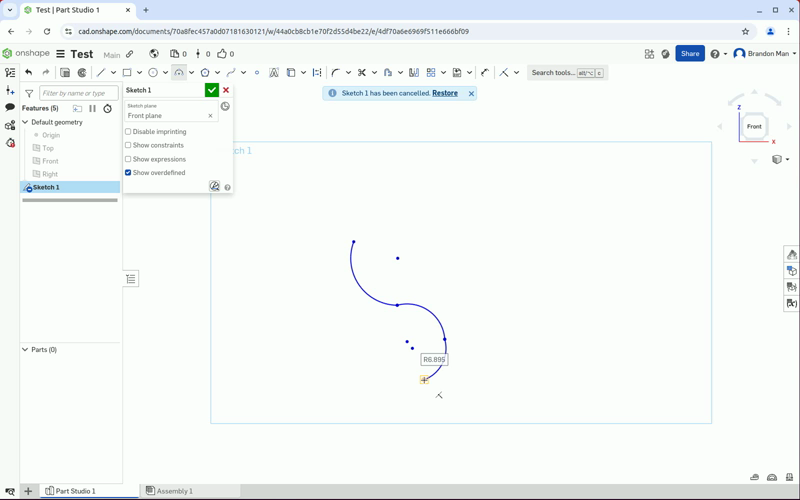
mouse_move(489, 332)
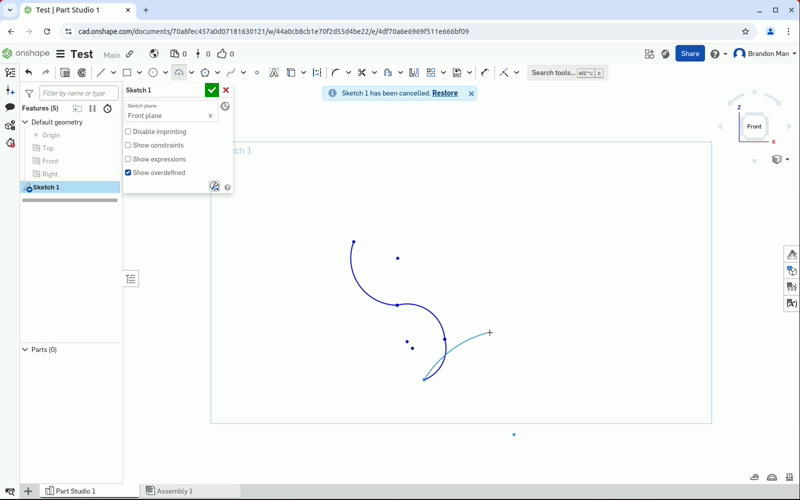
click(489, 332)
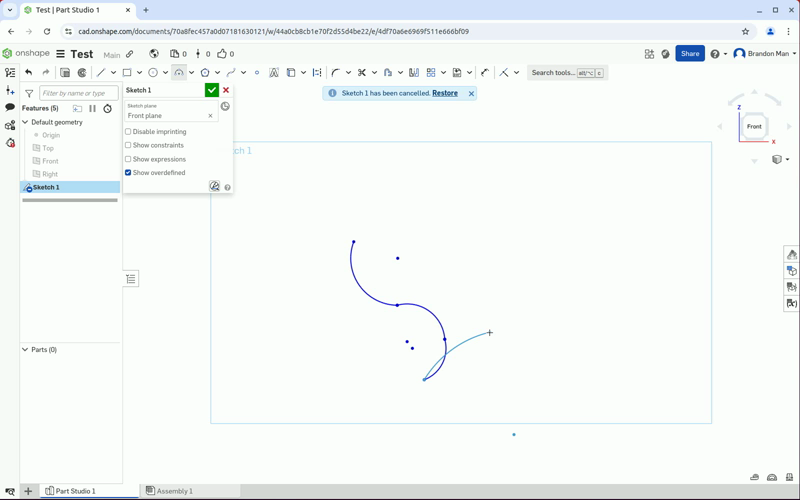
mouse_move(470, 375)
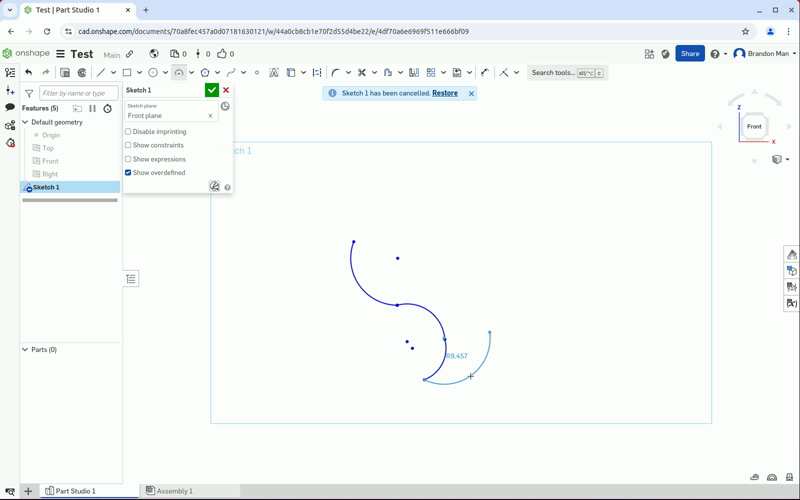
click(470, 375)
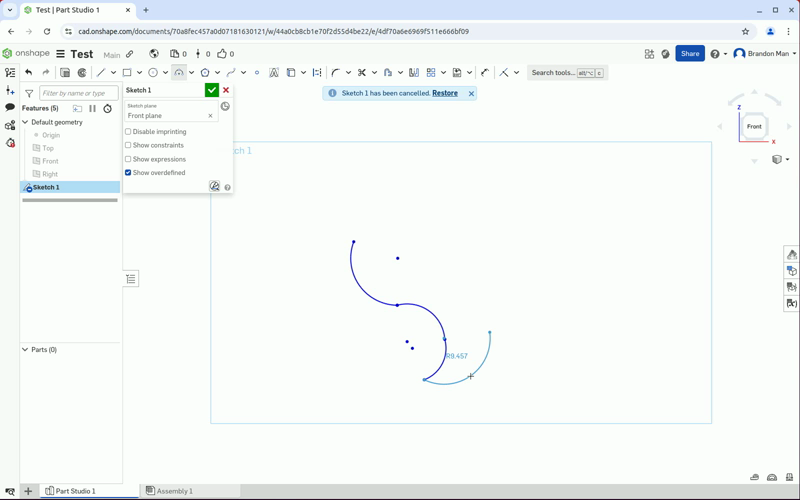
key_up(shift)
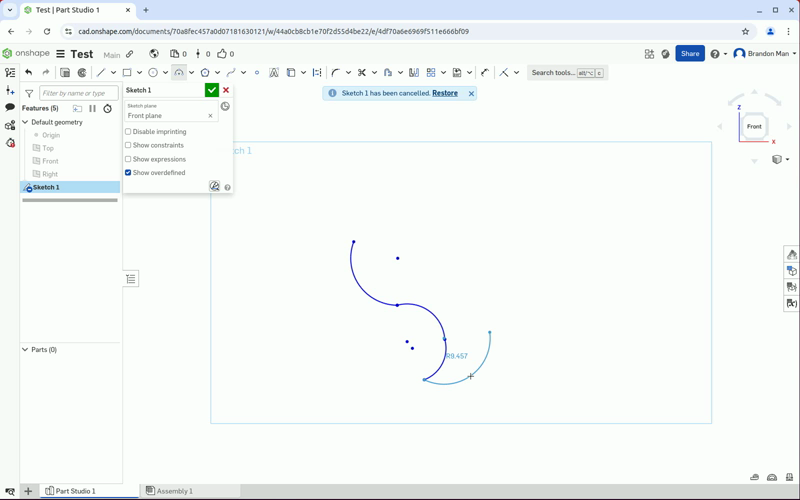
mouse_move(489, 332)
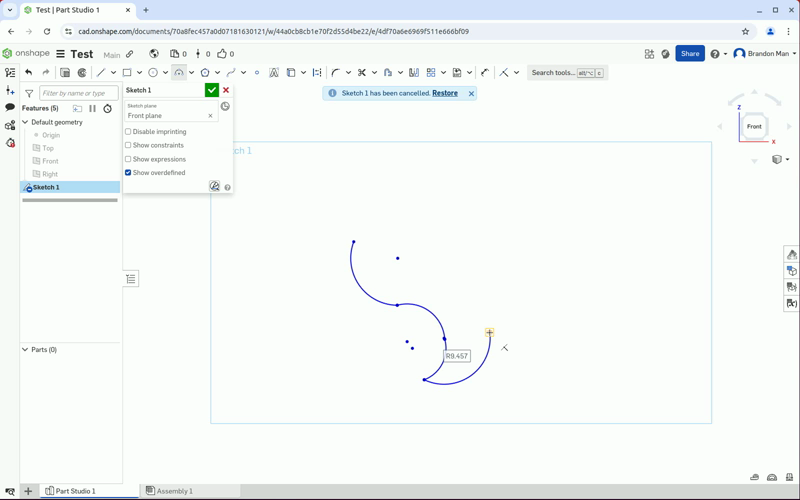
click(489, 332)
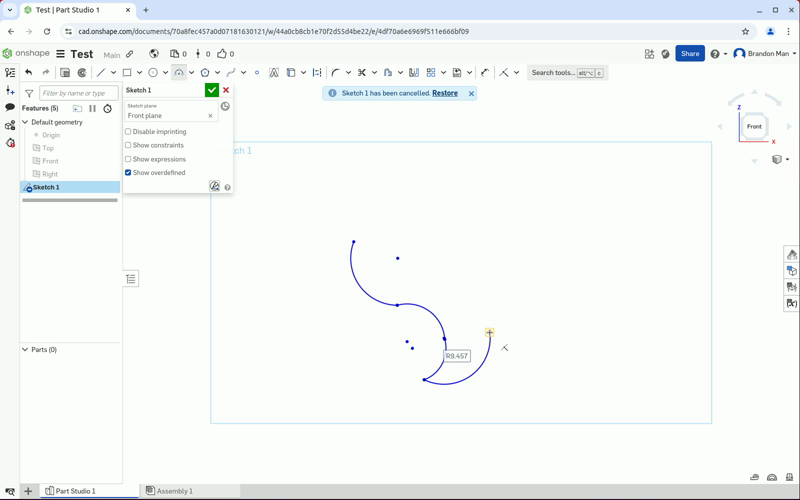
key_down(shift)
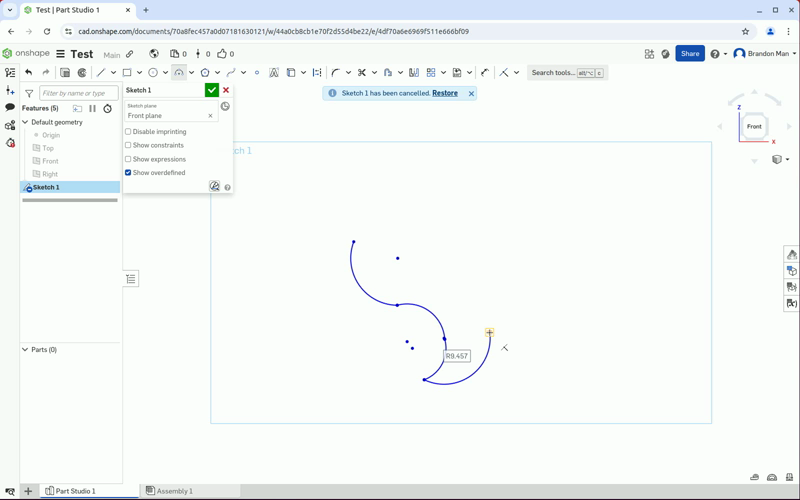
mouse_move(523, 294)
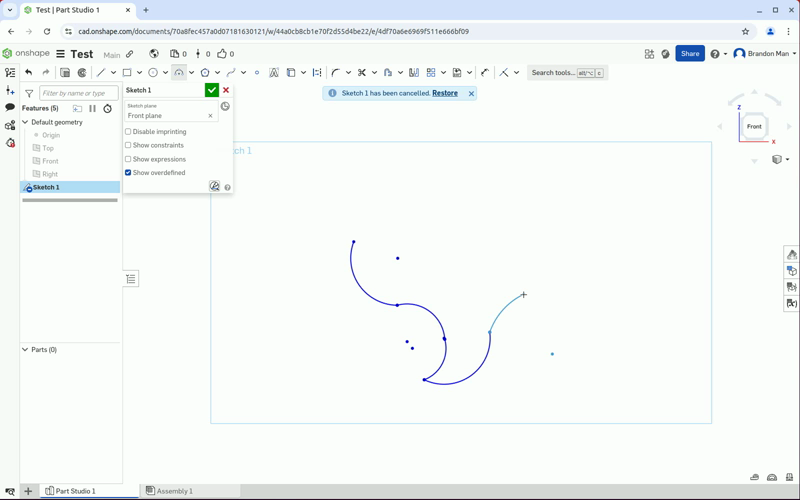
click(523, 294)
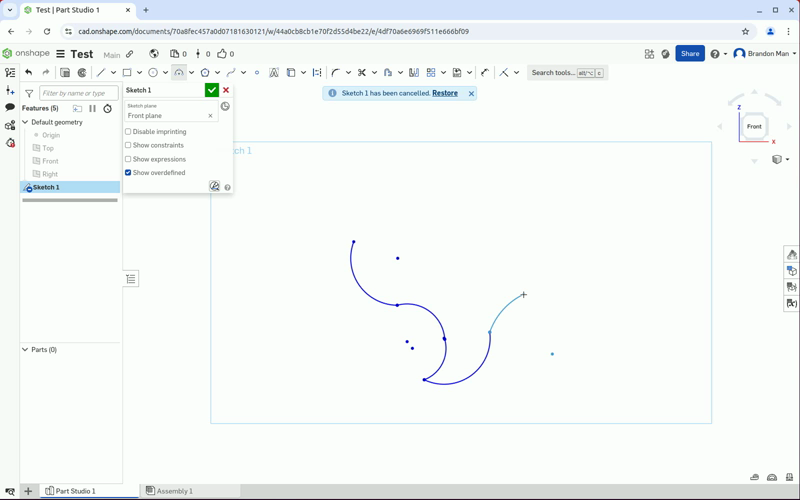
mouse_move(499, 306)
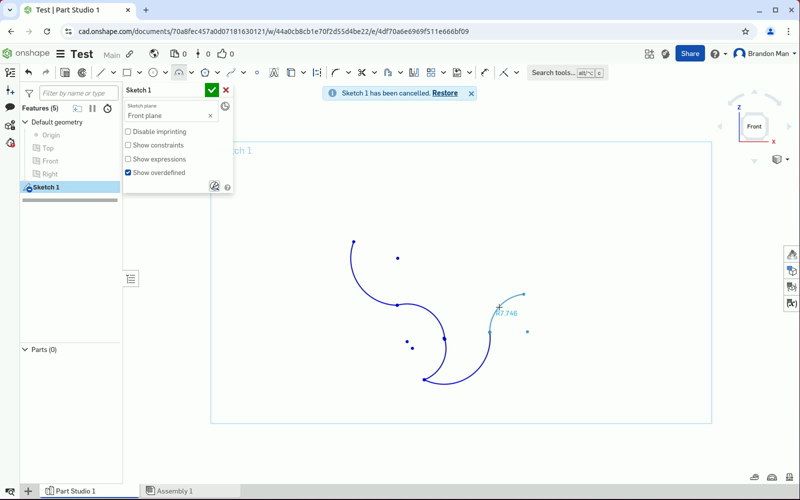
click(499, 306)
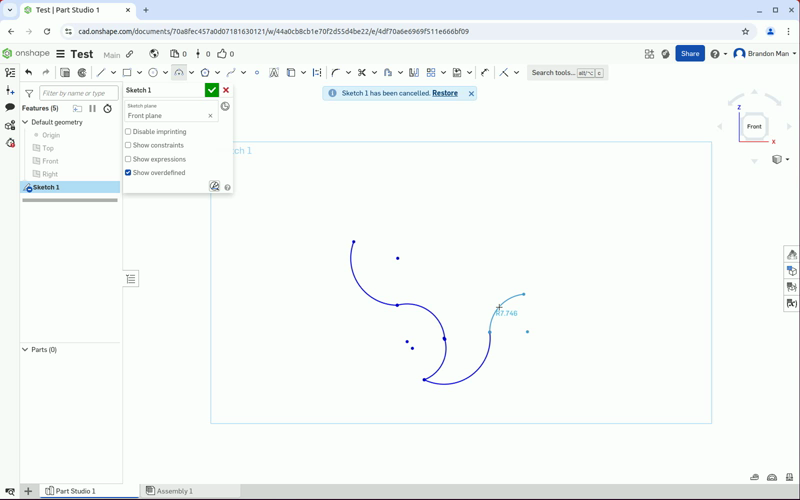
key_up(shift)
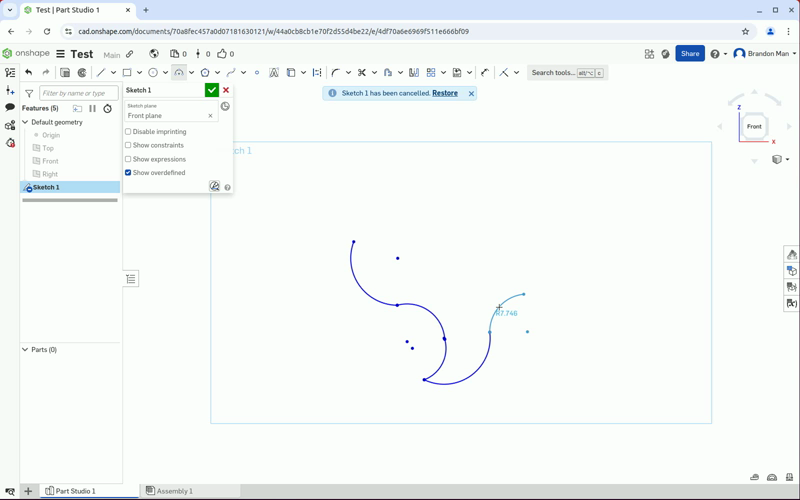
mouse_move(523, 294)
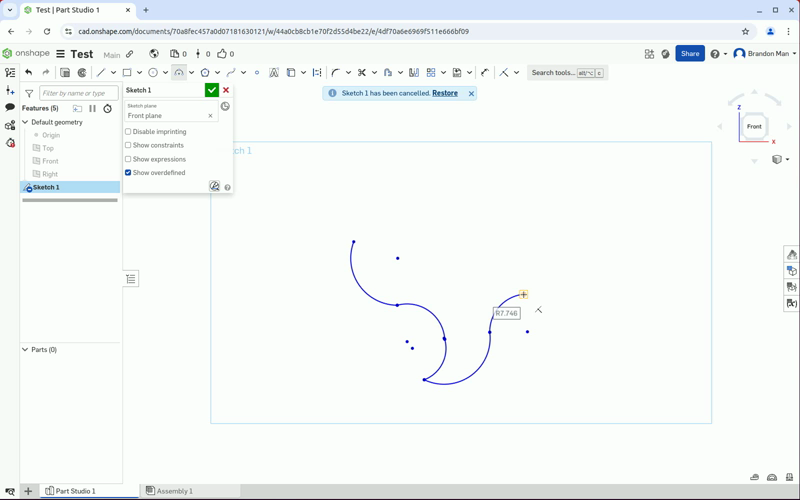
click(523, 294)
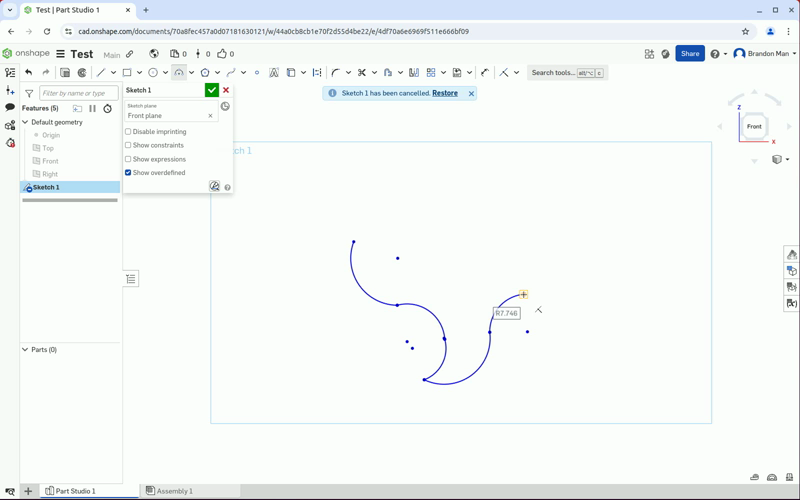
key_down(shift)
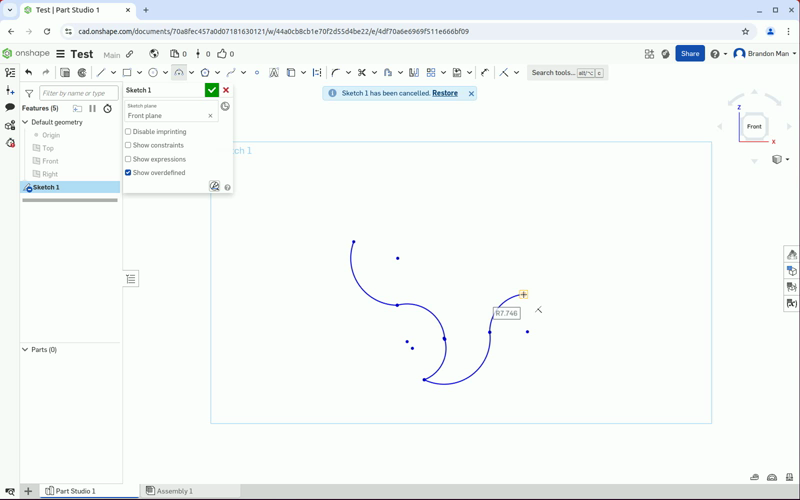
mouse_move(564, 323)
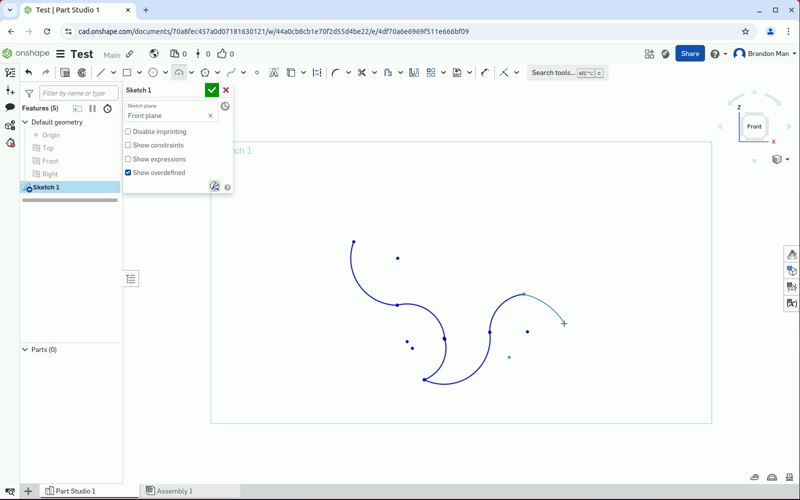
click(564, 323)
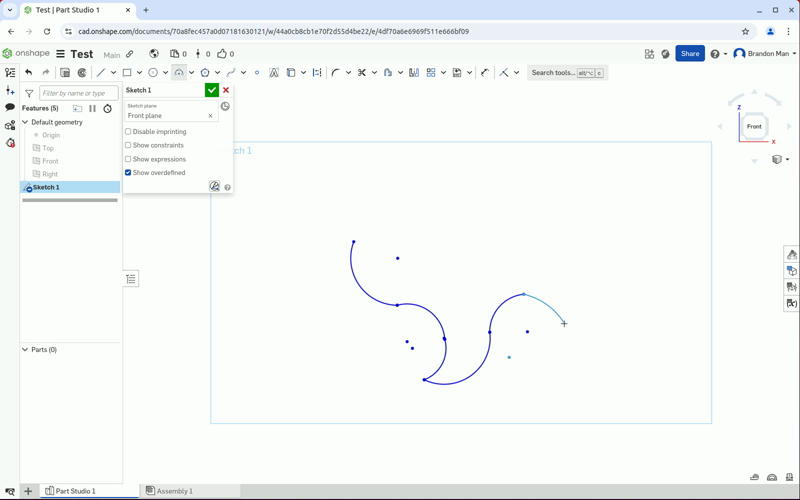
mouse_move(549, 300)
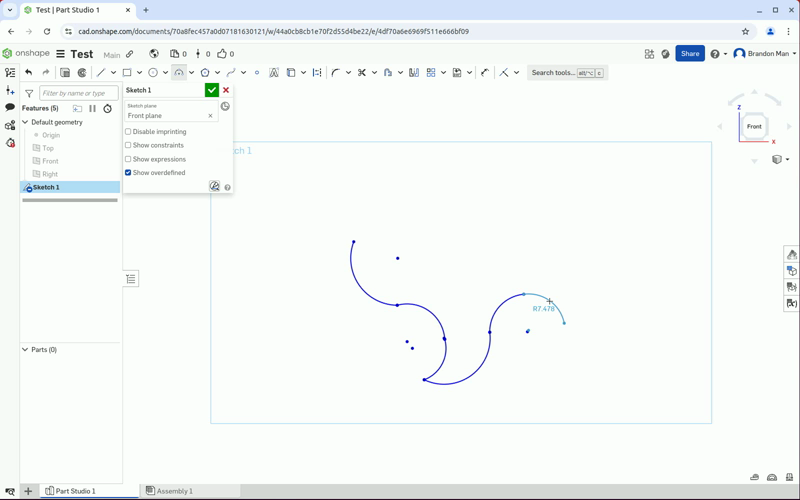
click(549, 300)
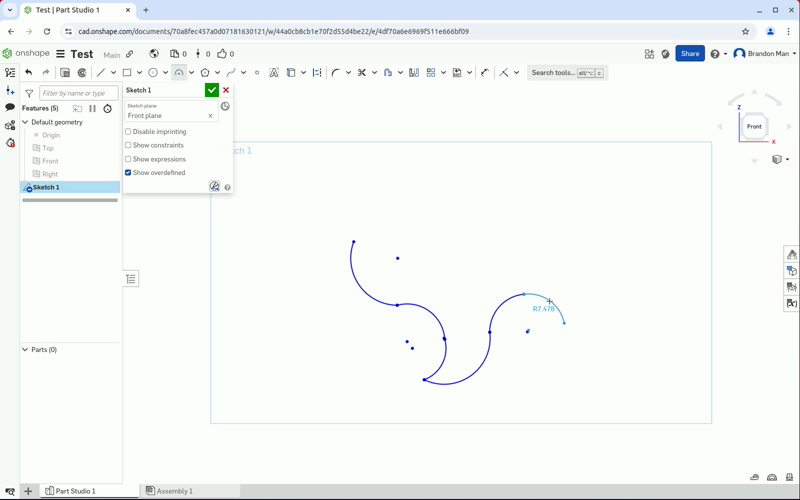
key_up(shift)
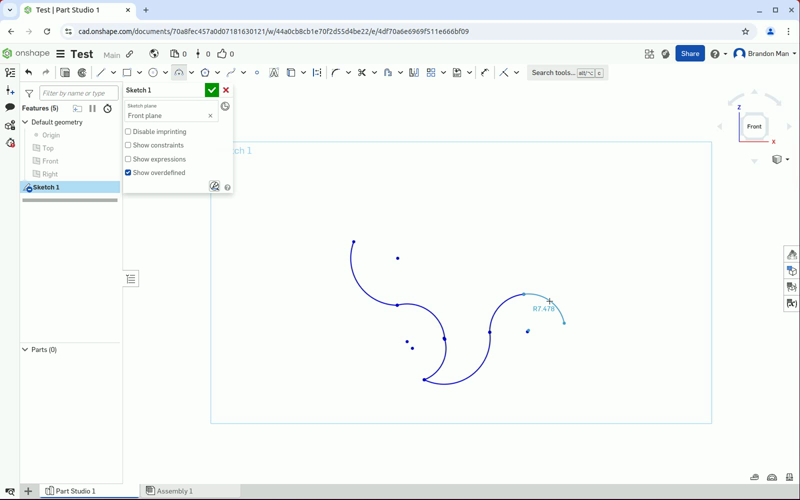
mouse_move(564, 323)
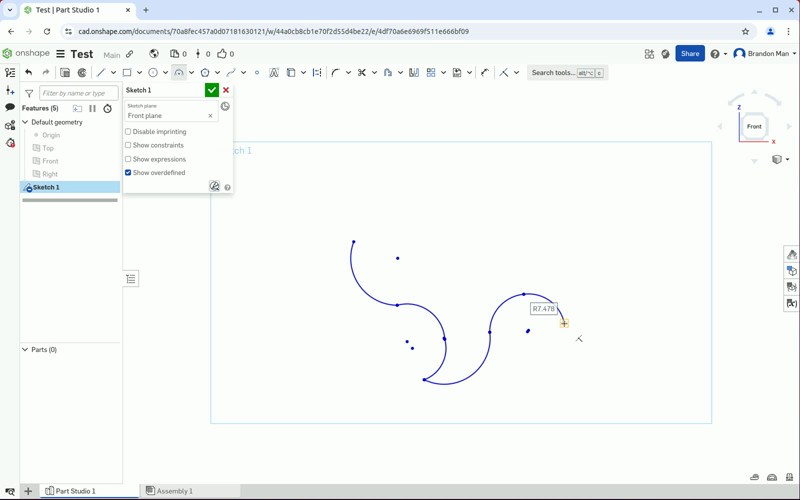
click(564, 323)
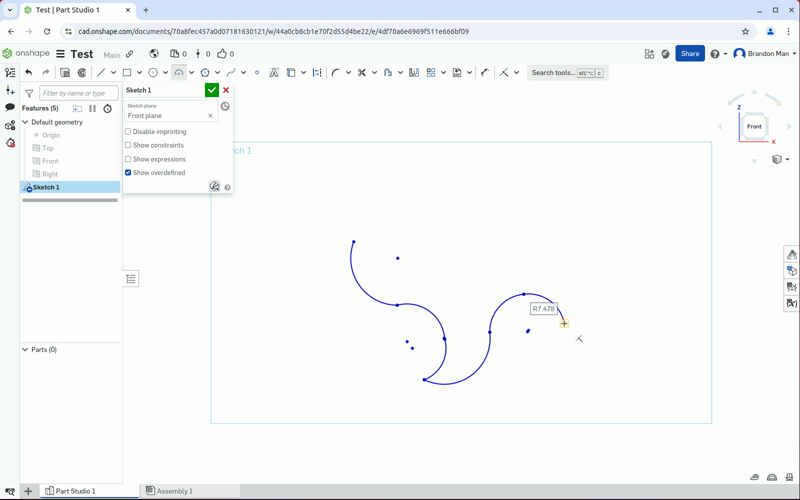
key_down(shift)
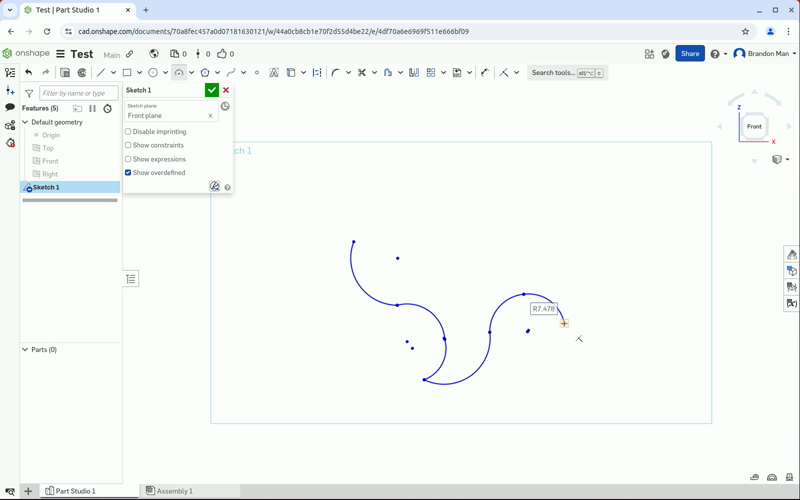
mouse_move(510, 253)
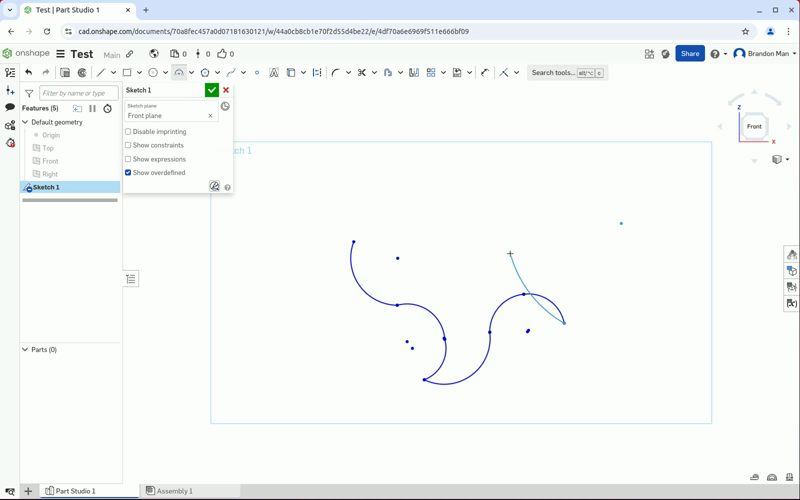
click(510, 253)
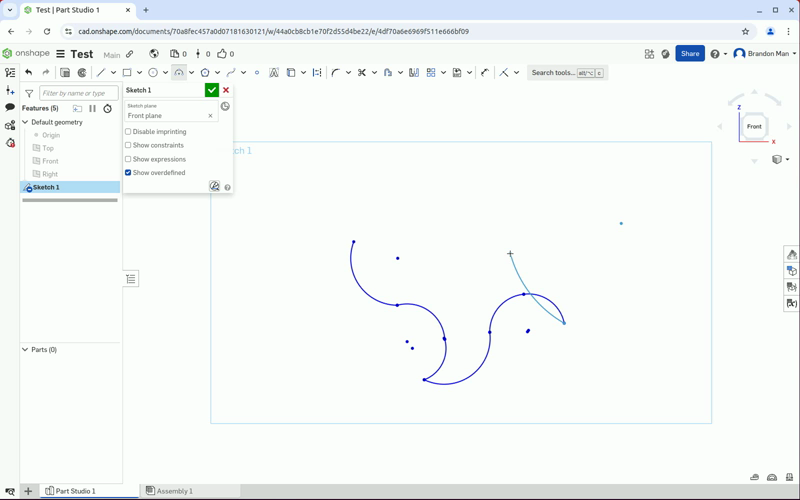
mouse_move(556, 273)
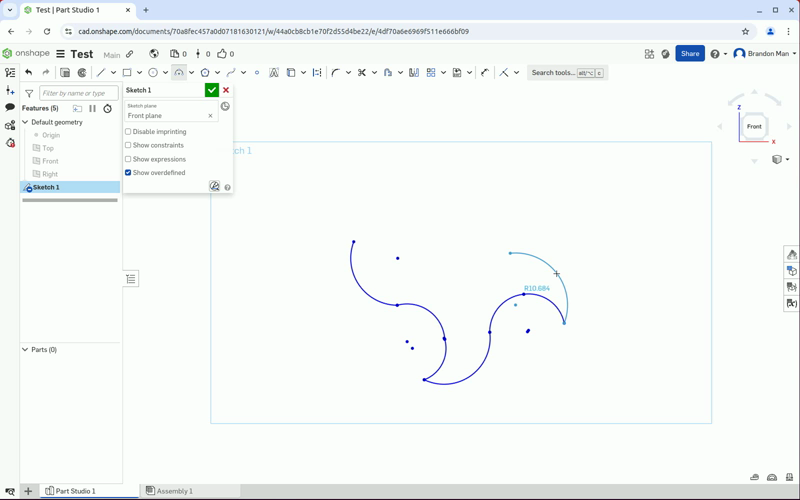
click(556, 273)
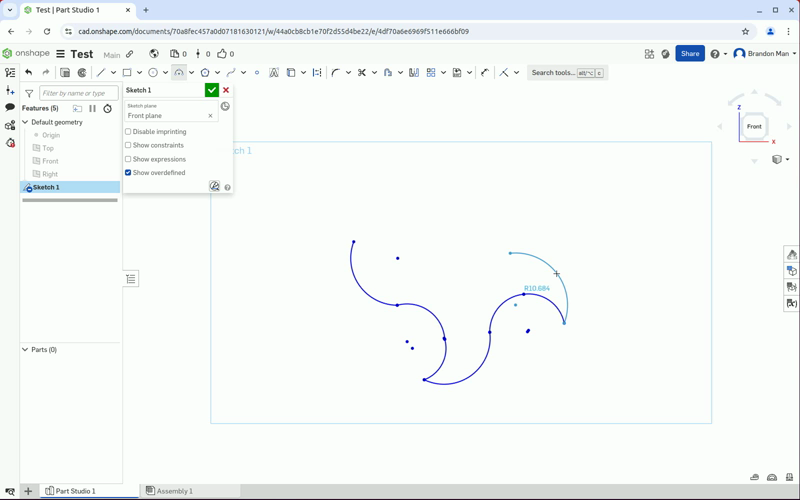
key_up(shift)
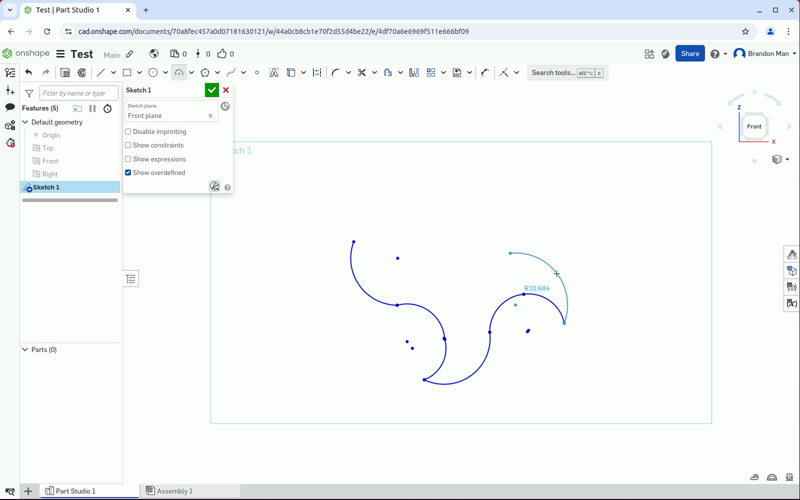
mouse_move(510, 253)
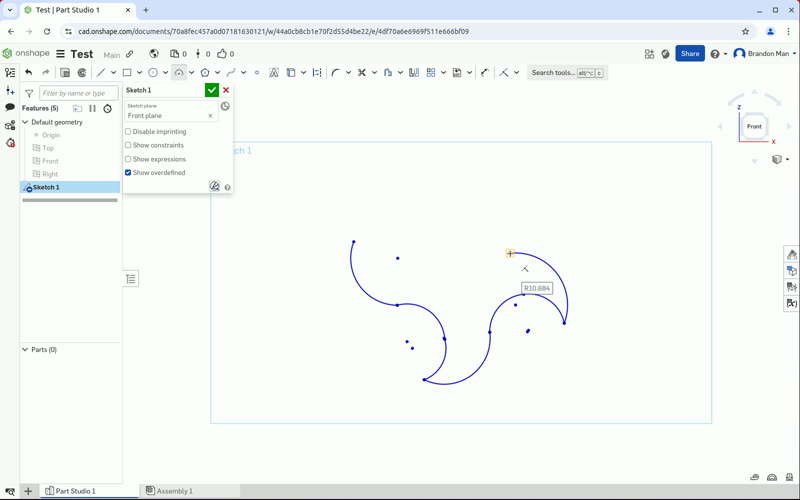
click(510, 253)
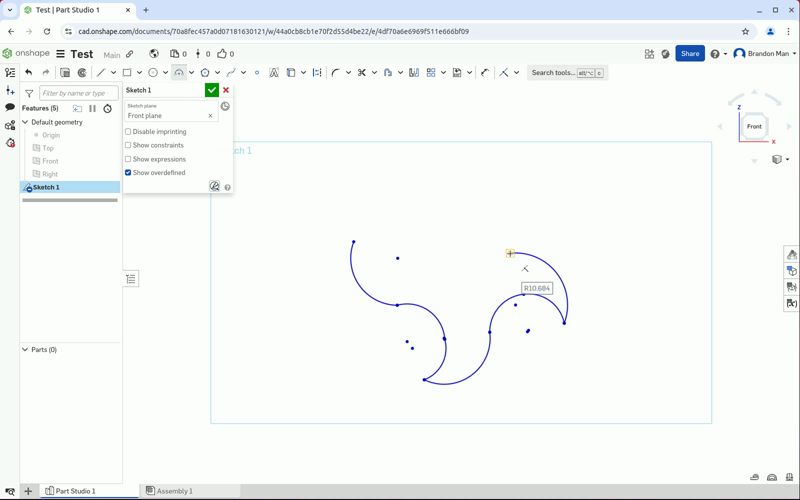
key_down(shift)
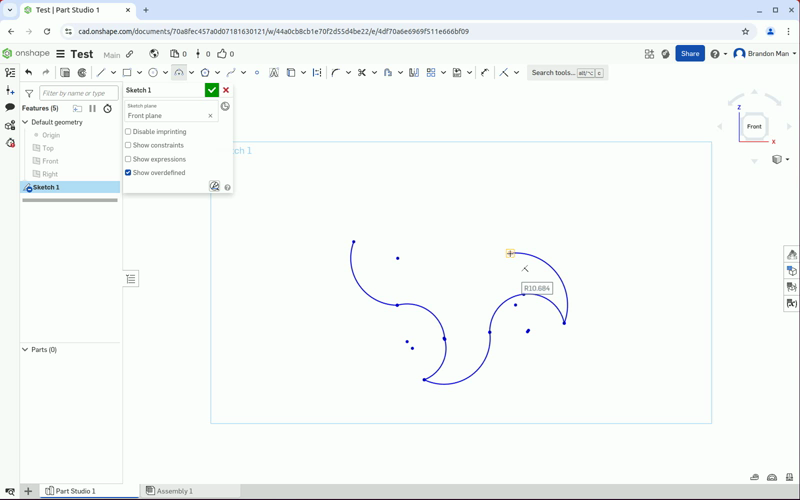
mouse_move(498, 178)
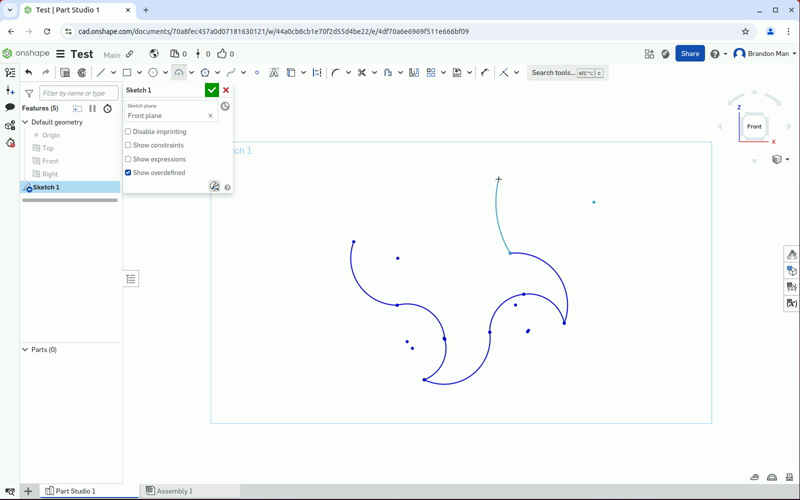
click(498, 178)
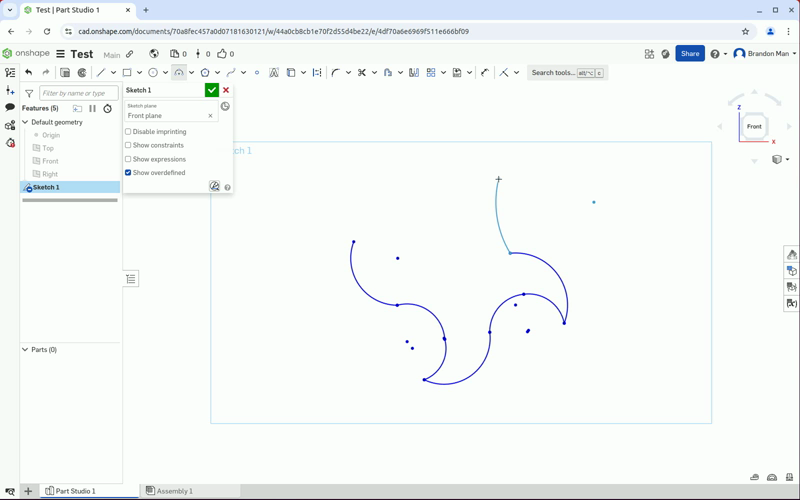
mouse_move(477, 219)
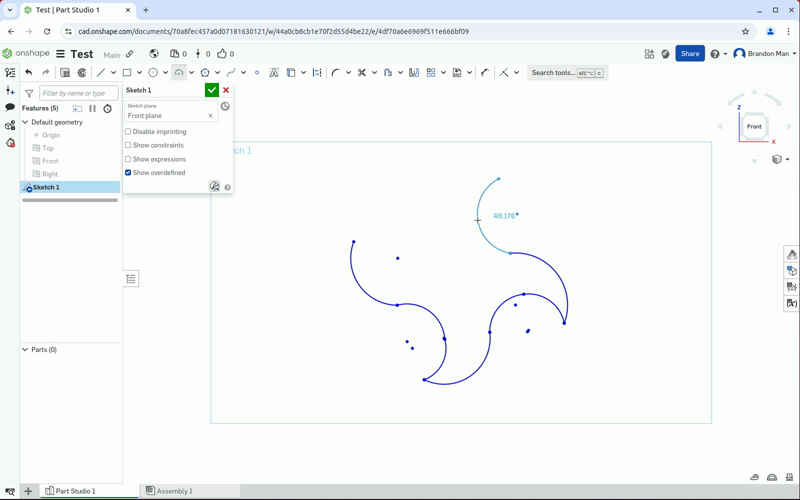
click(477, 219)
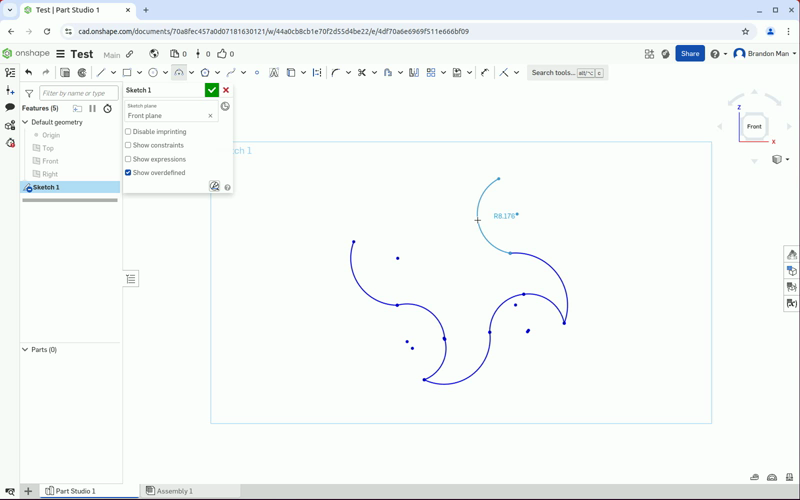
key_up(shift)
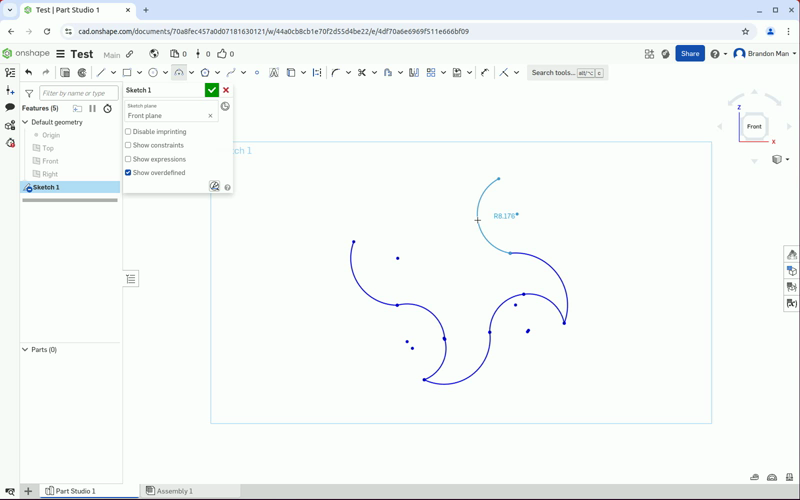
mouse_move(498, 178)
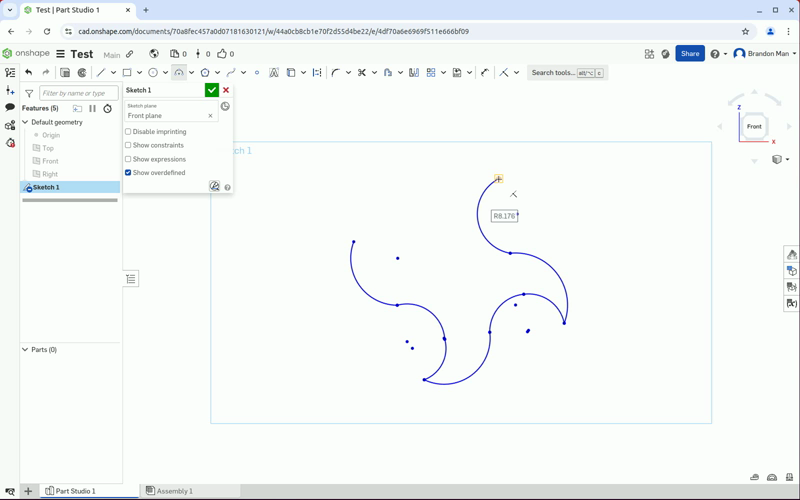
click(498, 178)
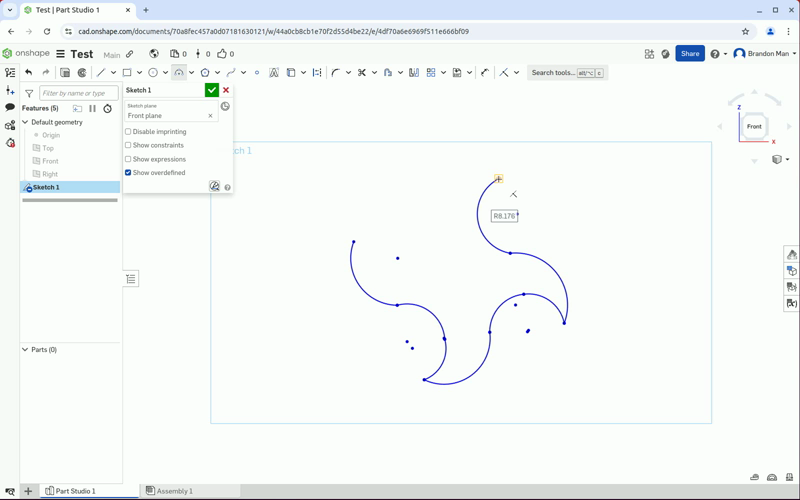
key_down(shift)
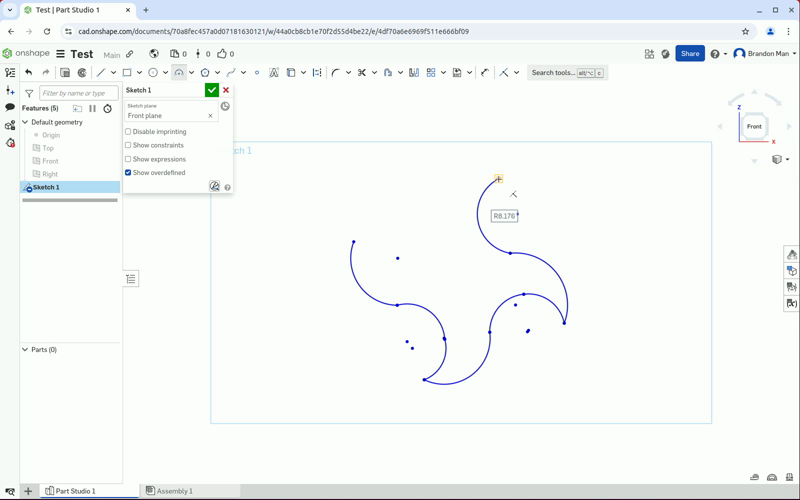
mouse_move(435, 212)
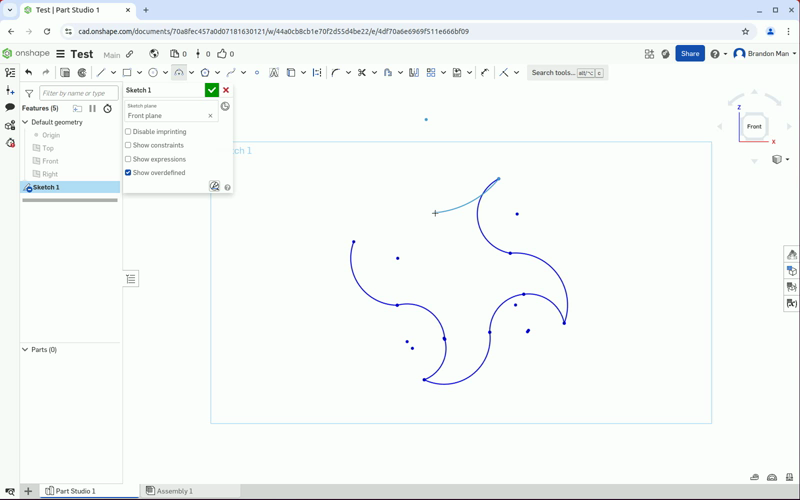
click(435, 212)
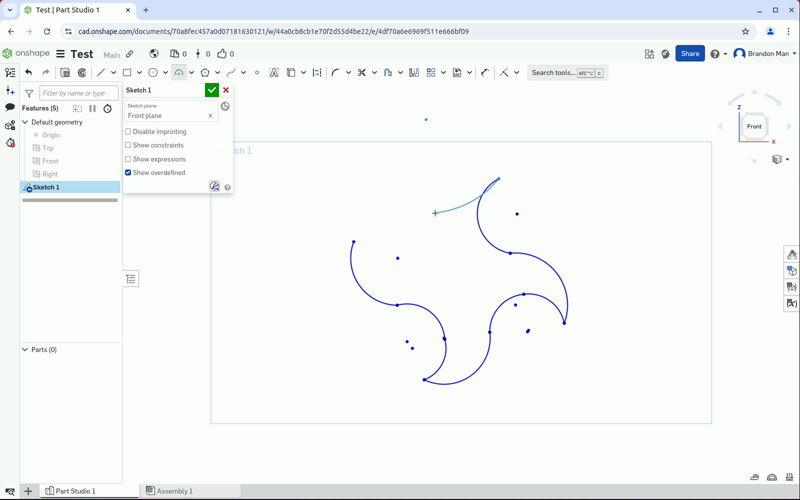
mouse_move(458, 180)
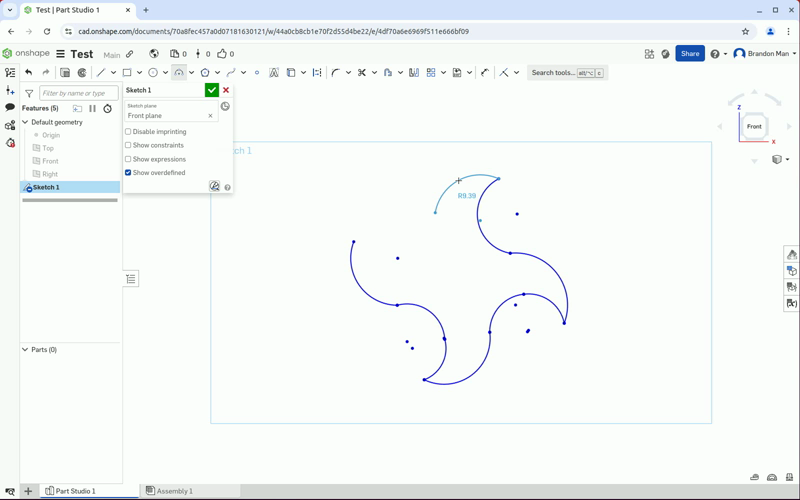
click(458, 180)
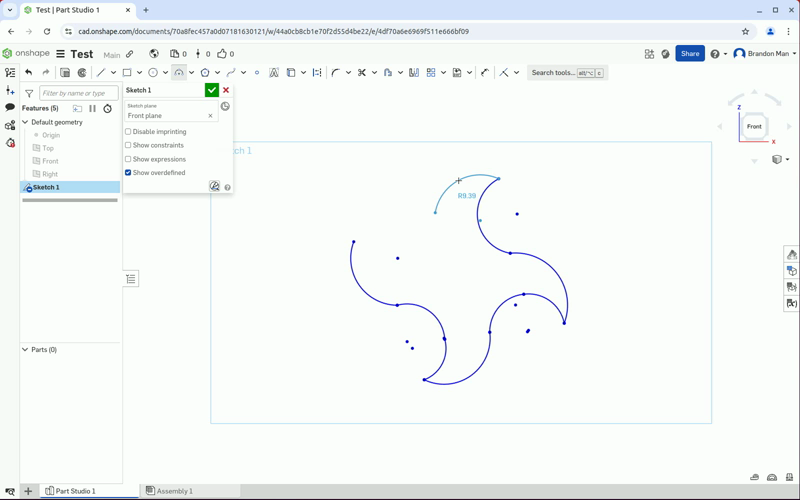
key_up(shift)
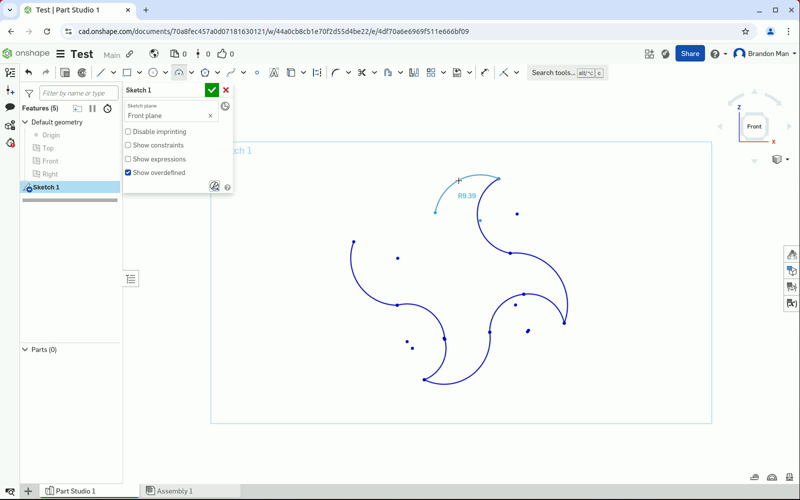
mouse_move(435, 212)
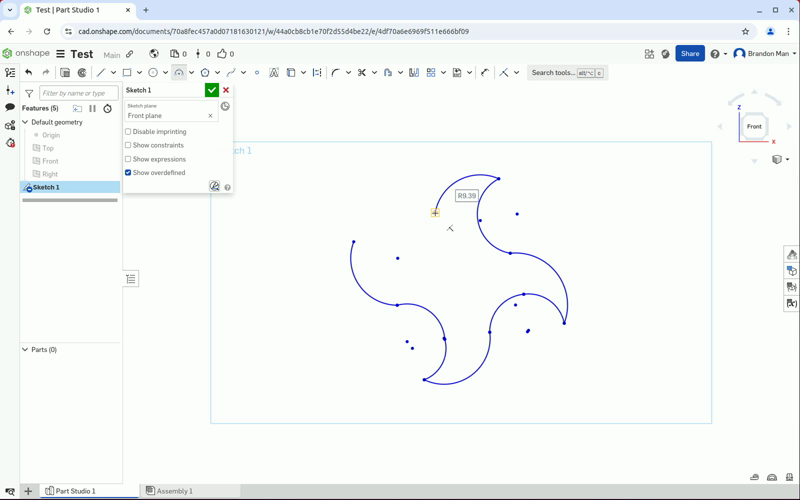
click(435, 212)
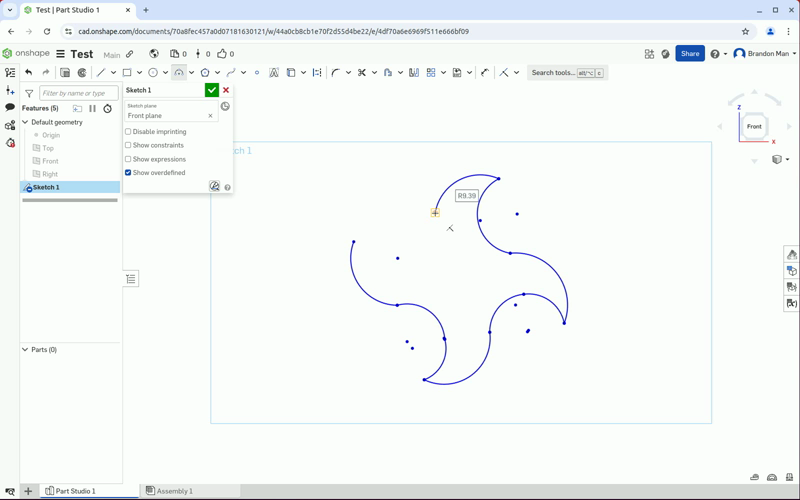
key_down(shift)
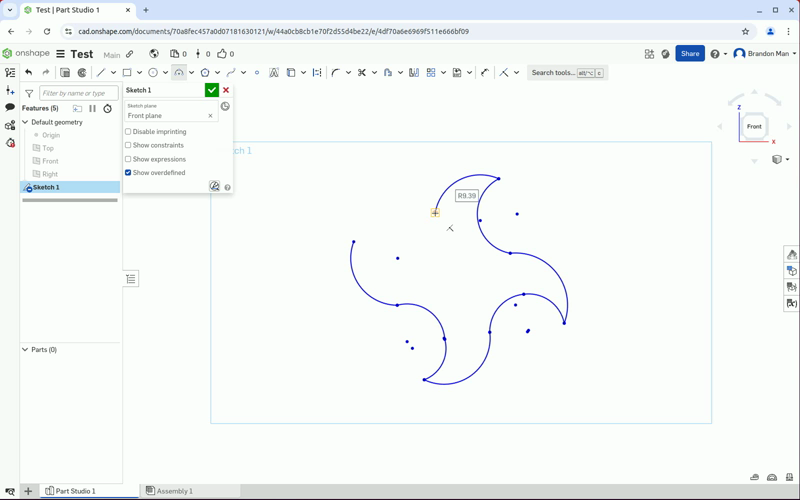
mouse_move(397, 269)
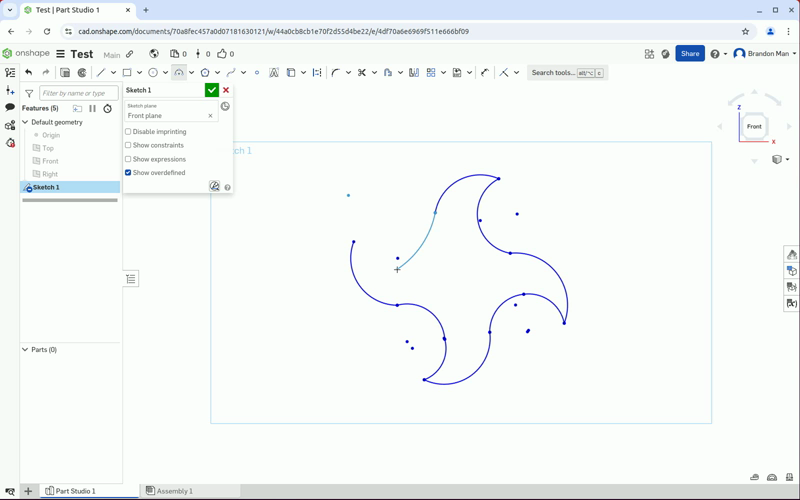
click(397, 269)
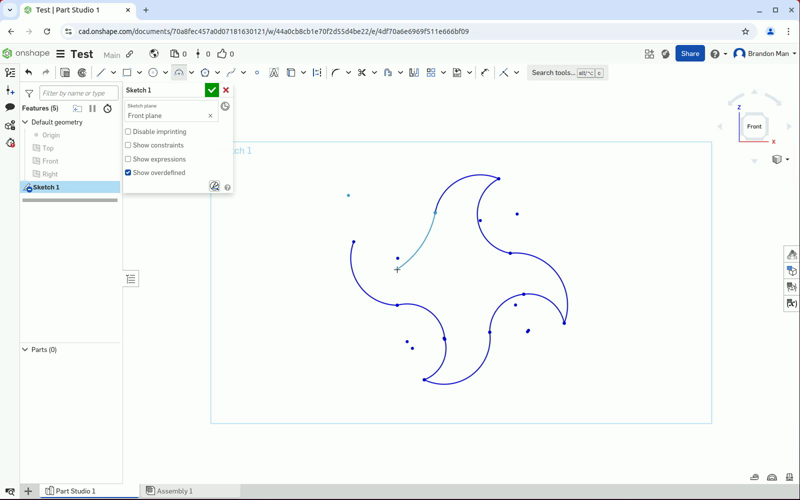
mouse_move(426, 248)
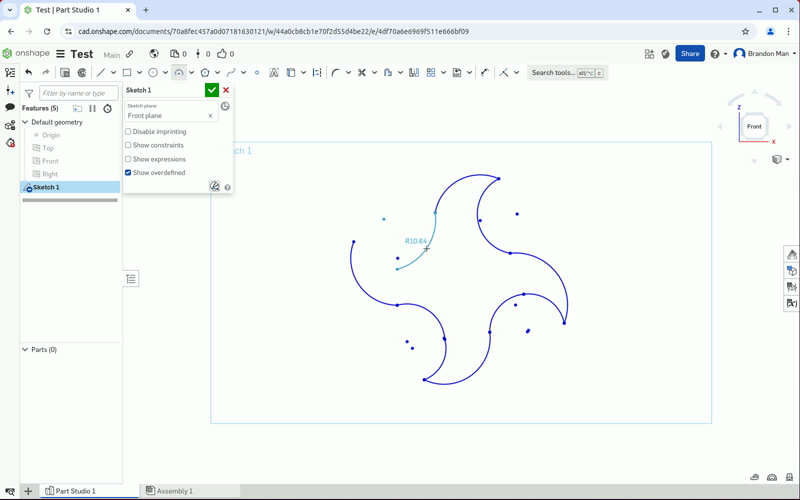
click(426, 248)
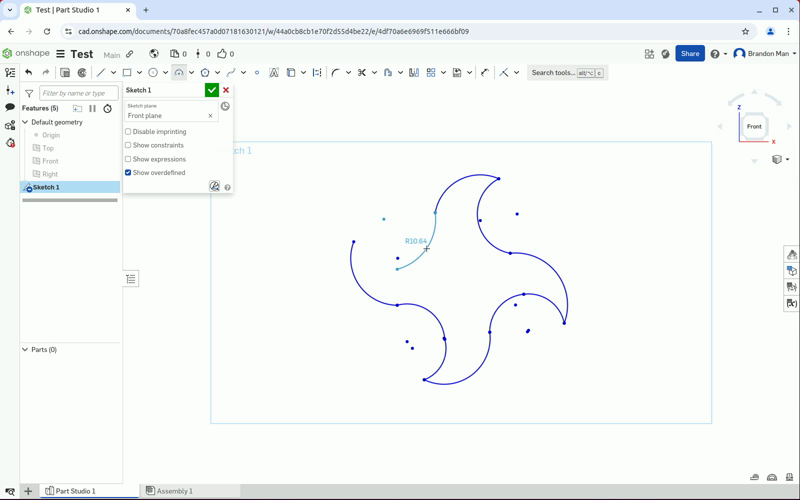
key_up(shift)
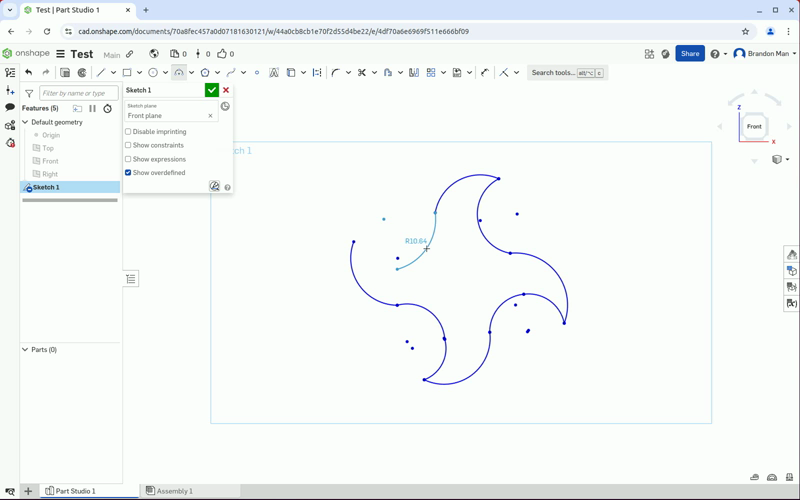
mouse_move(397, 269)
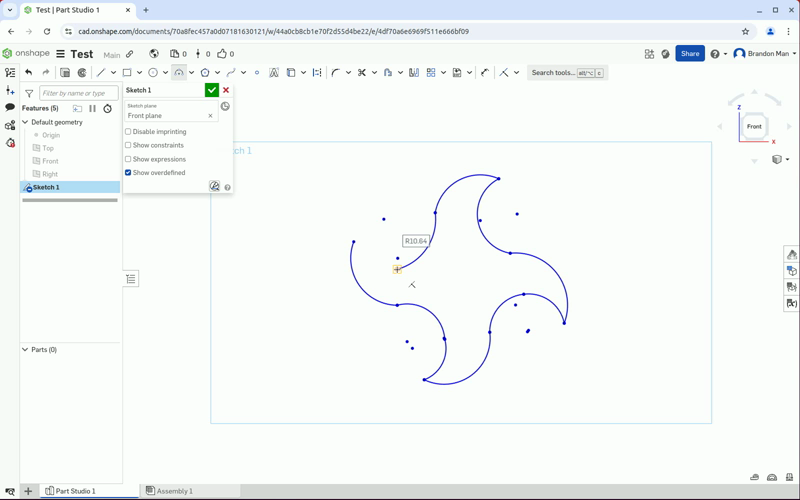
click(397, 269)
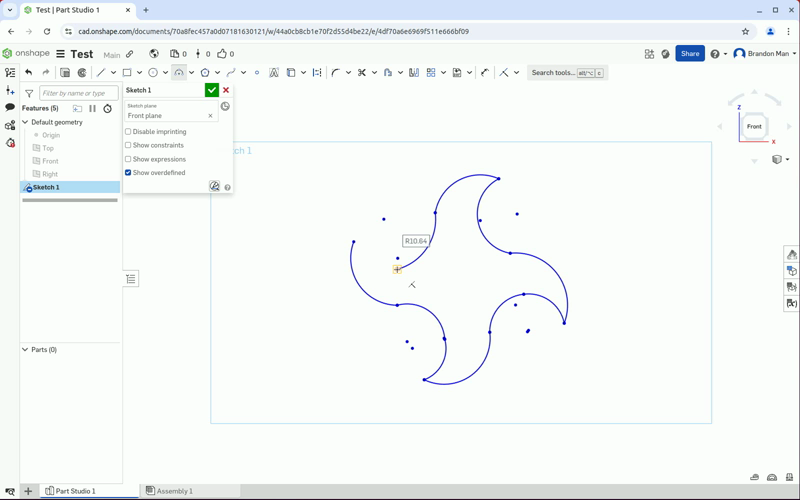
mouse_move(353, 241)
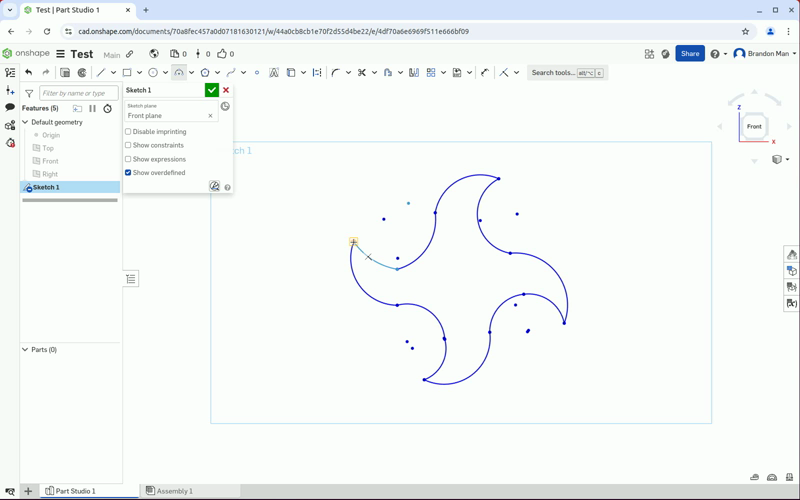
click(353, 241)
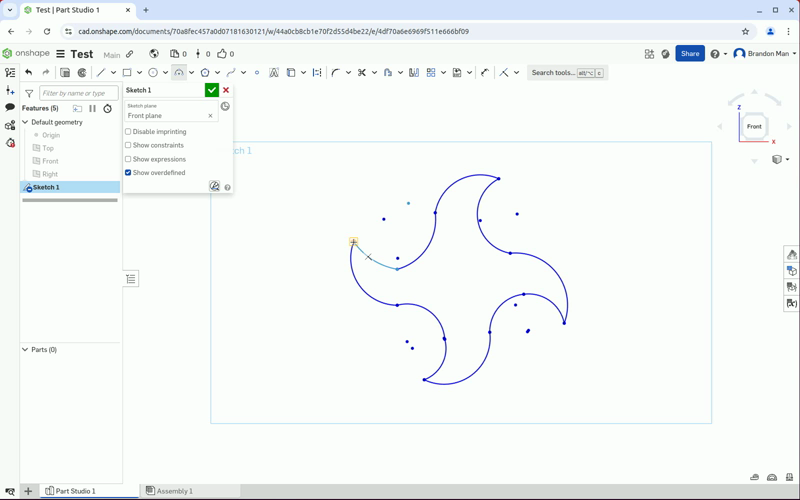
key_down(shift)
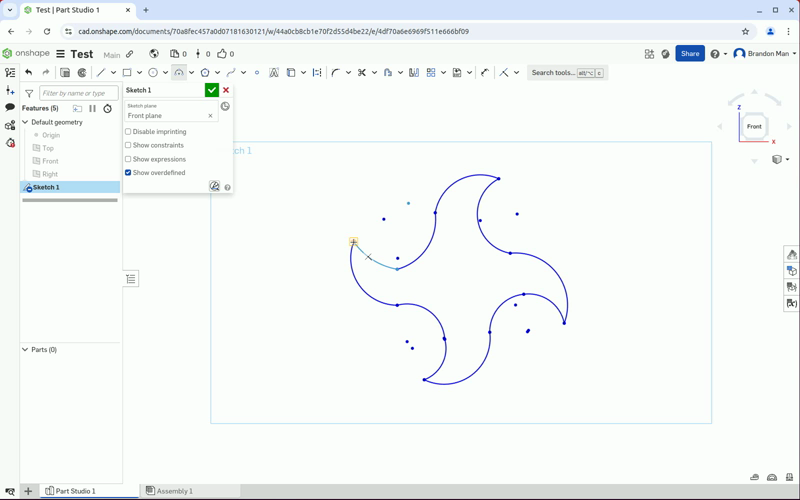
mouse_move(371, 262)
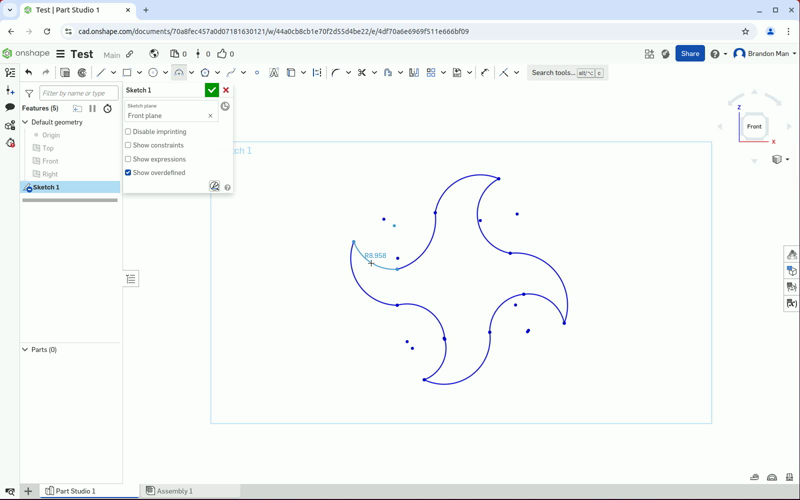
click(371, 262)
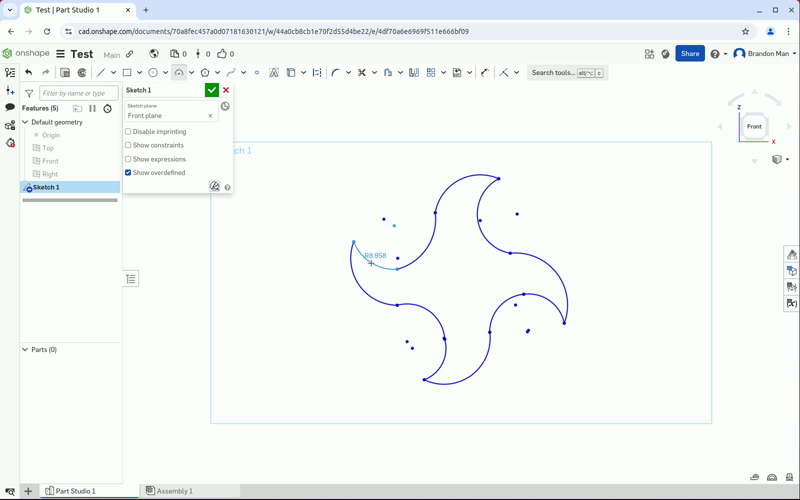
key_up(shift)
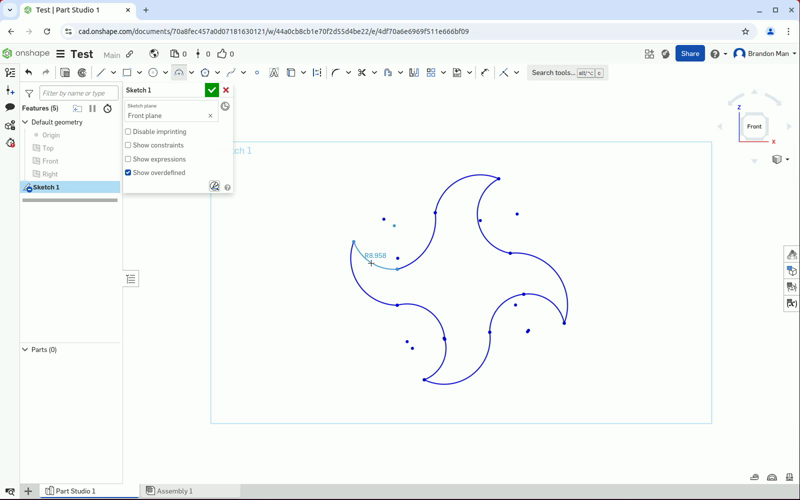
key(esc)
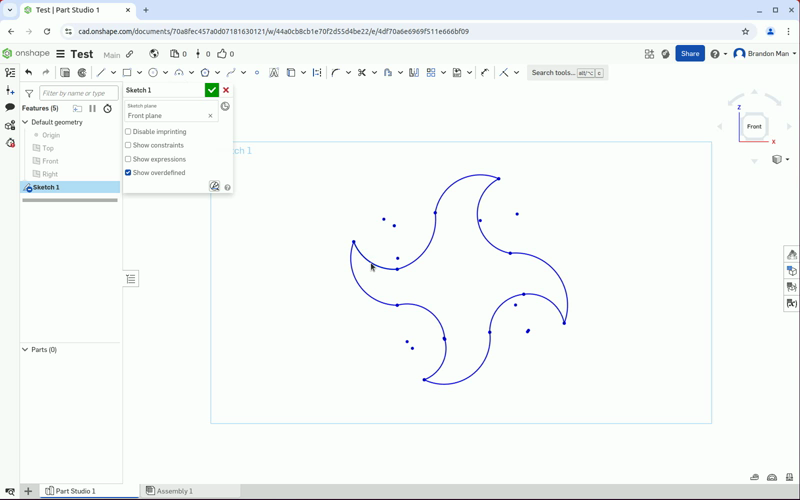
key(c)
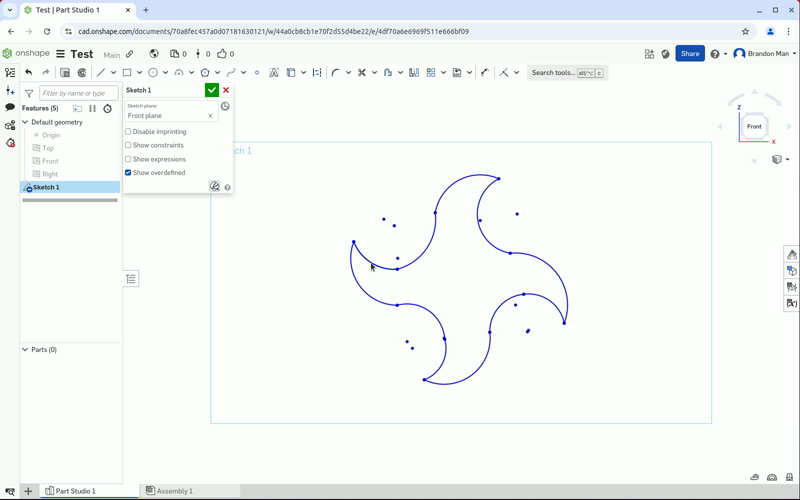
key_down(shift)
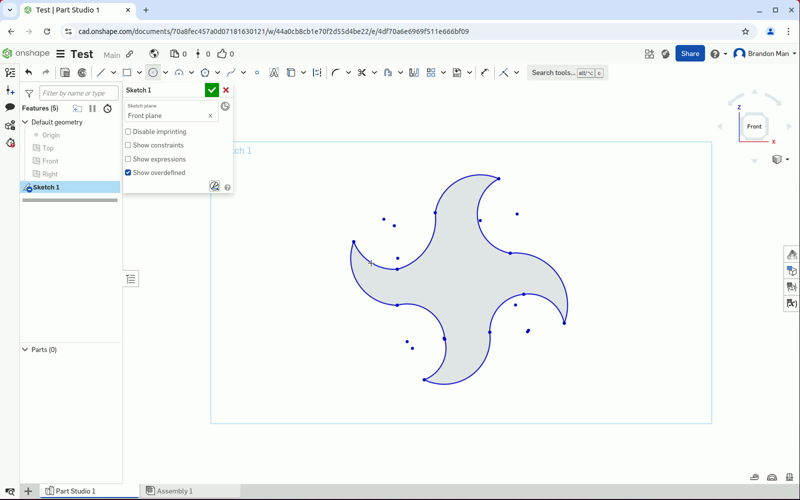
mouse_move(460, 282)
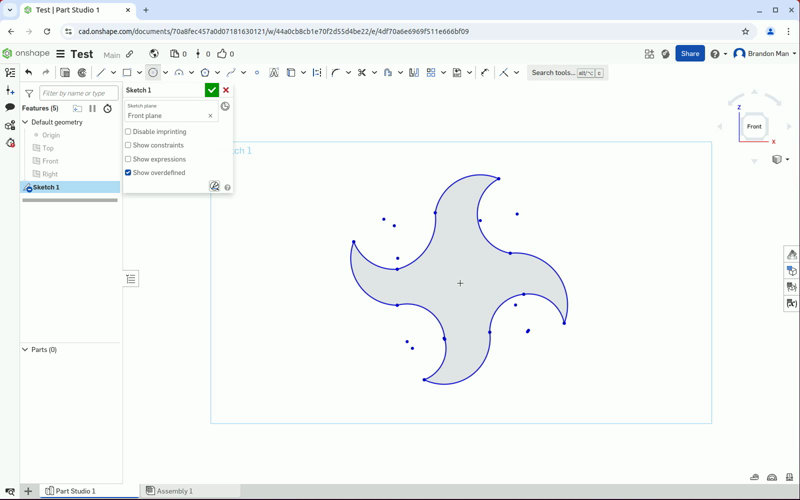
click(460, 282)
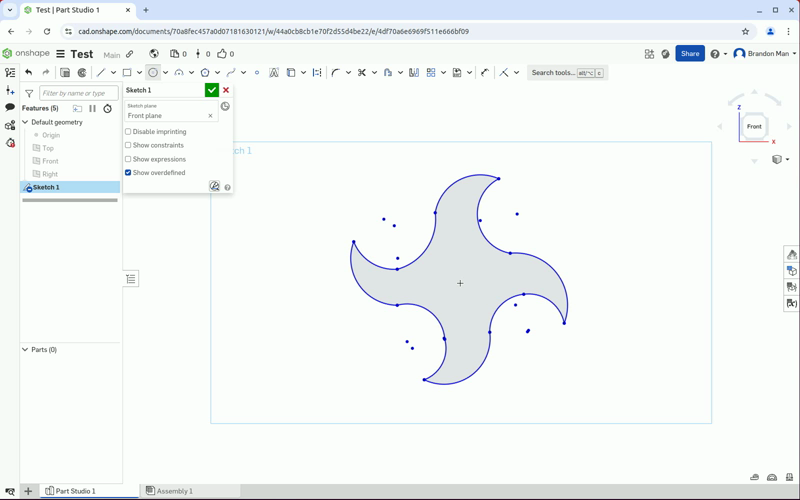
key_up(shift)
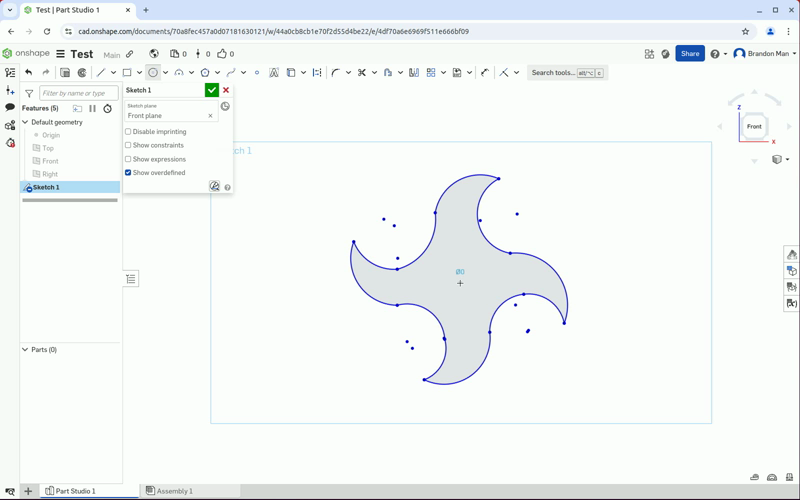
mouse_move(471, 282)
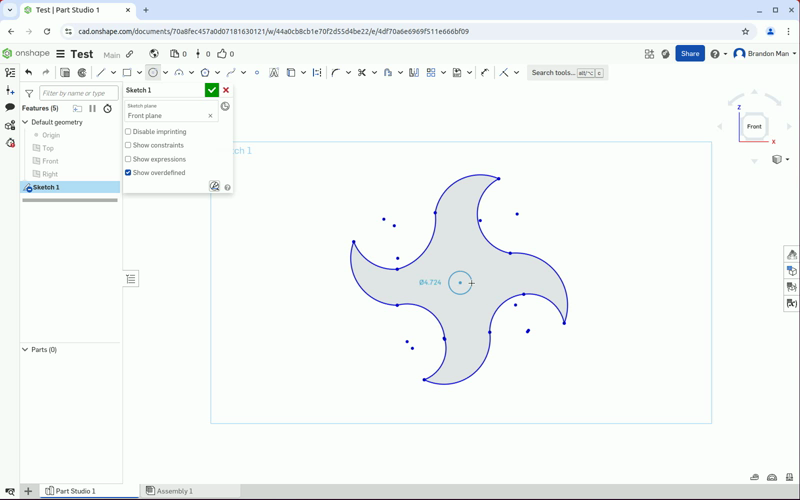
click(471, 282)
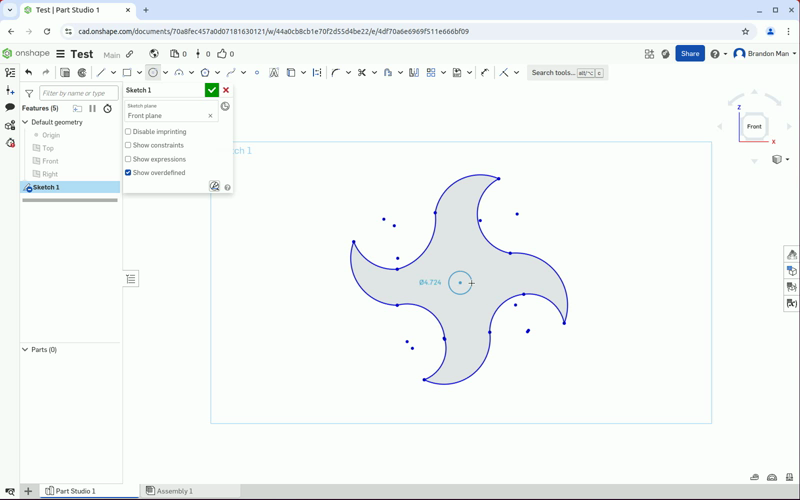
key(esc)
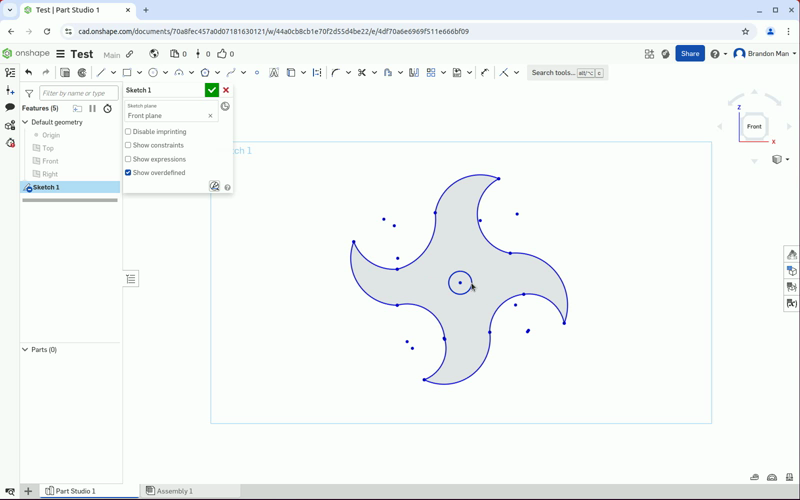
mouse_move(492, 267)
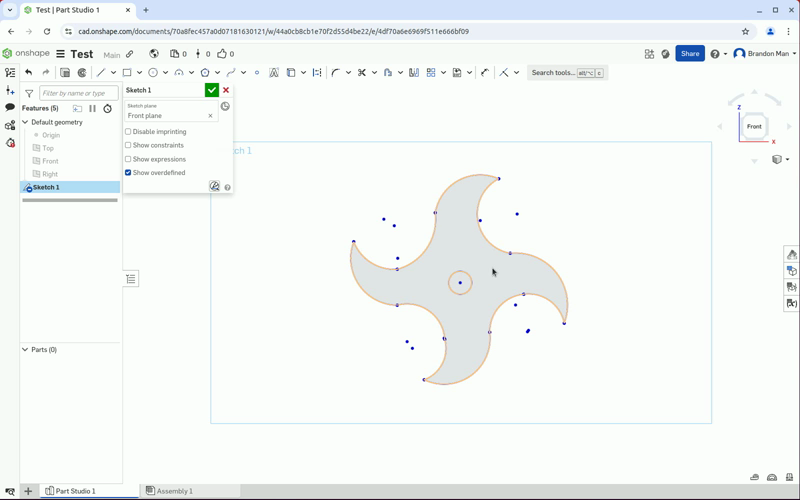
click(492, 267)
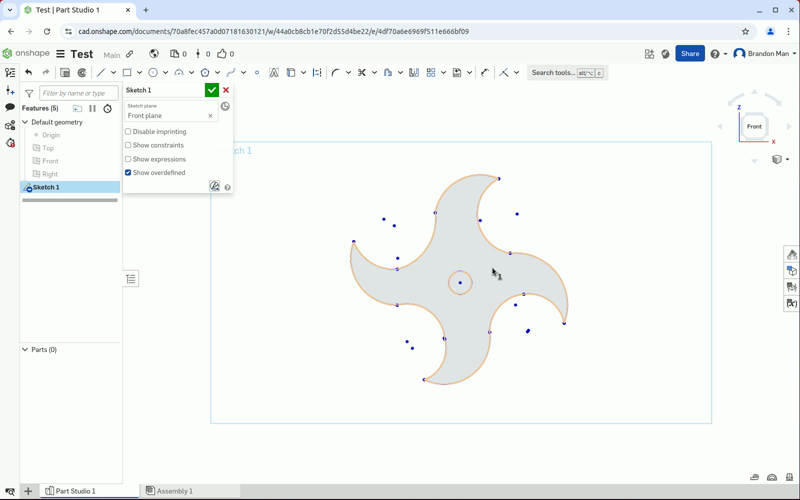
mouse_move(73, 352)
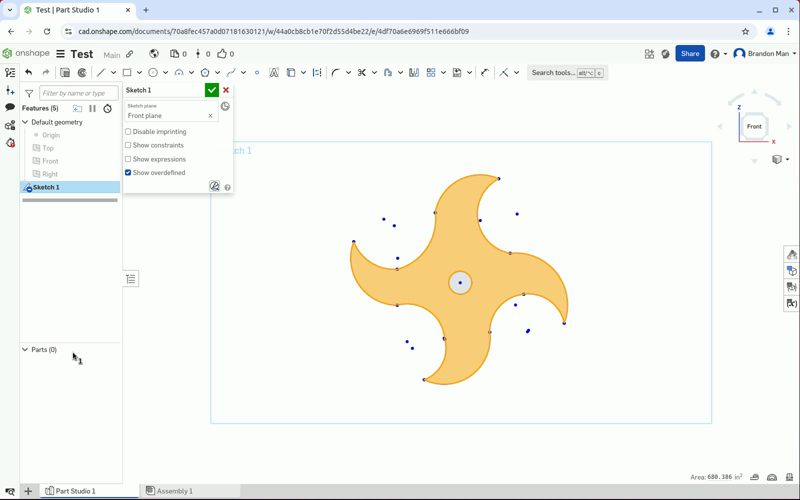
key(shift+y)
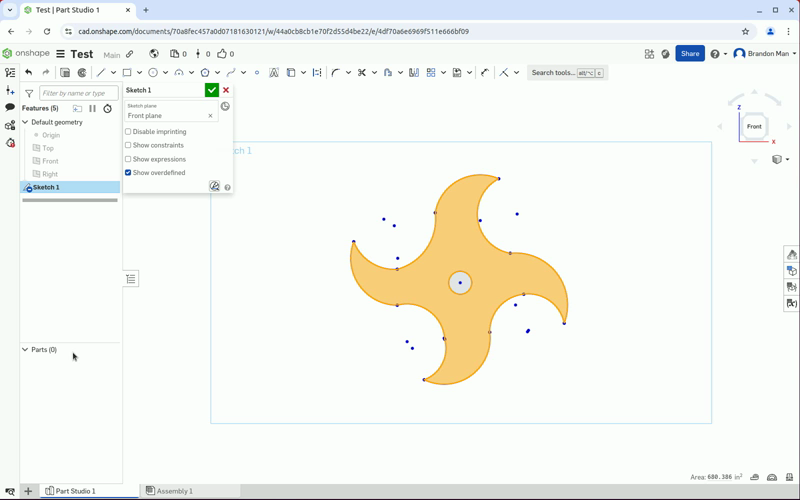
key(shift+e)
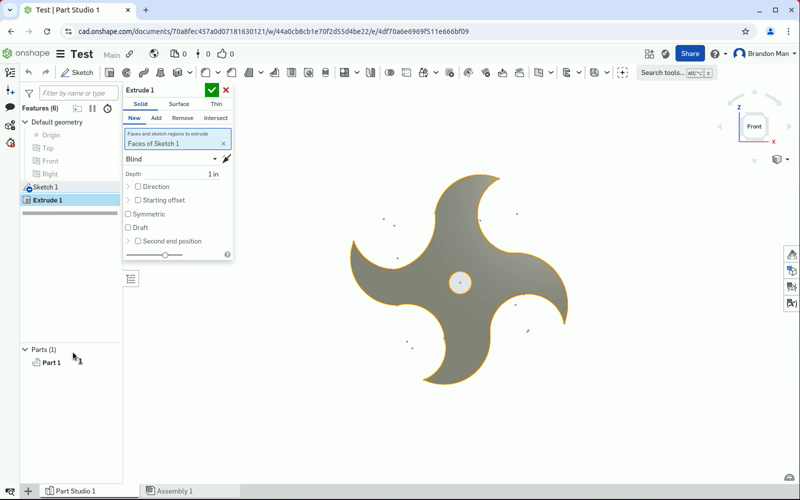
mouse_move(143, 106)
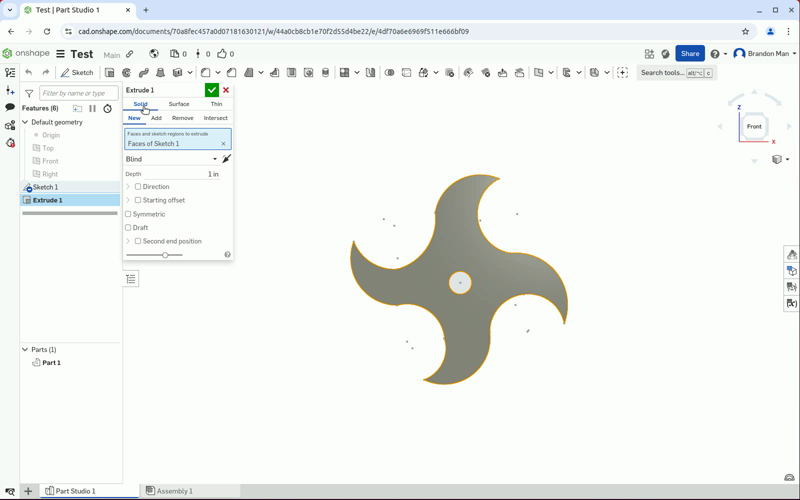
click(143, 106)
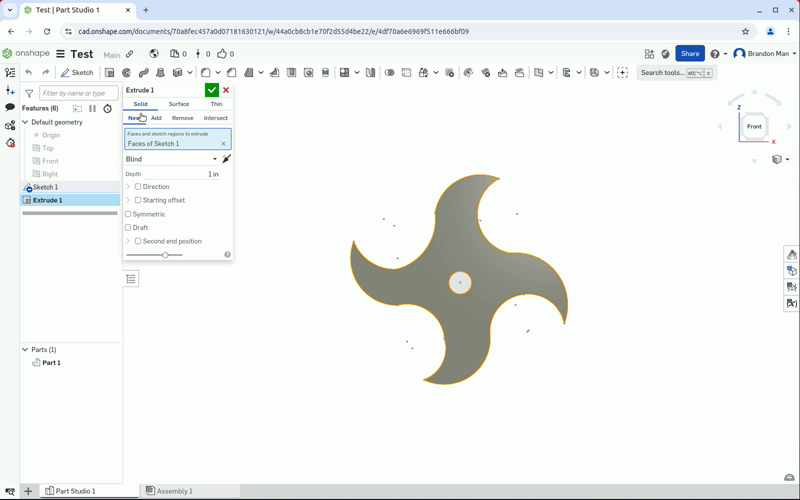
mouse_move(137, 120)
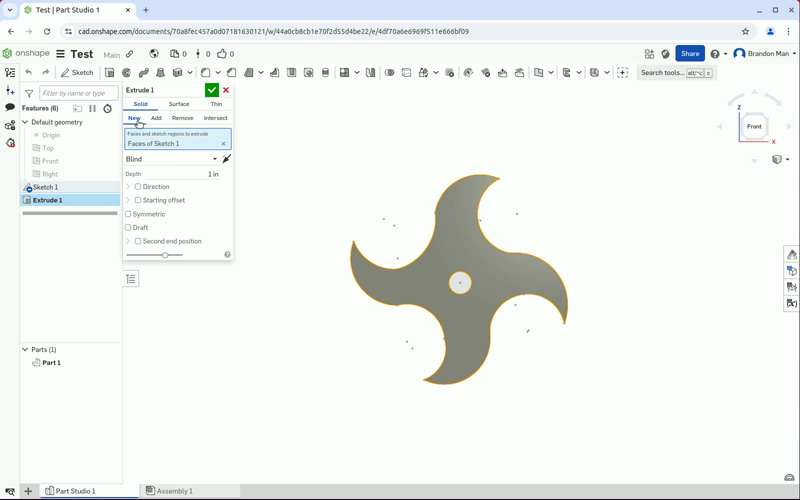
click(137, 120)
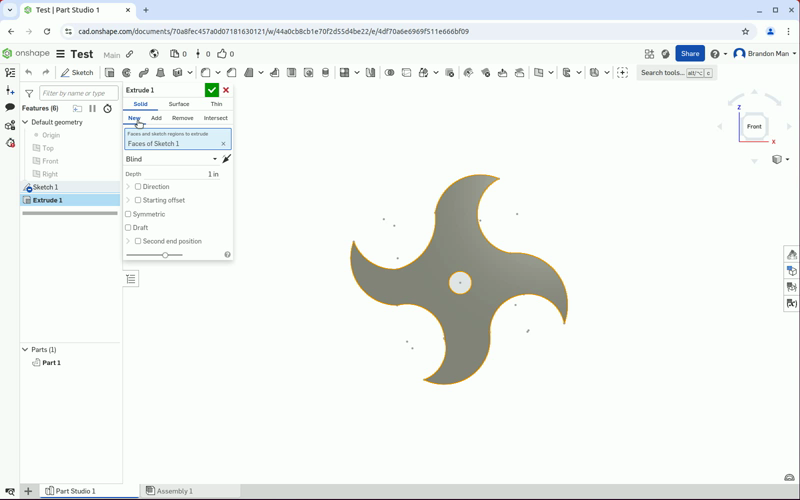
key(tab, 4)
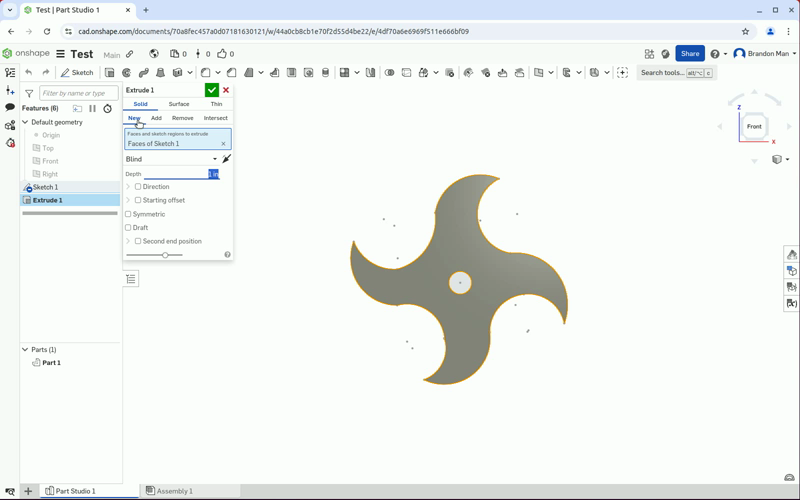
text(3.851)
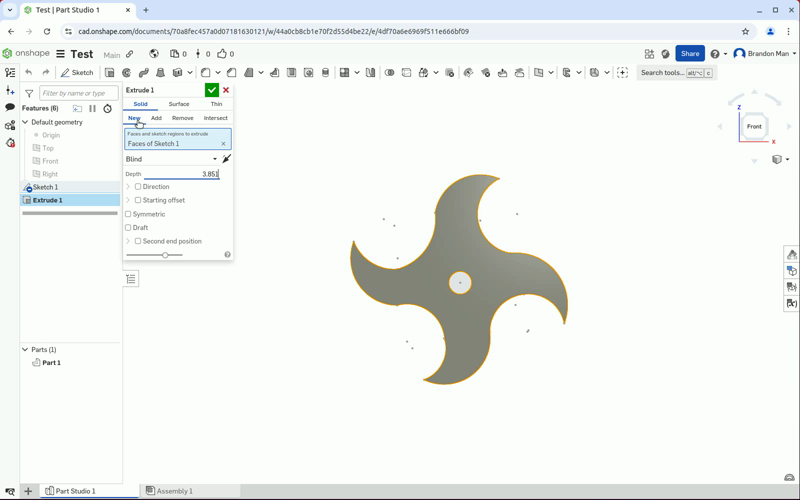
key(enter)
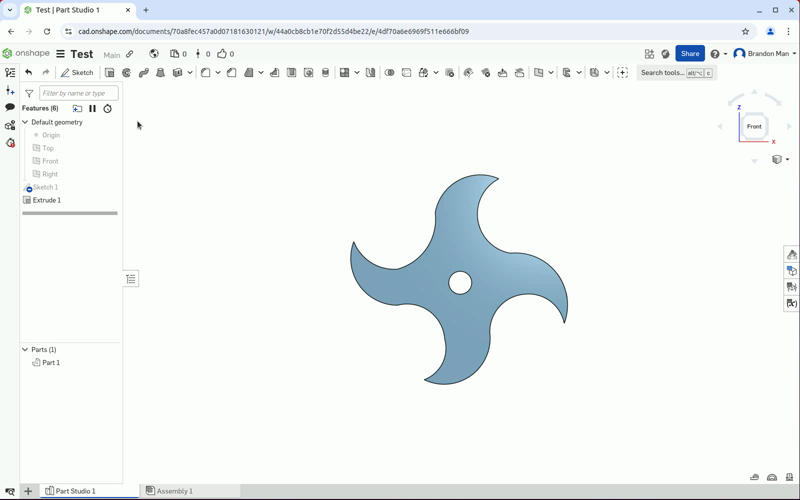
key(shift+h)
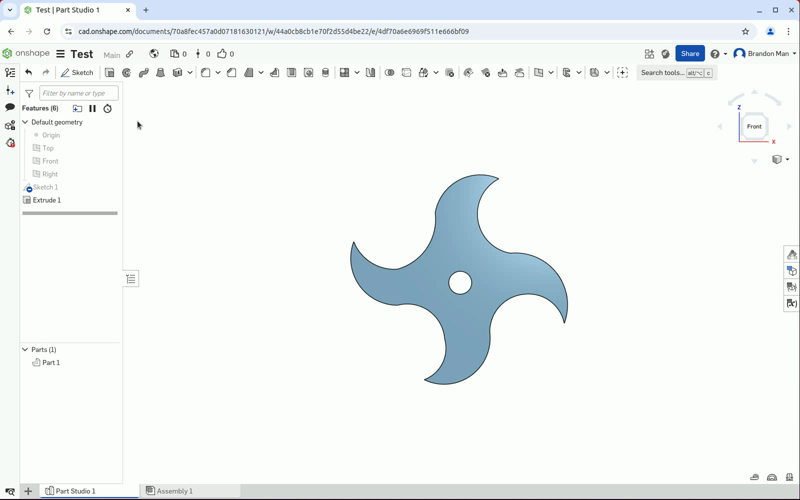
key(shift+h)
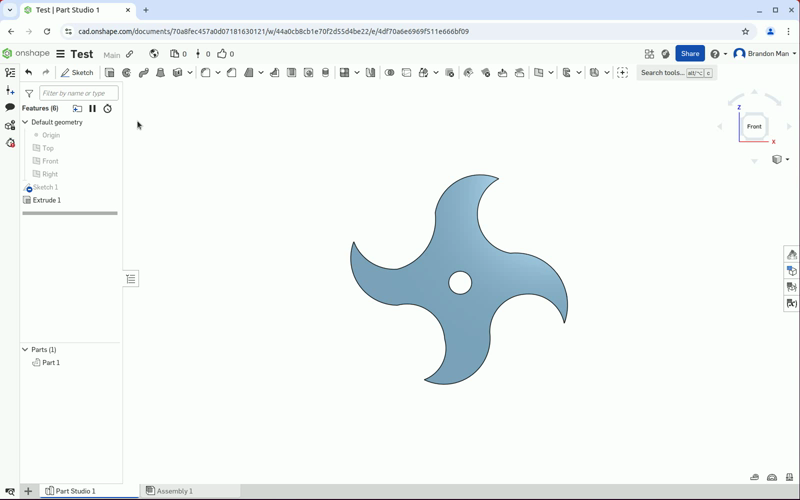
mouse_move(73, 189)
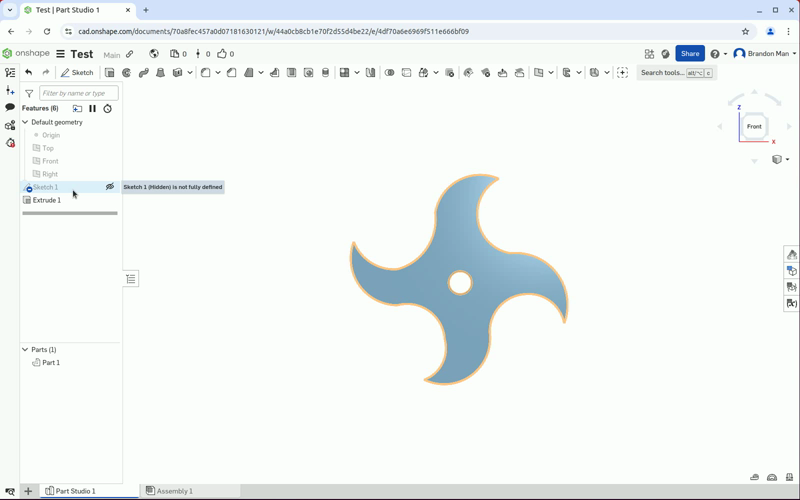
click(73, 189)
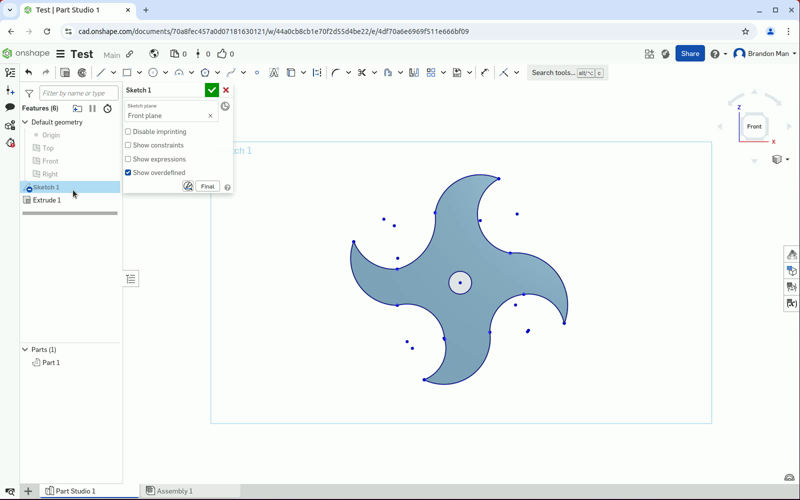
mouse_move(229, 92)
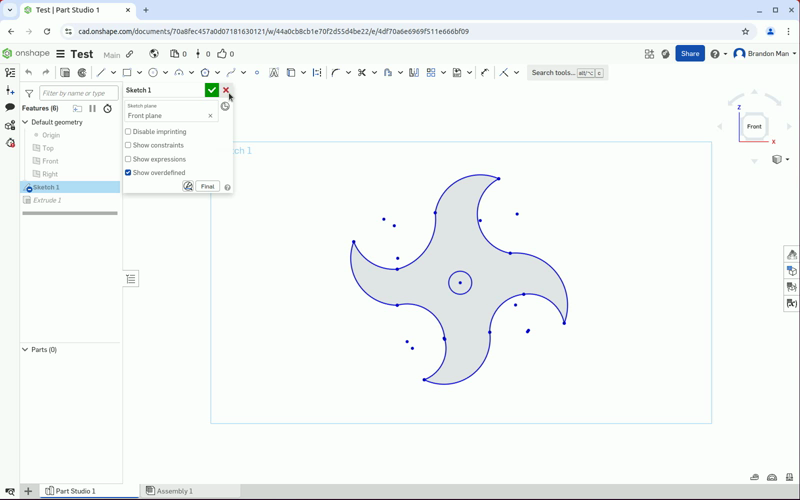
click(229, 92)
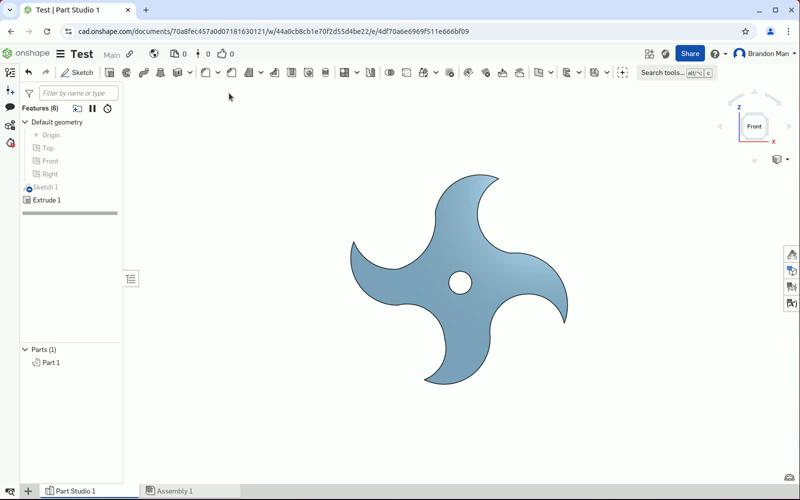
mouse_move(73, 352)
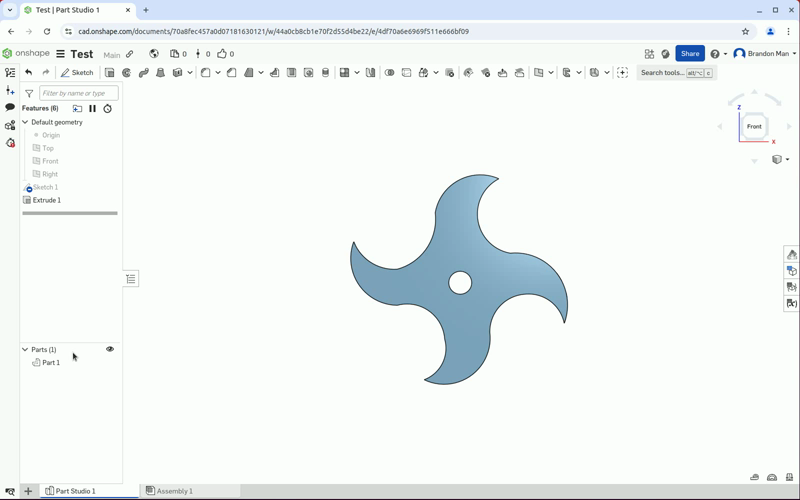
key(y)
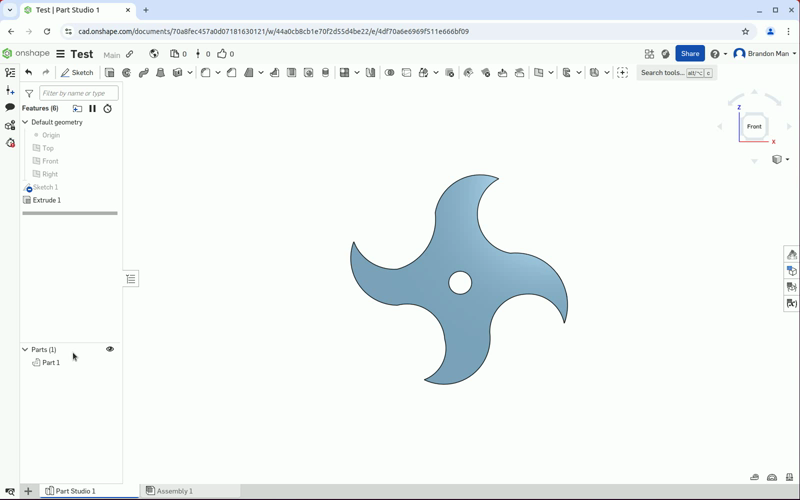
key(shift+p)
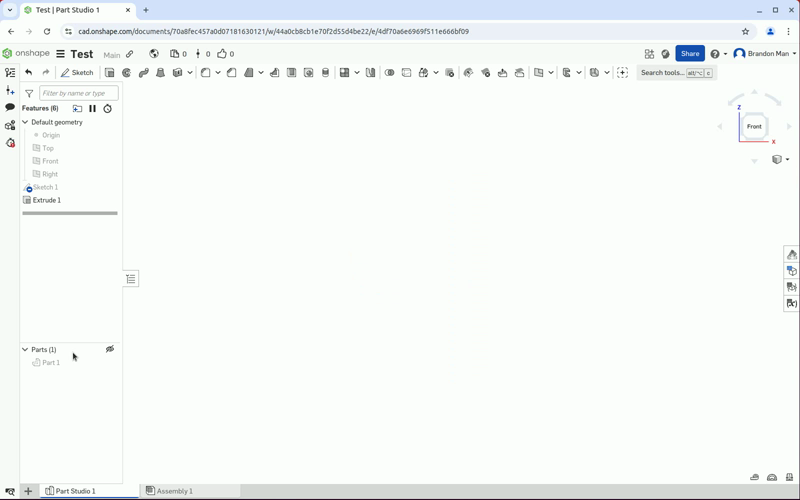
key(space)
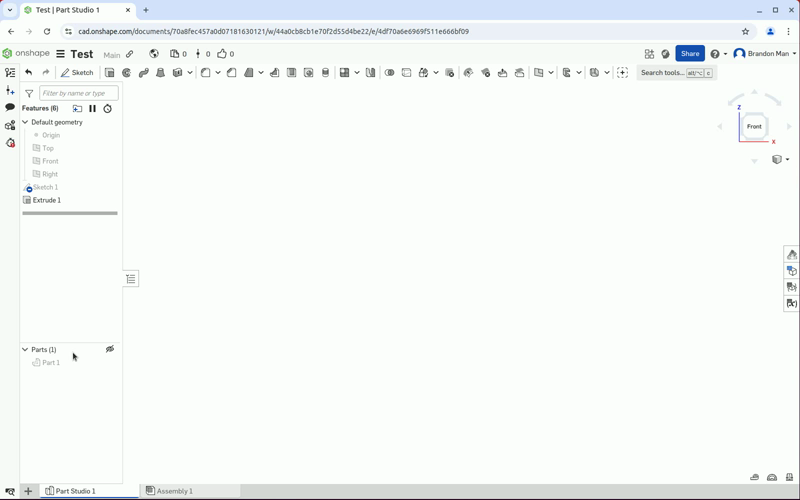
key_down(shift)
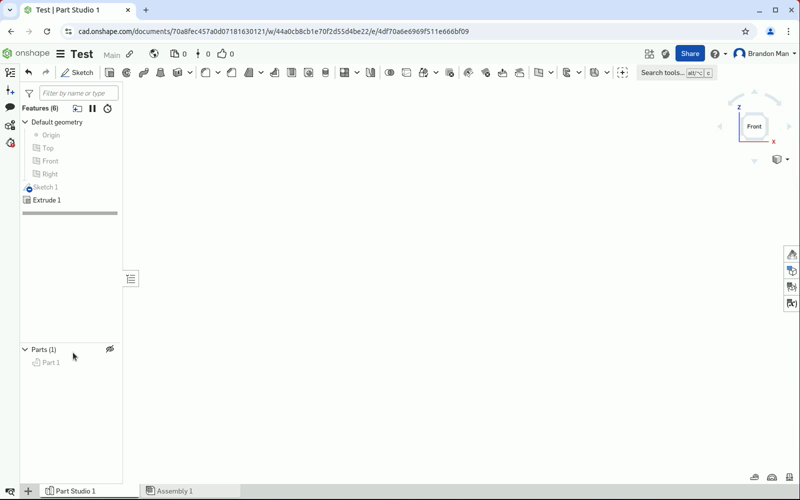
key(down)
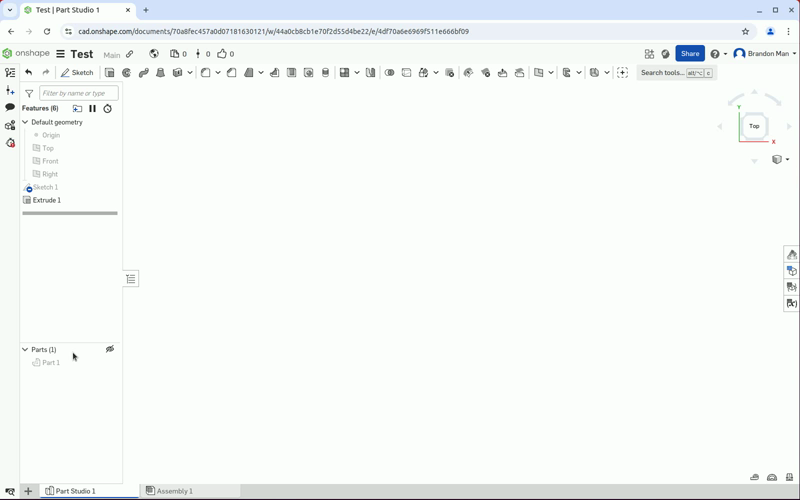
key_up(shift)
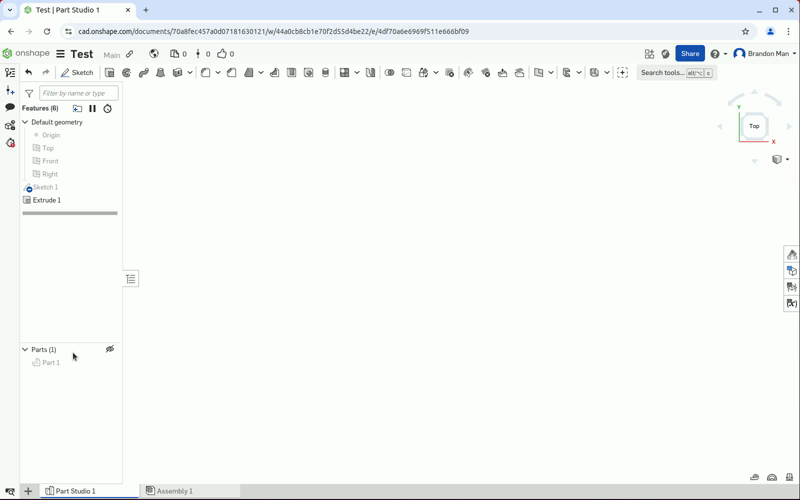
mouse_move(73, 352)
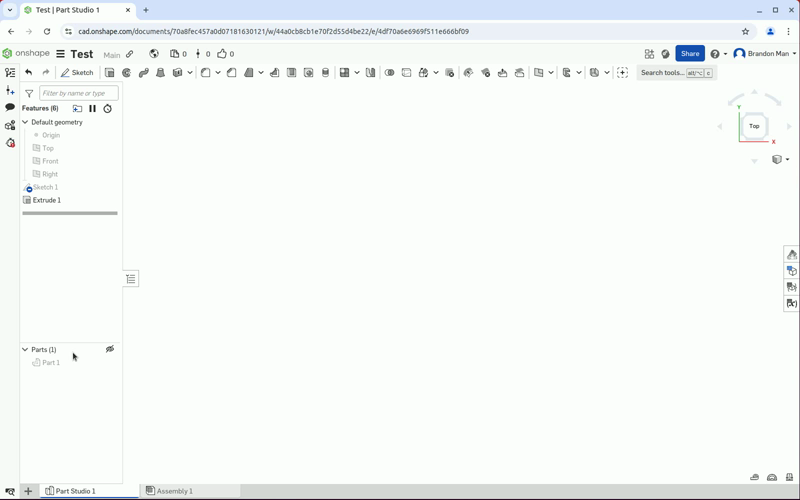
key(shift+y)
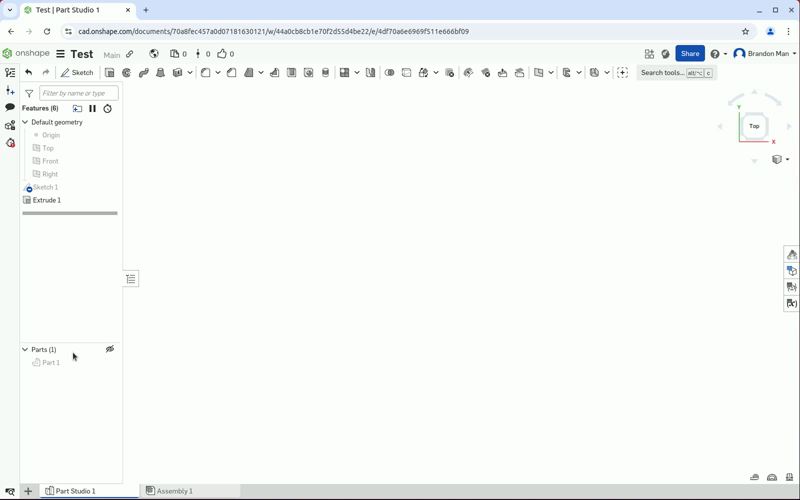
key(shift+s)
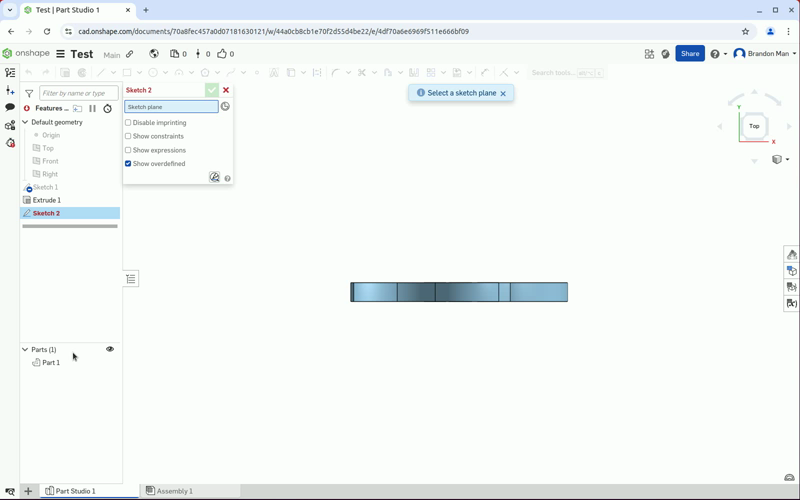
mouse_move(73, 150)
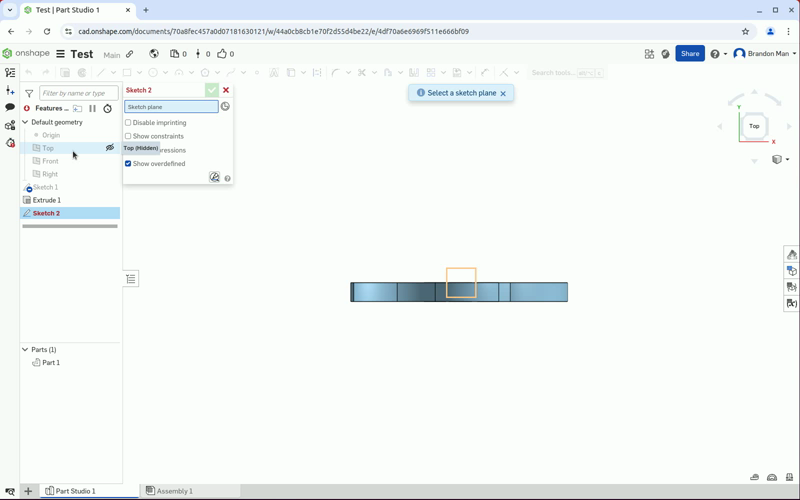
click(73, 150)
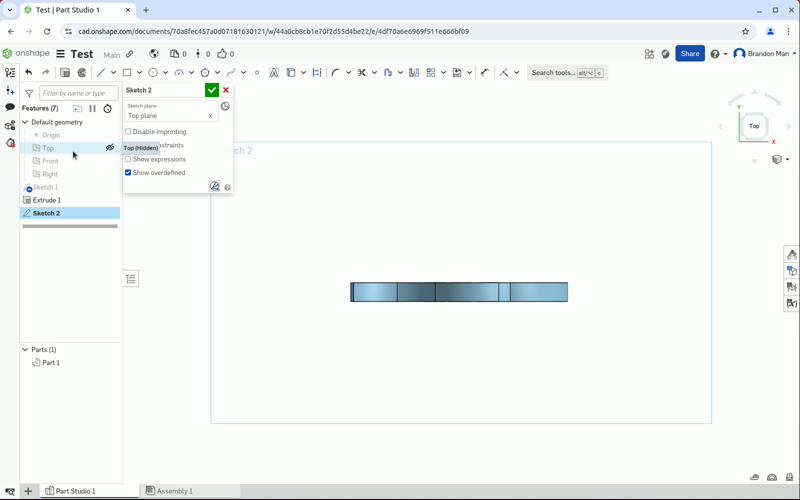
mouse_move(73, 352)
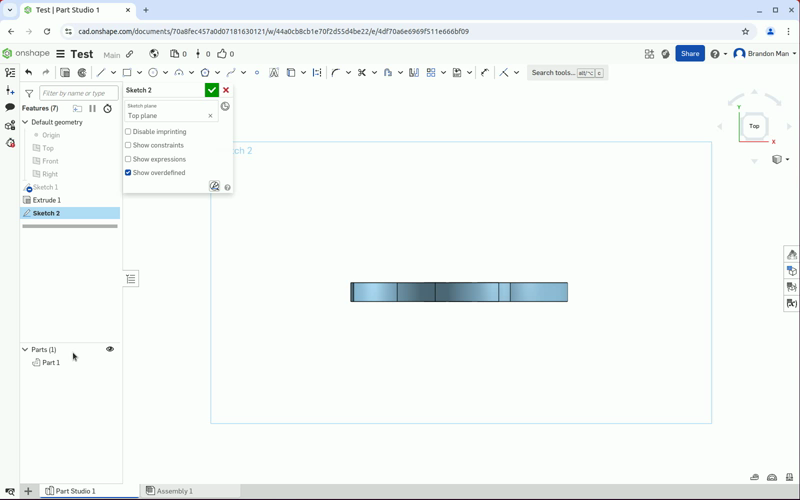
key(y)
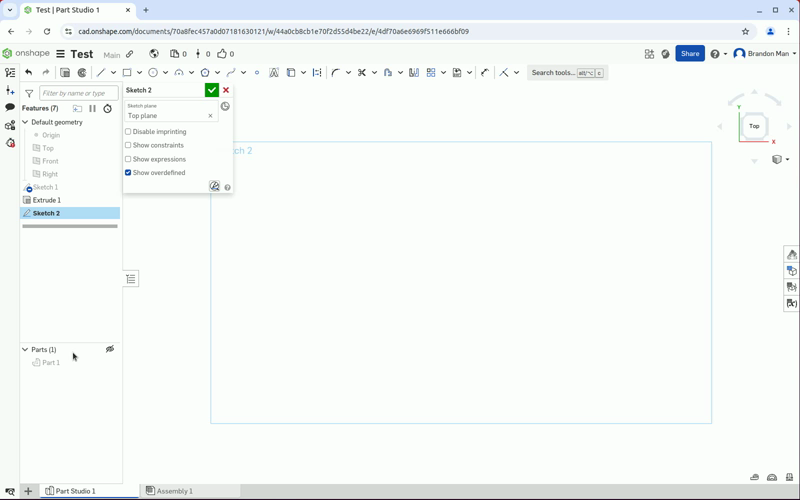
key(a)
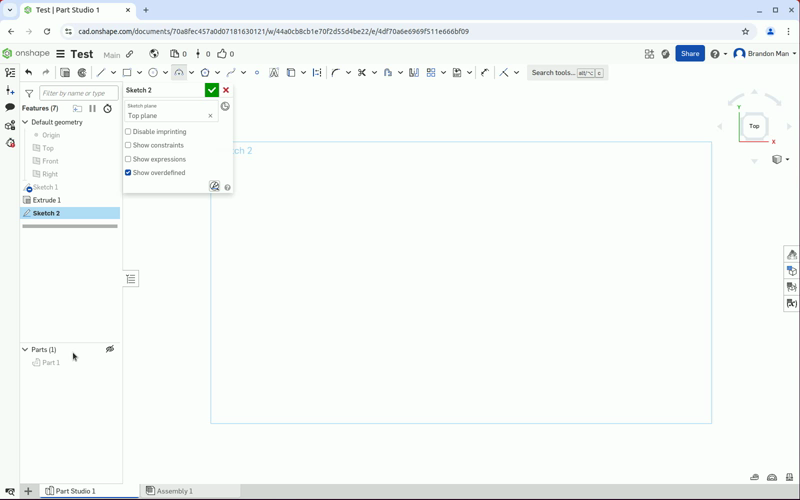
key_down(shift)
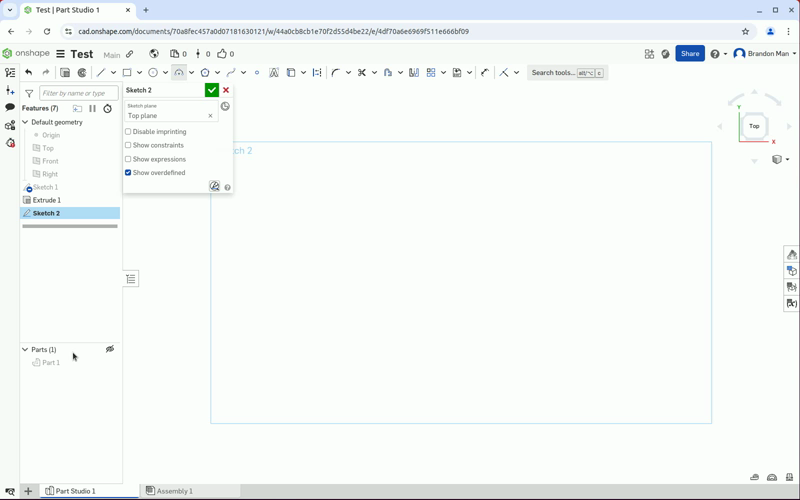
mouse_move(355, 252)
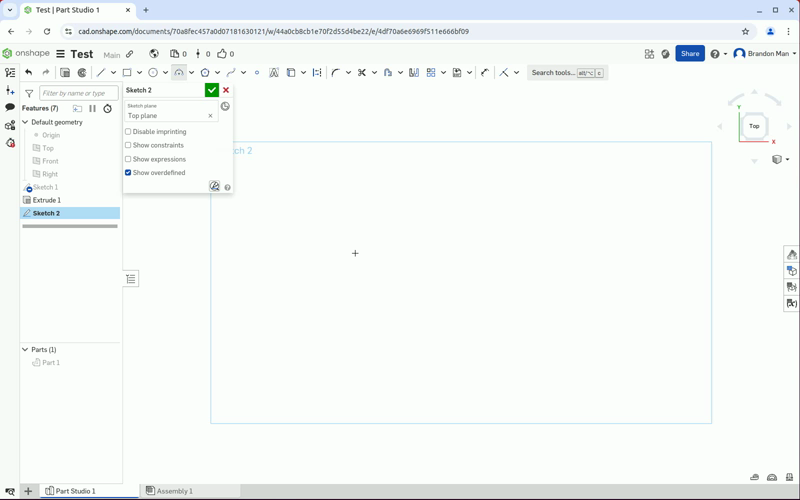
click(355, 252)
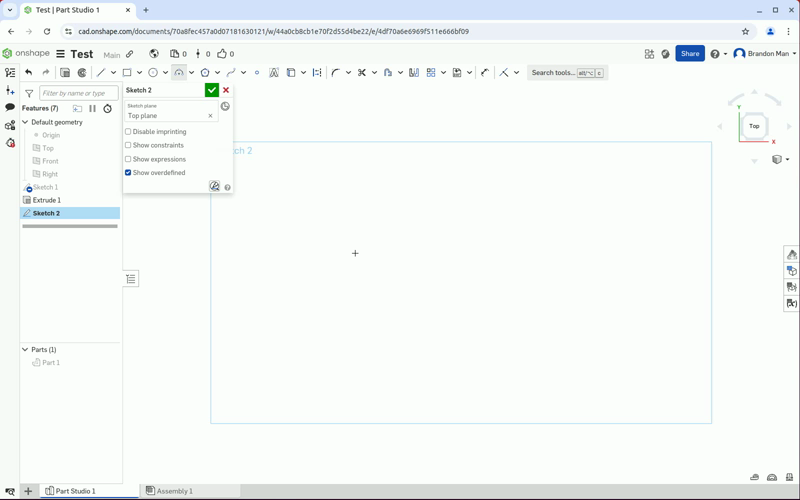
key_up(shift)
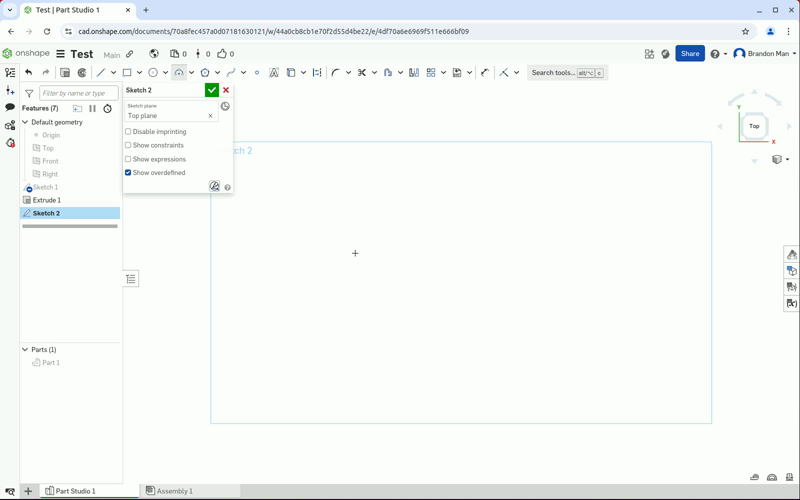
key_down(shift)
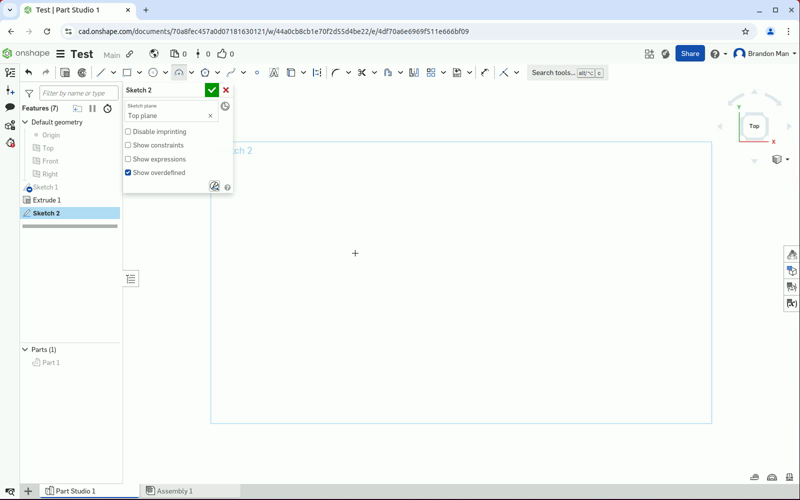
mouse_move(416, 313)
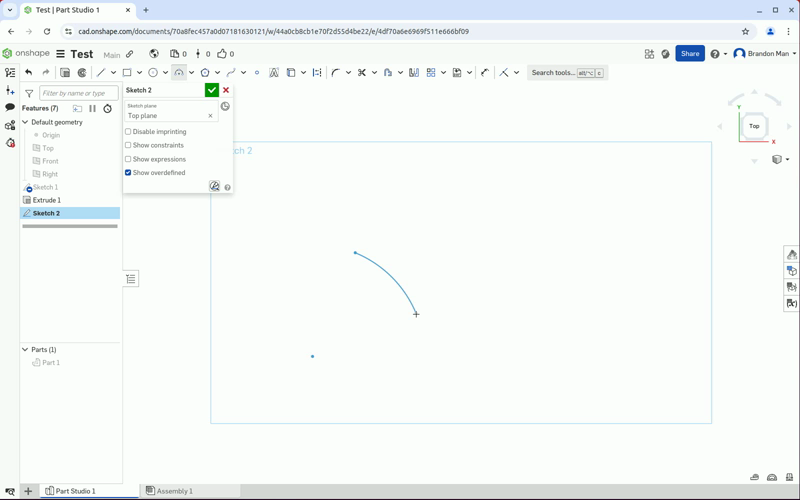
click(416, 313)
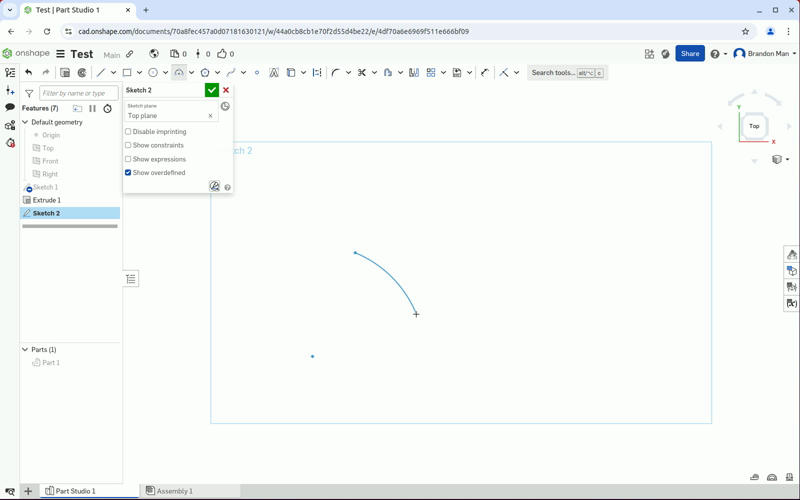
mouse_move(366, 302)
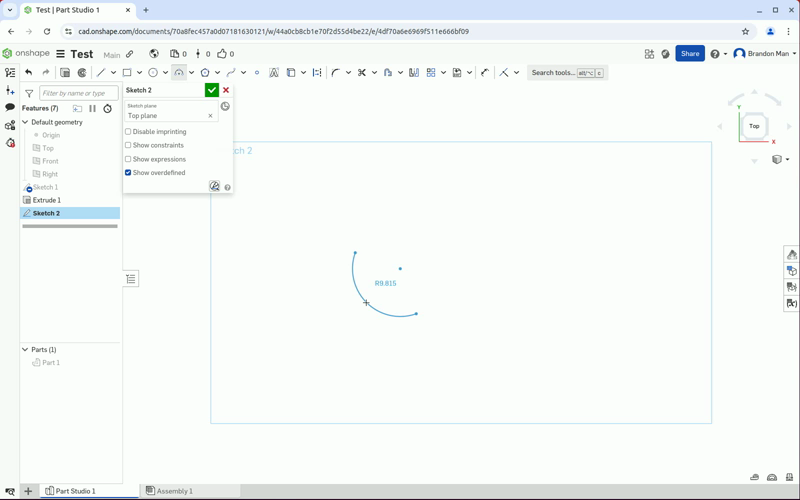
click(366, 302)
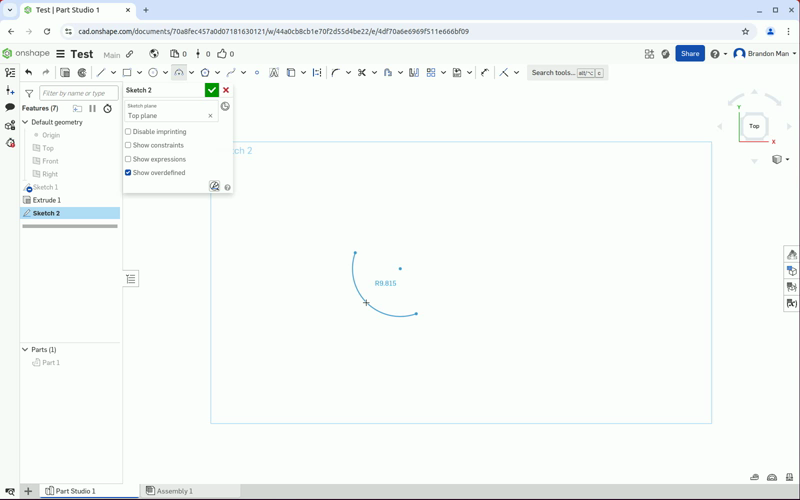
key_up(shift)
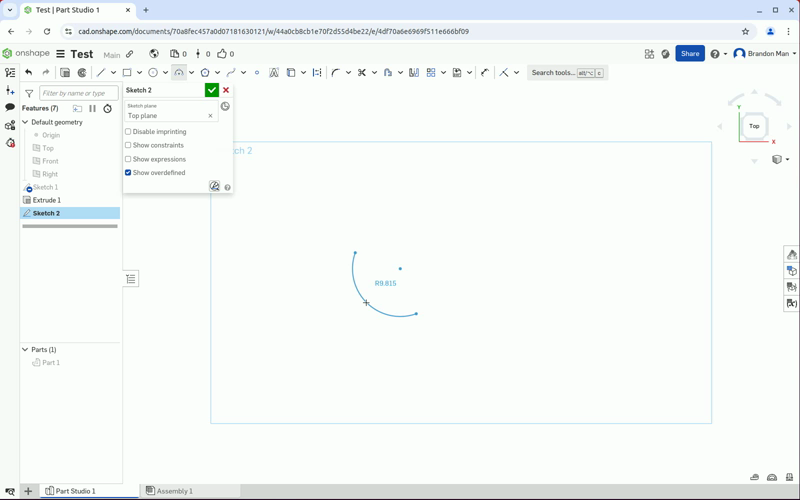
mouse_move(416, 313)
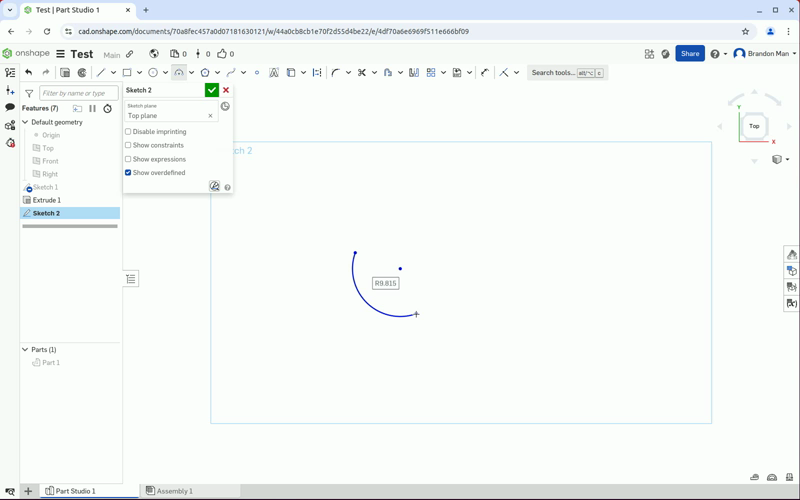
click(416, 313)
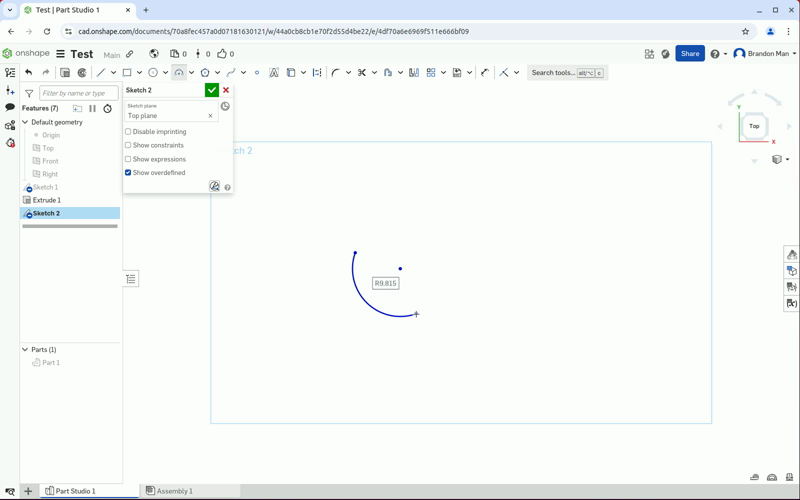
key_down(shift)
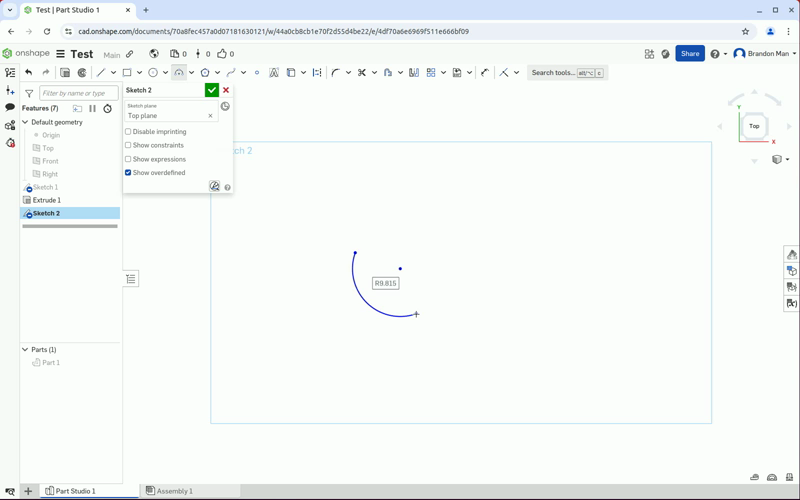
mouse_move(447, 342)
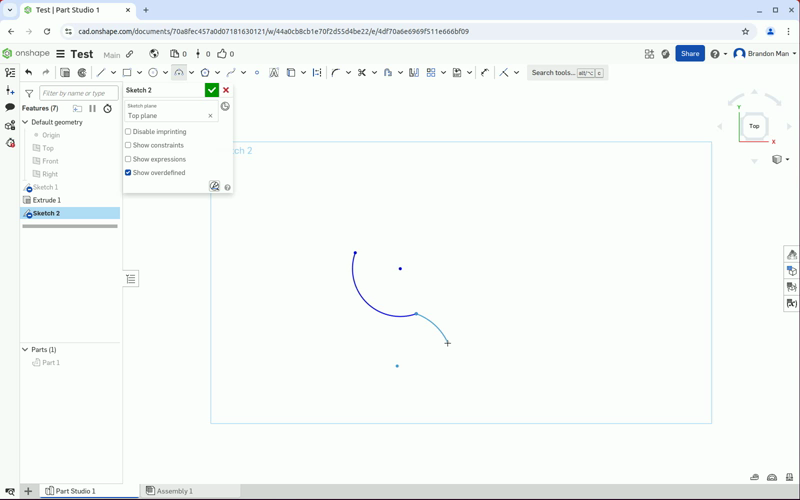
click(447, 342)
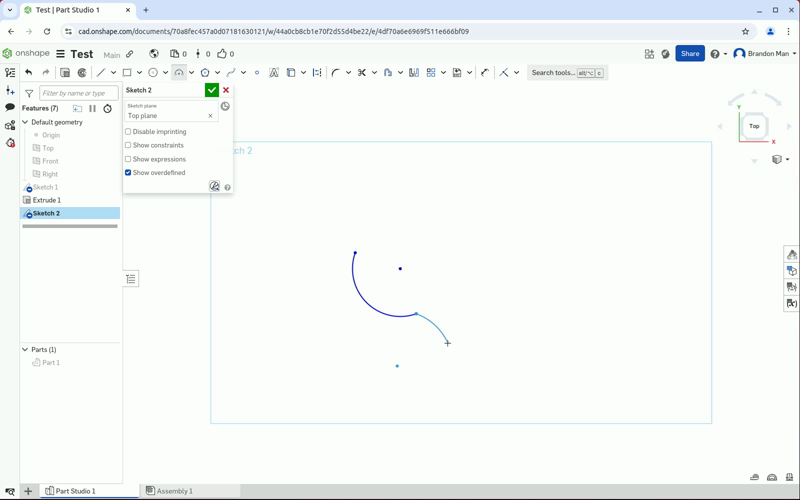
mouse_move(436, 323)
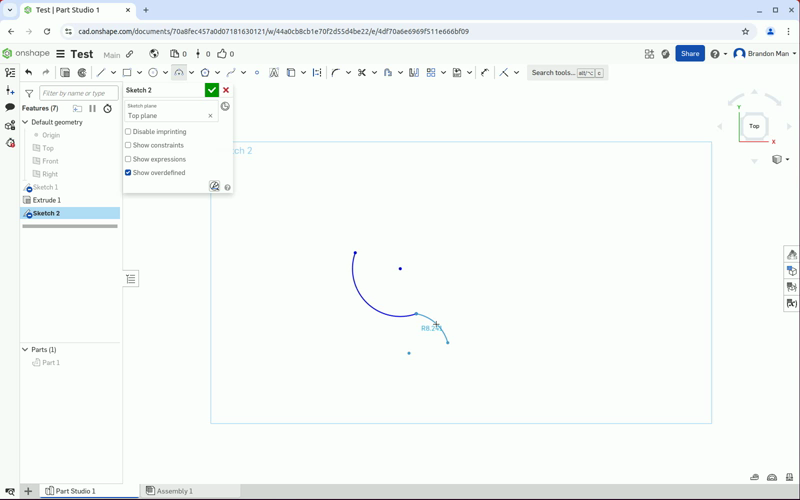
click(436, 323)
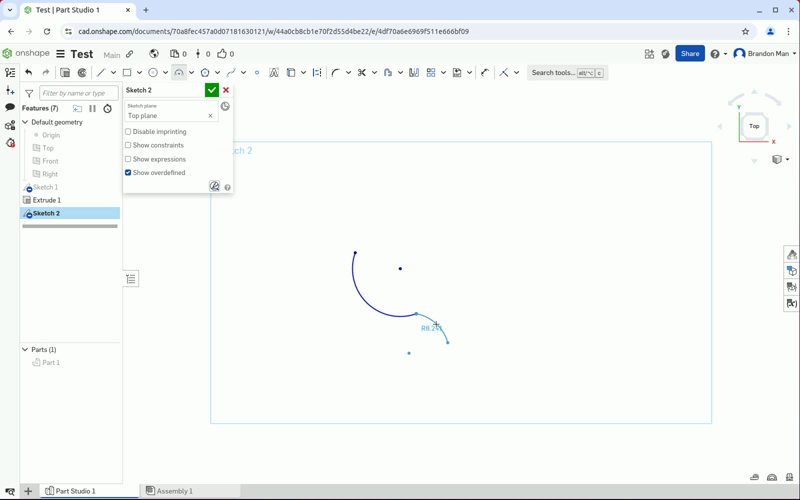
key_up(shift)
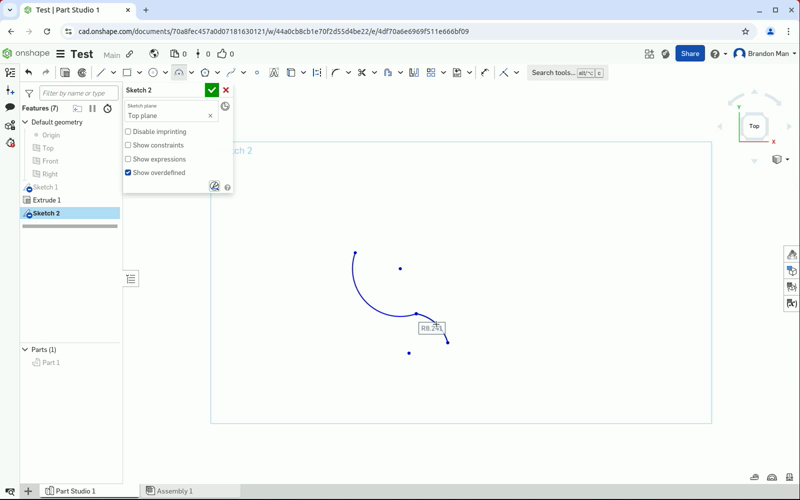
mouse_move(447, 342)
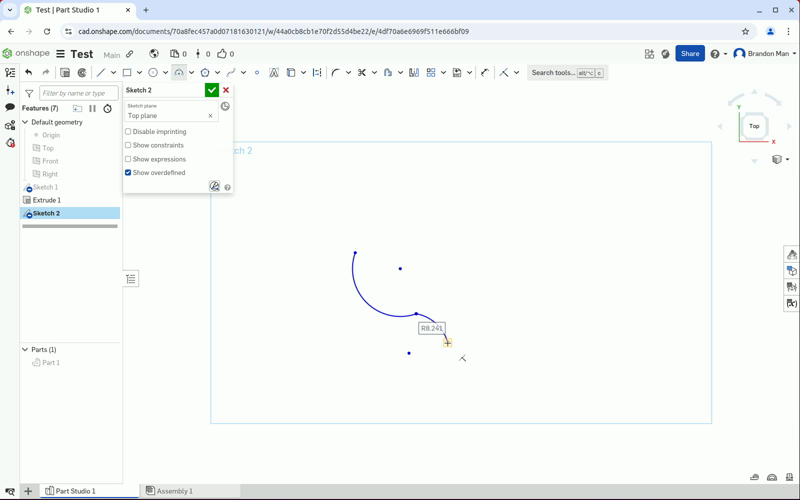
click(447, 342)
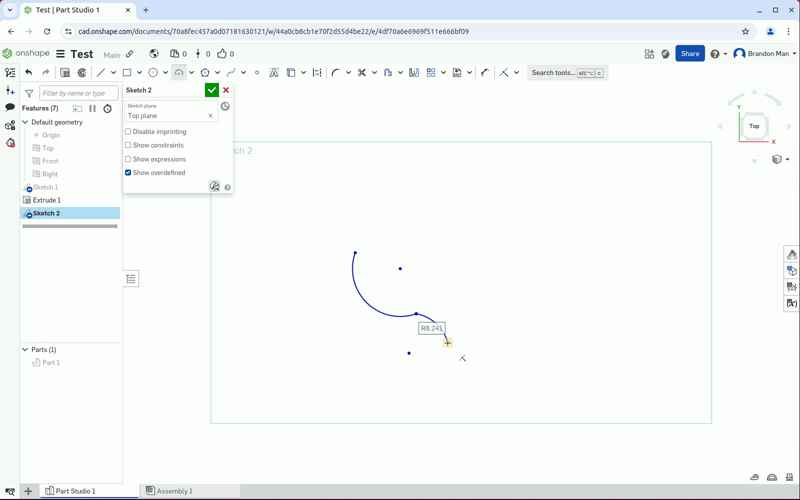
key_down(shift)
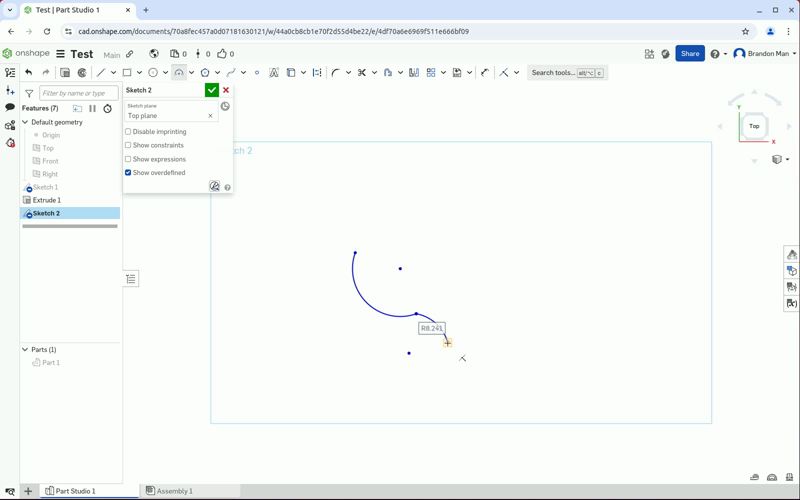
mouse_move(422, 390)
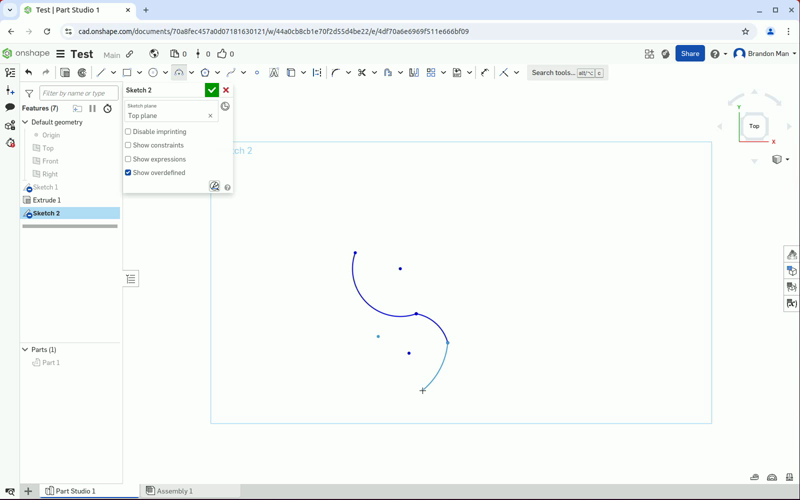
click(422, 390)
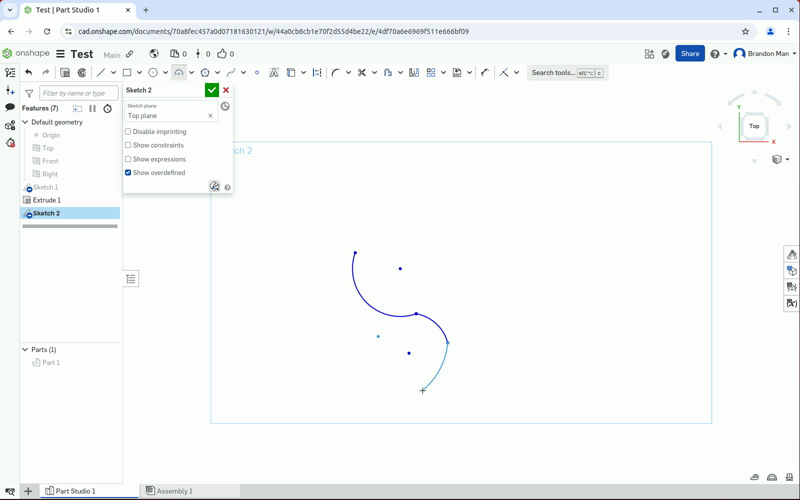
mouse_move(443, 370)
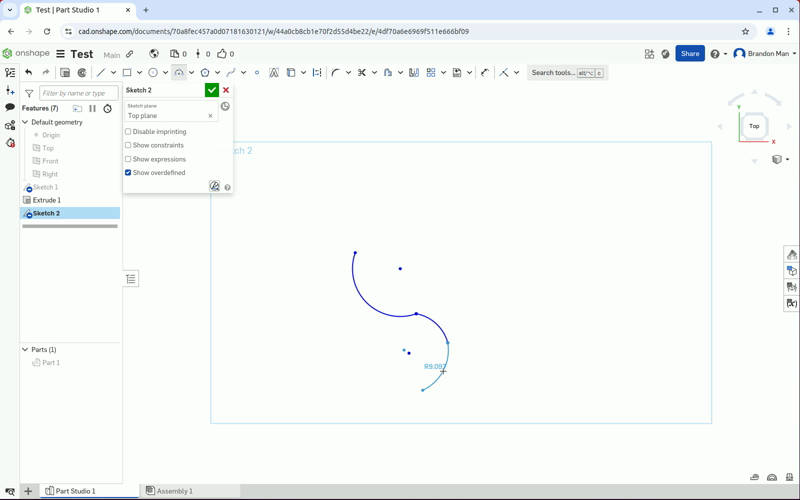
click(443, 370)
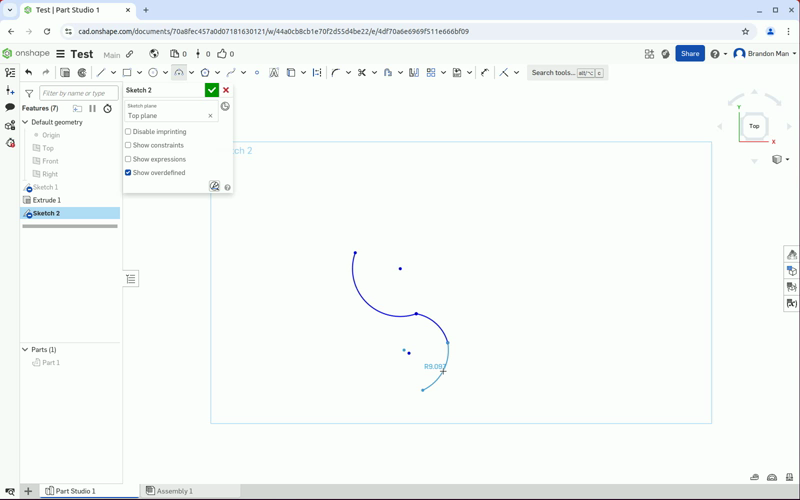
key_up(shift)
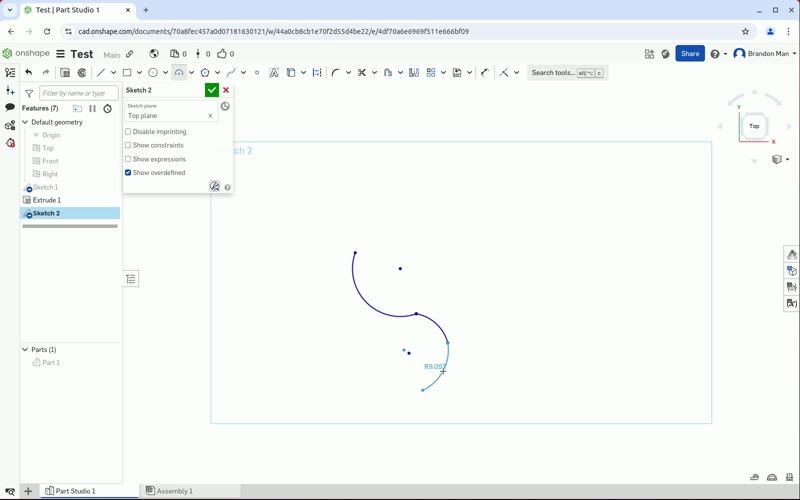
mouse_move(422, 390)
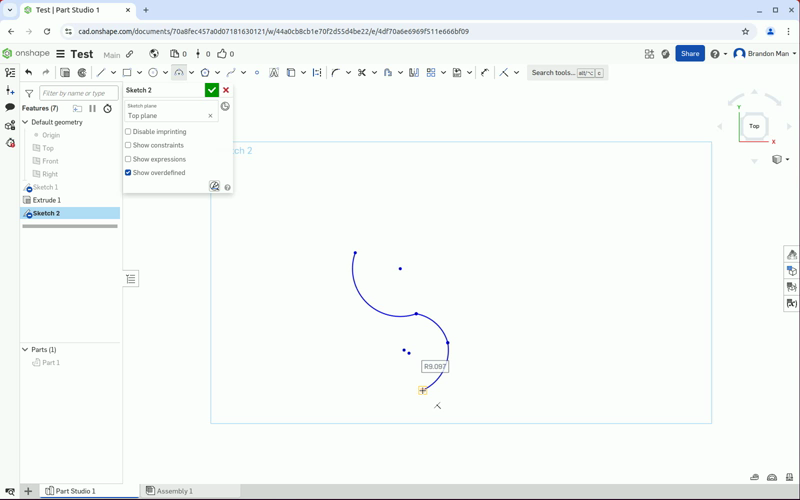
click(422, 390)
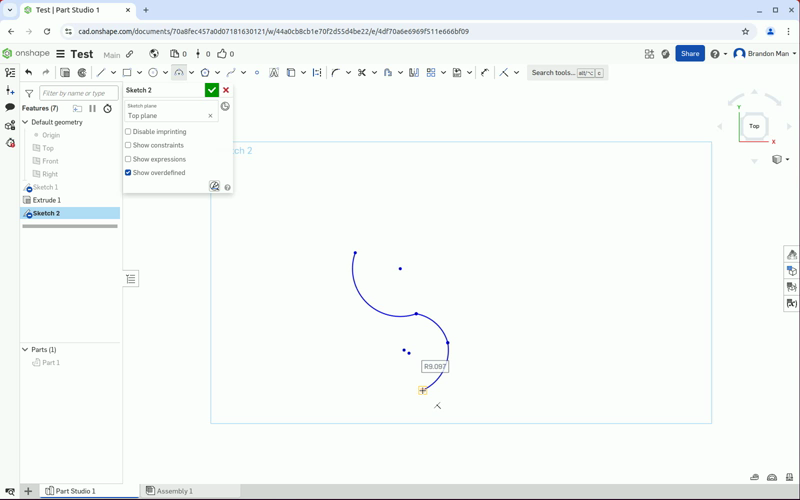
key_down(shift)
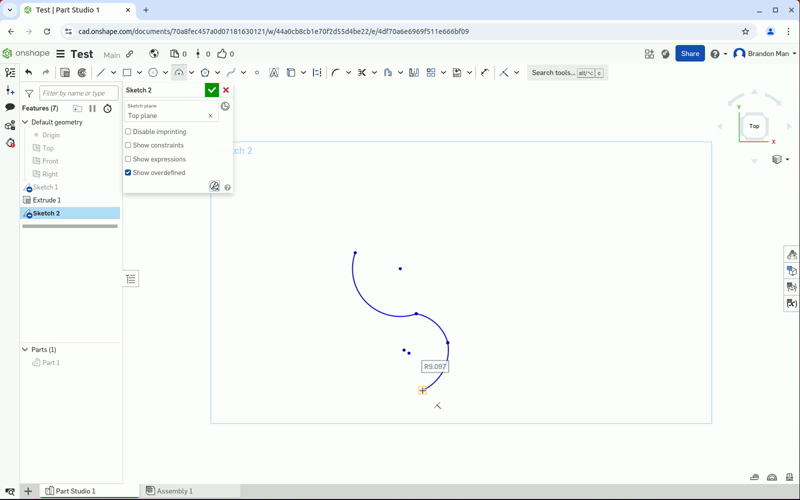
mouse_move(490, 342)
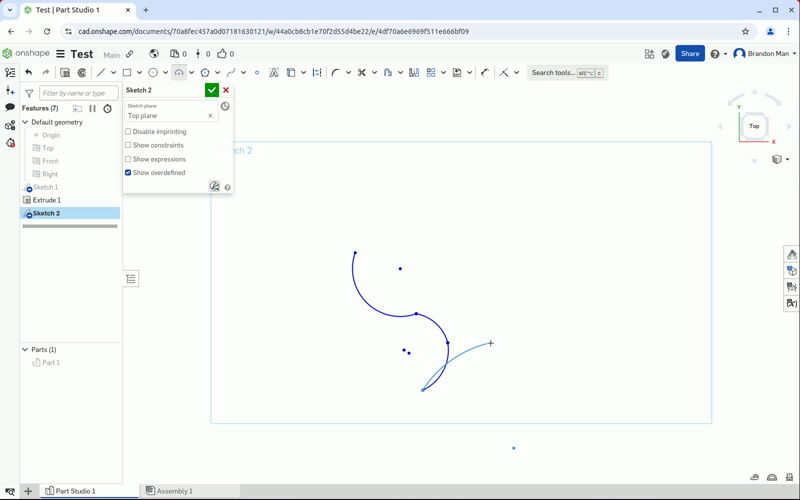
click(490, 342)
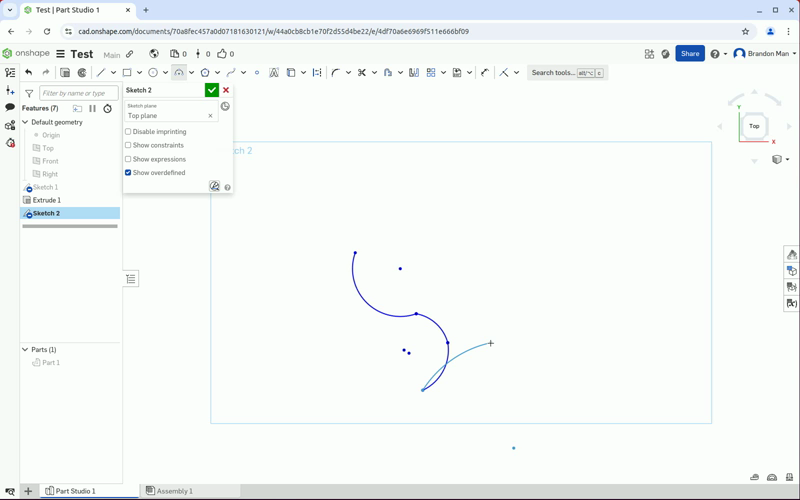
mouse_move(469, 384)
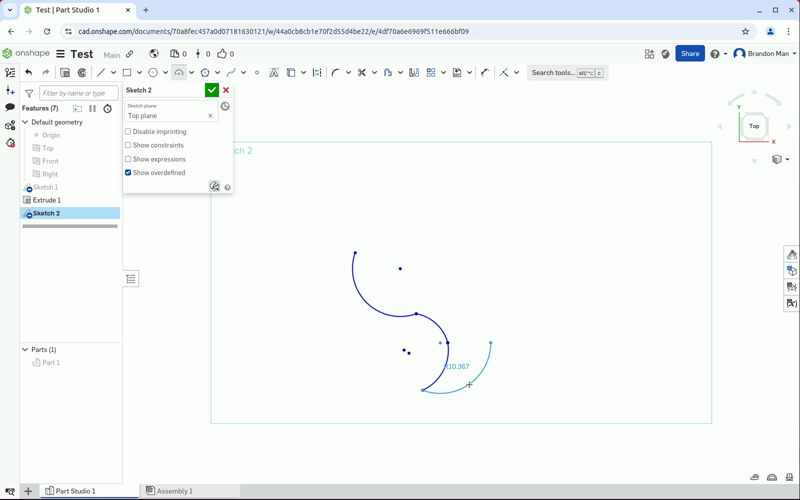
click(469, 384)
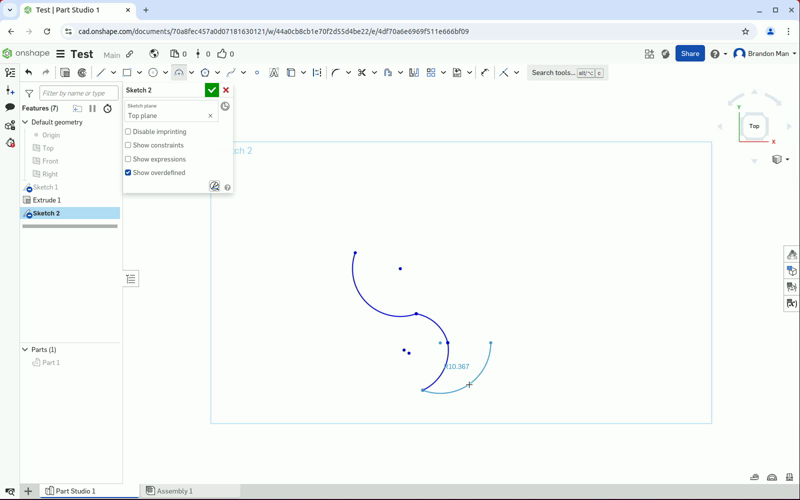
key_up(shift)
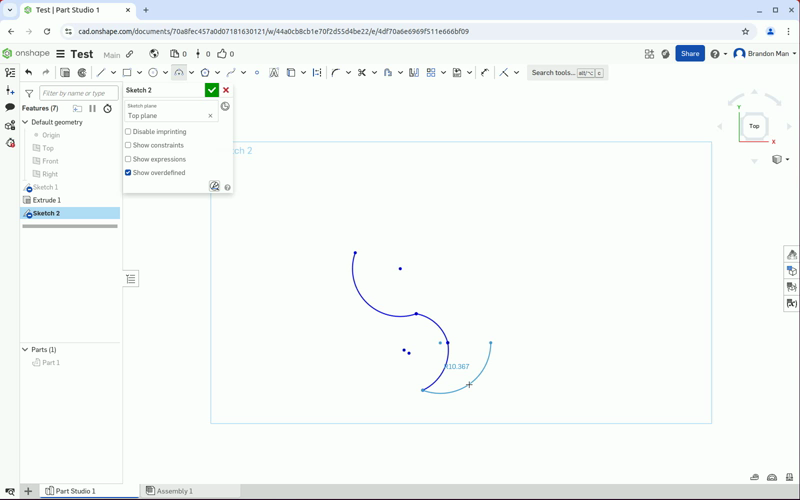
mouse_move(490, 342)
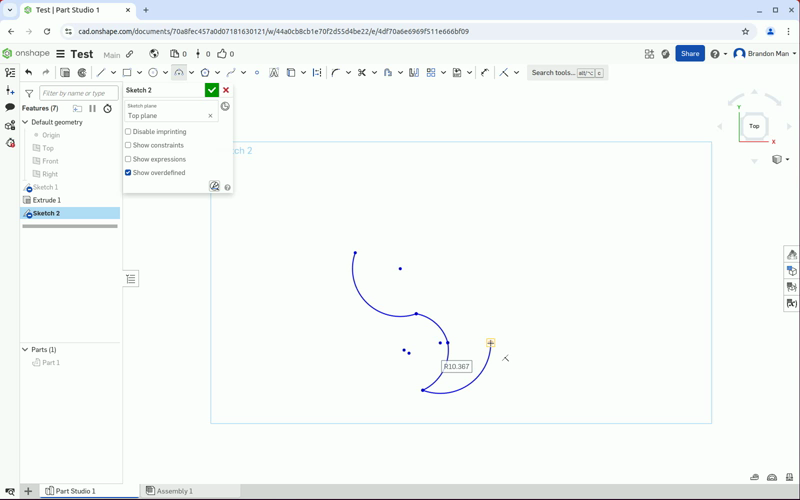
click(490, 342)
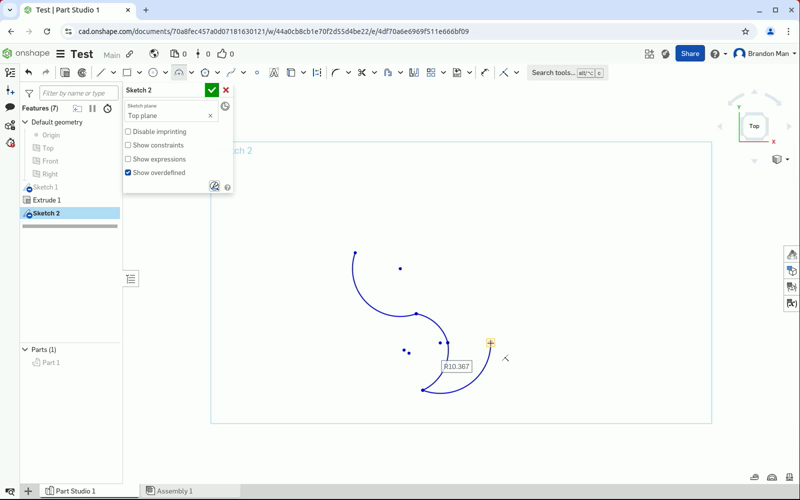
key_down(shift)
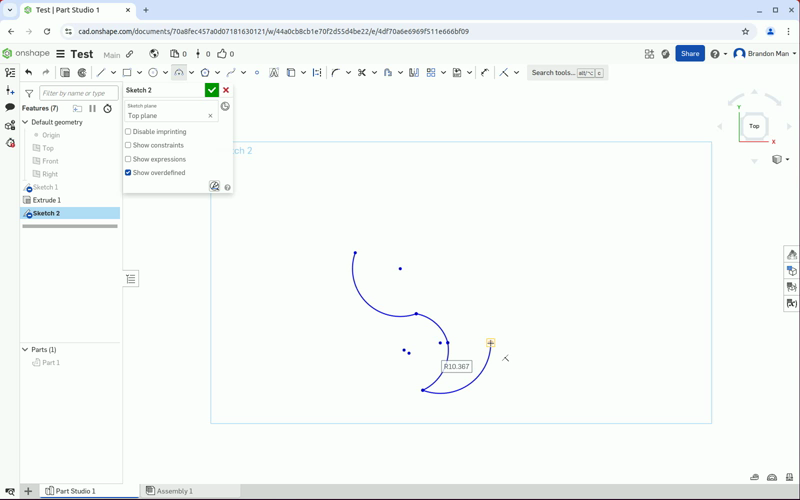
mouse_move(522, 304)
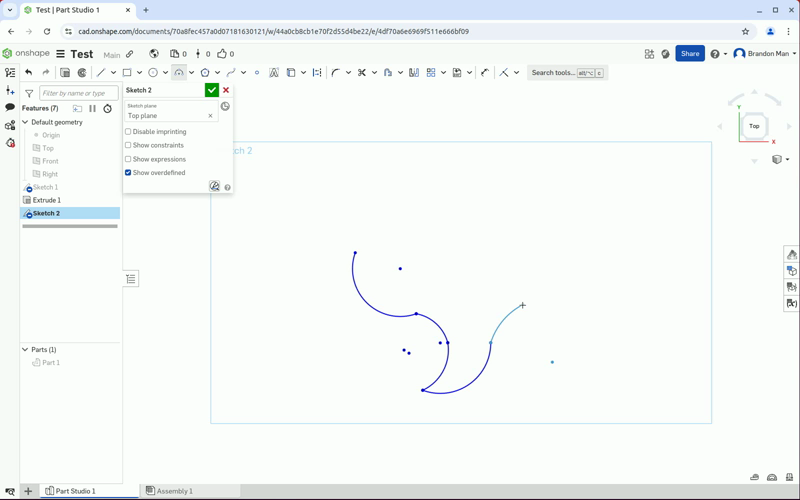
click(522, 304)
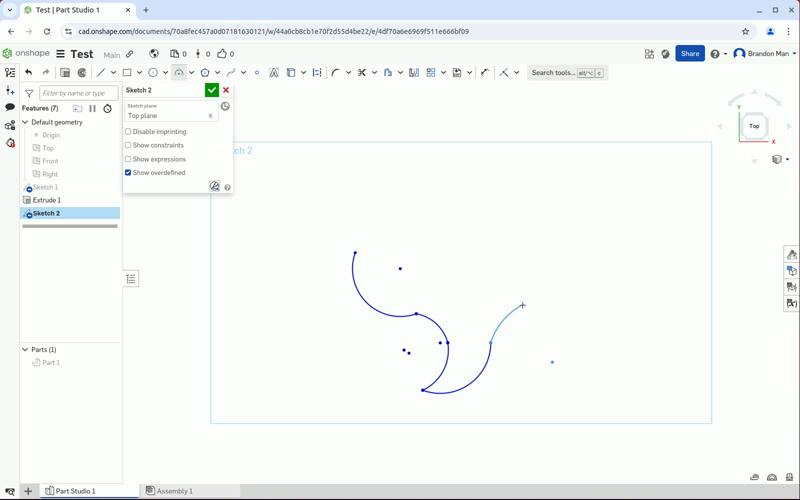
mouse_move(498, 316)
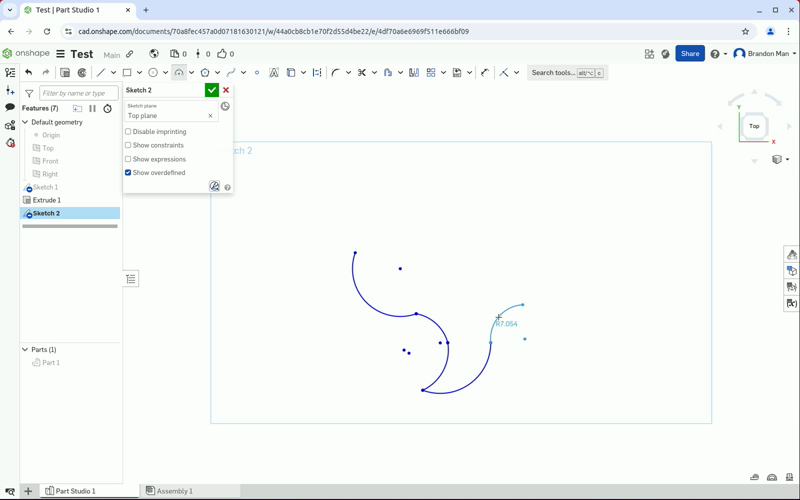
click(498, 316)
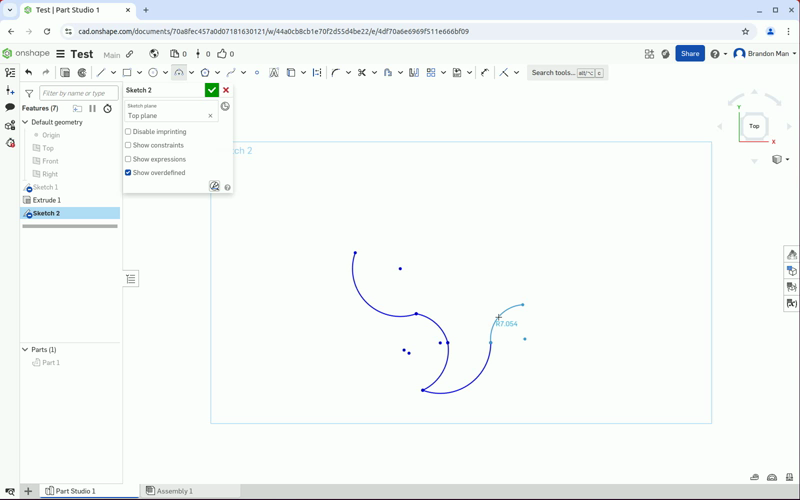
key_up(shift)
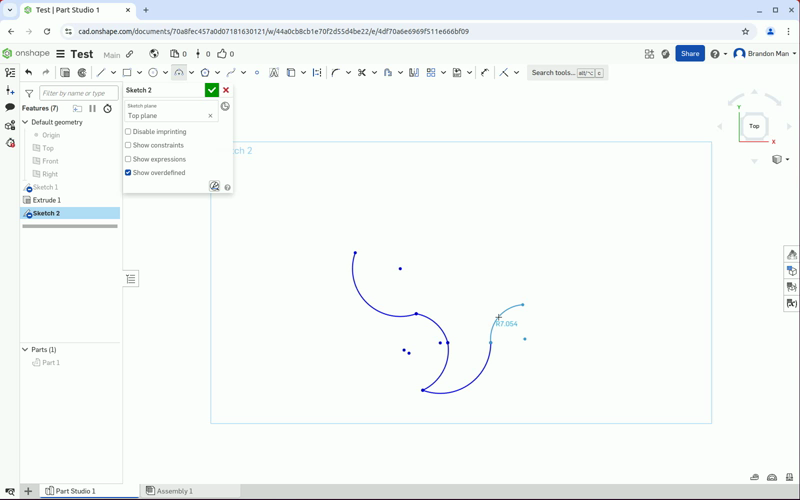
mouse_move(522, 304)
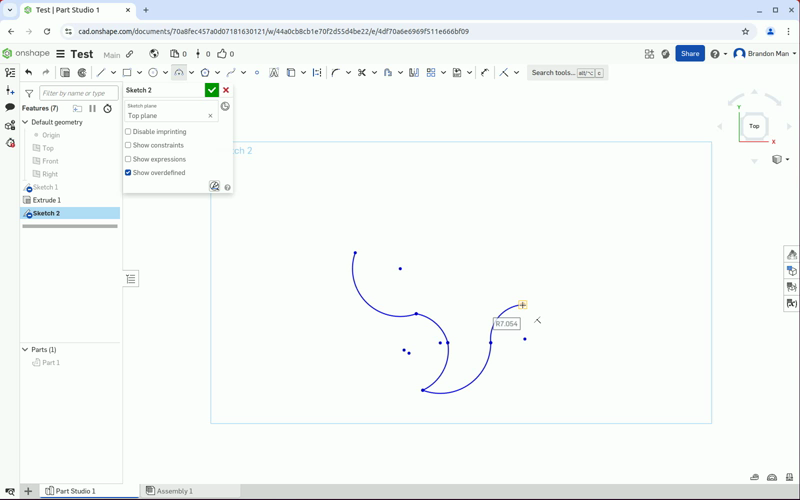
click(522, 304)
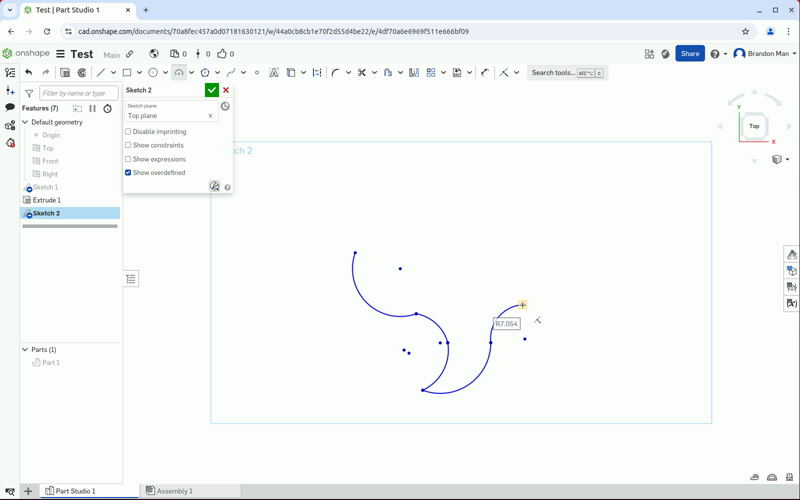
key_down(shift)
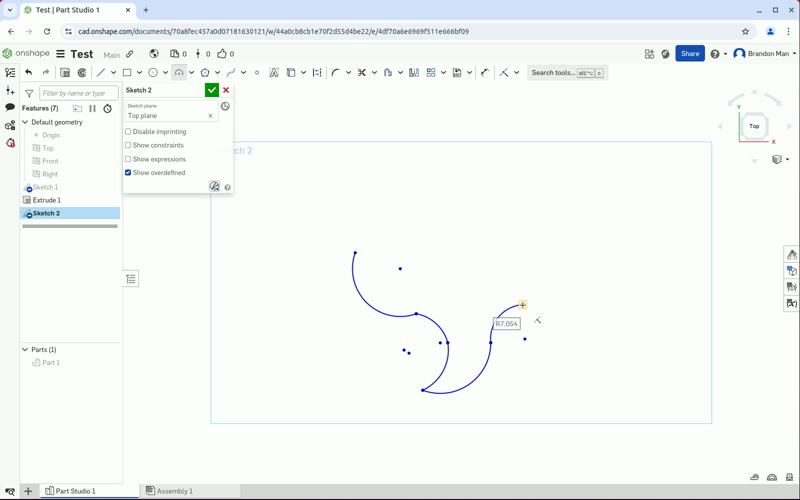
mouse_move(563, 333)
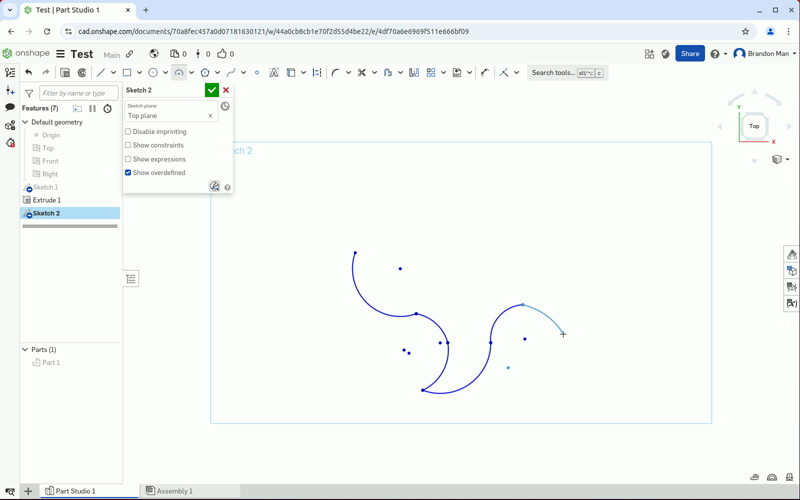
click(563, 333)
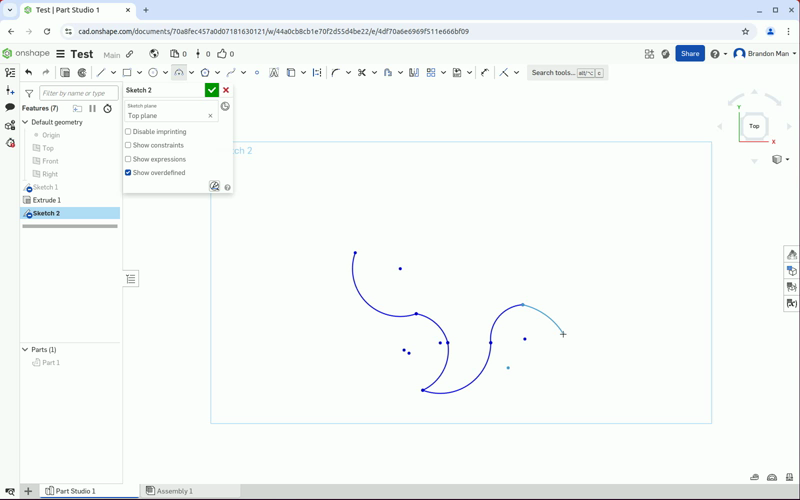
mouse_move(549, 310)
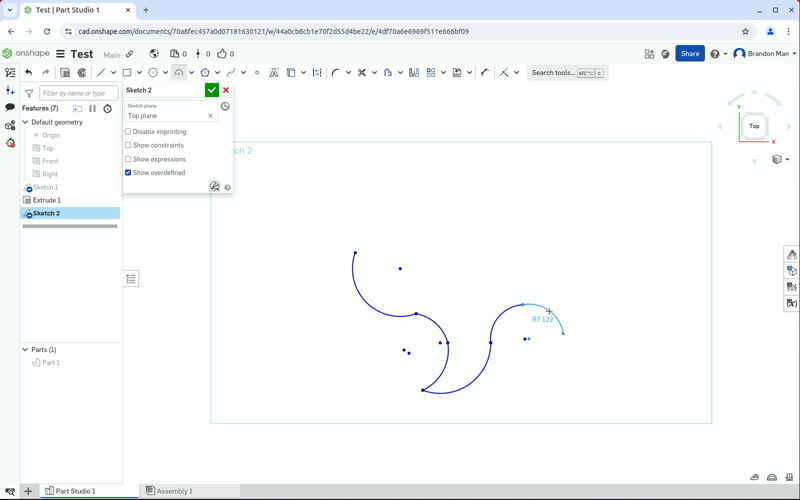
click(549, 310)
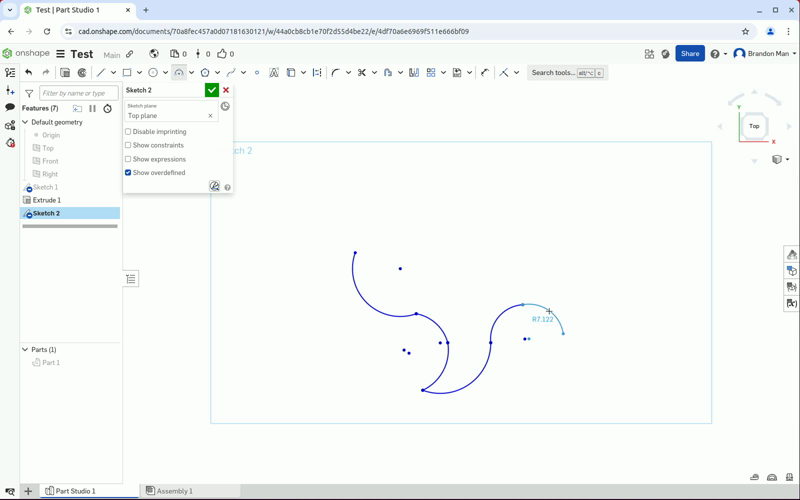
key_up(shift)
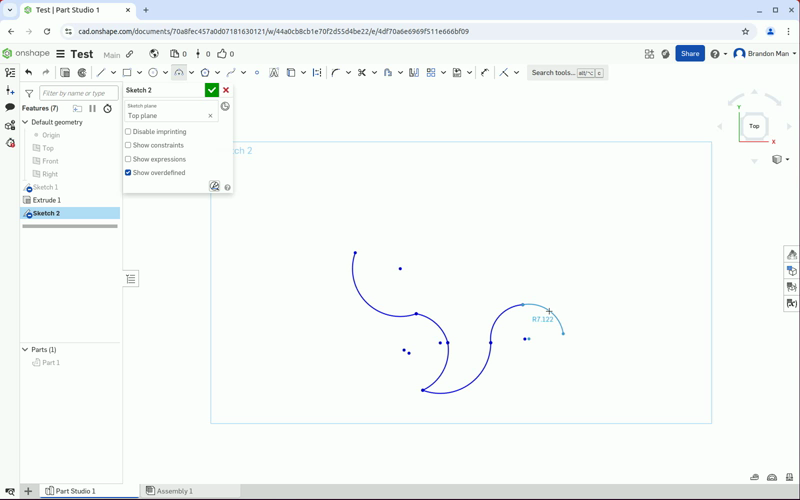
mouse_move(563, 333)
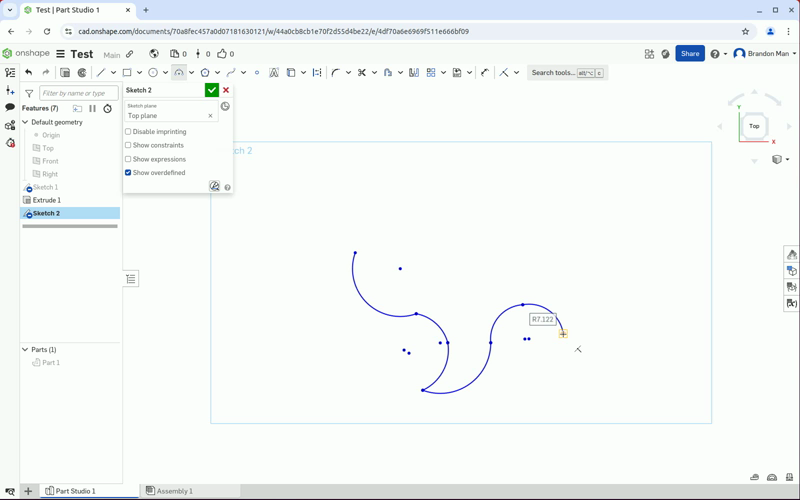
click(563, 333)
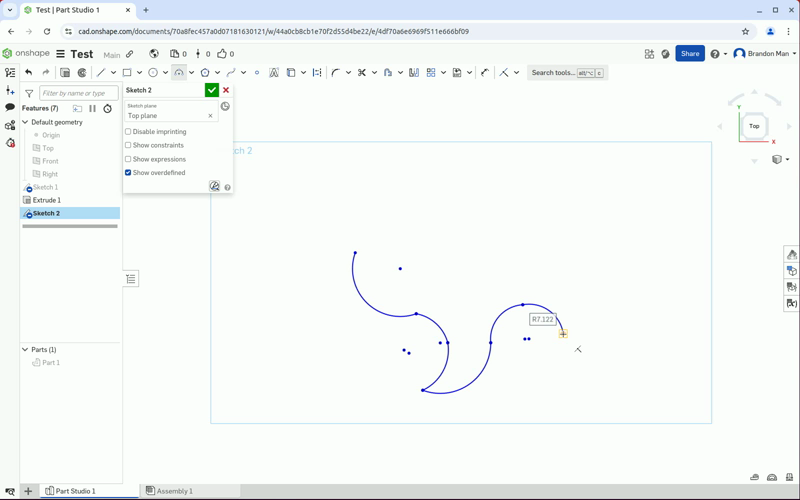
key_down(shift)
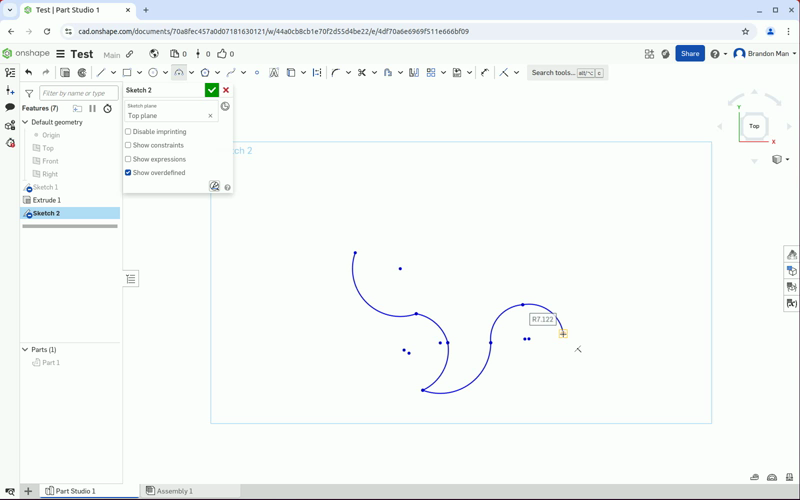
mouse_move(531, 263)
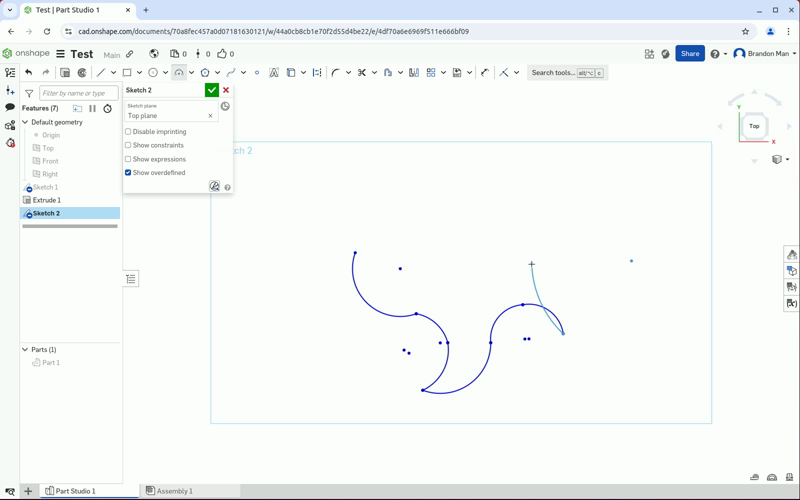
click(531, 263)
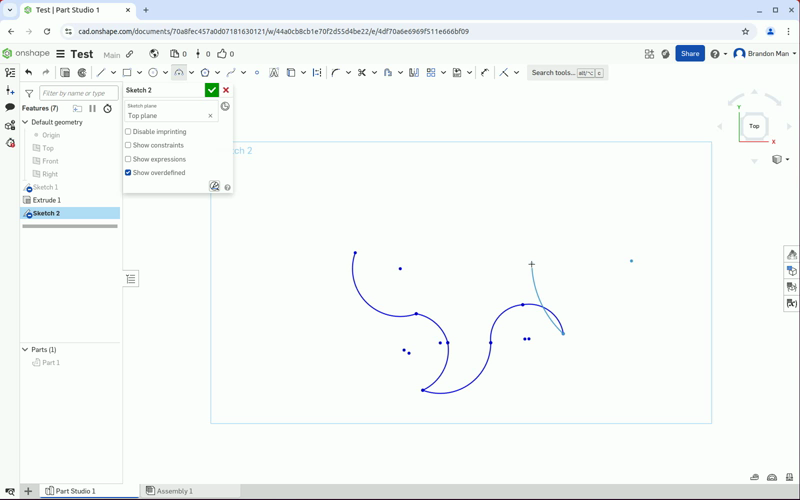
mouse_move(565, 290)
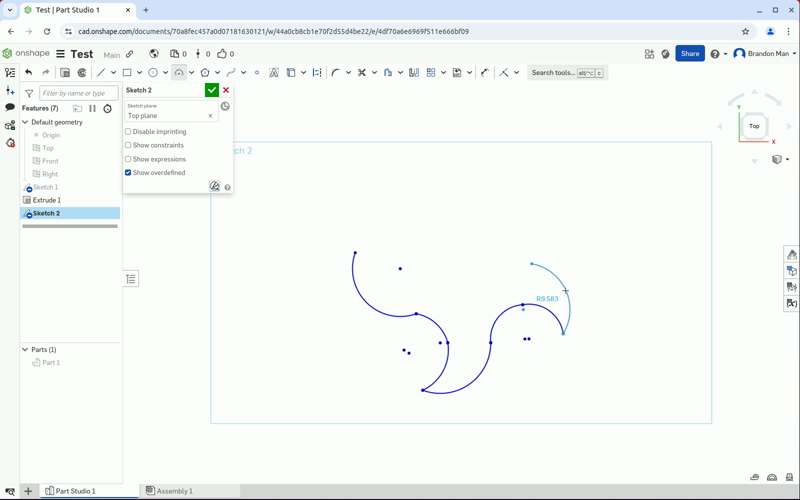
click(565, 290)
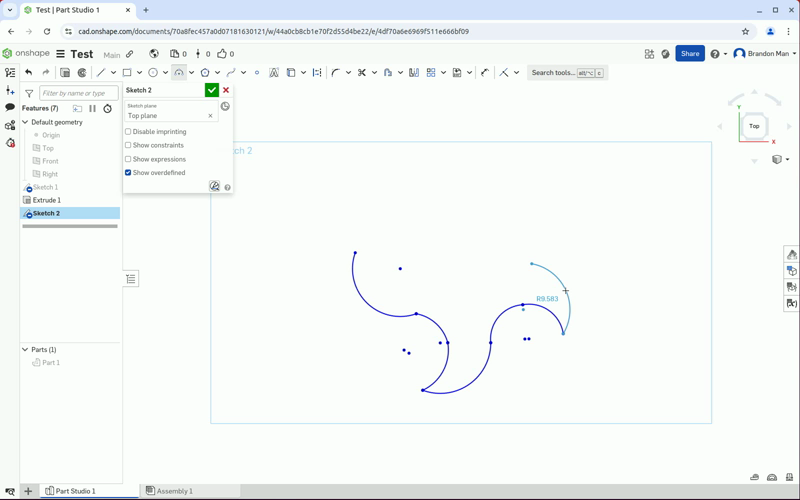
key_up(shift)
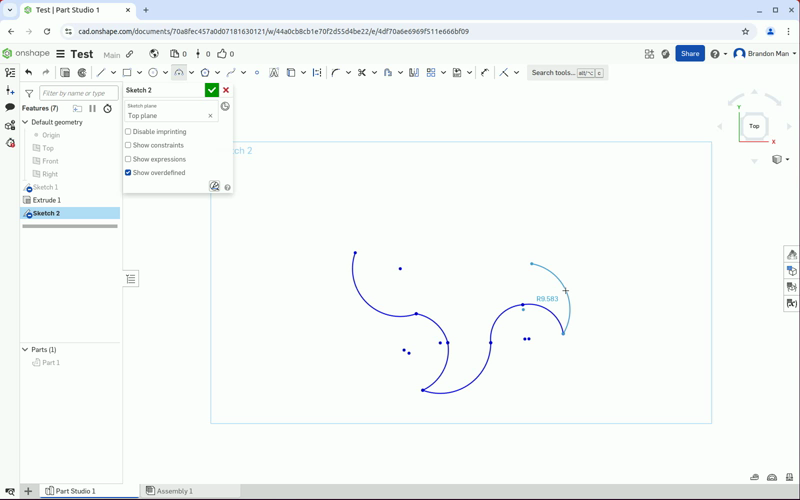
mouse_move(531, 263)
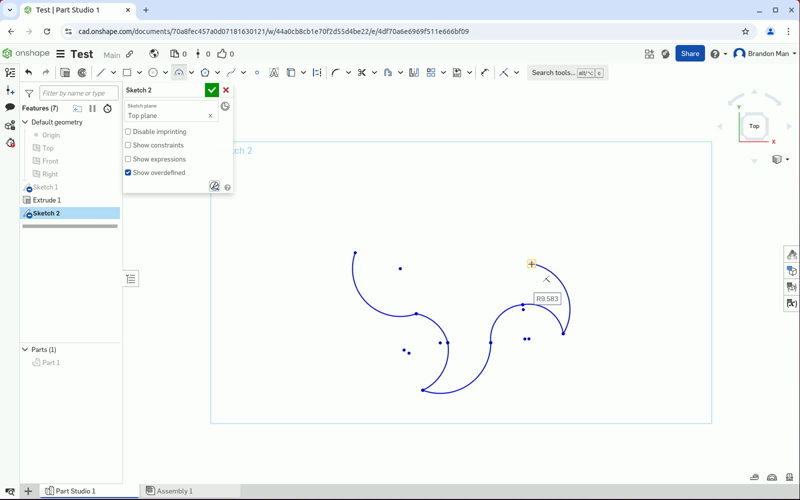
click(531, 263)
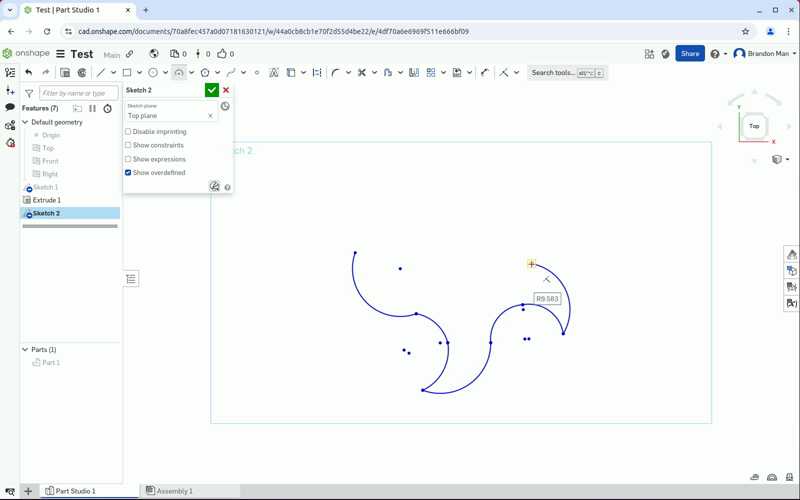
key_down(shift)
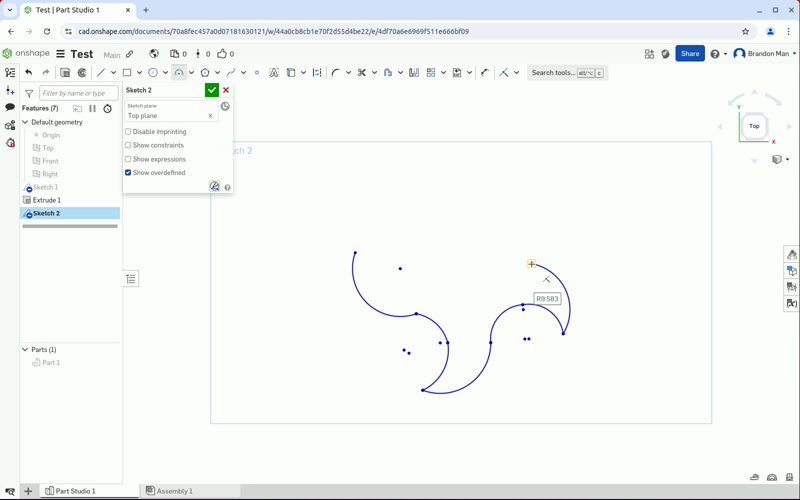
mouse_move(479, 227)
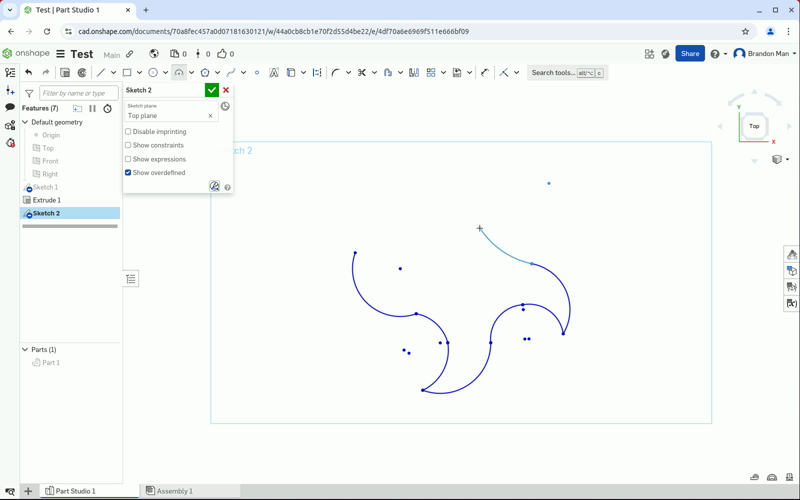
click(479, 227)
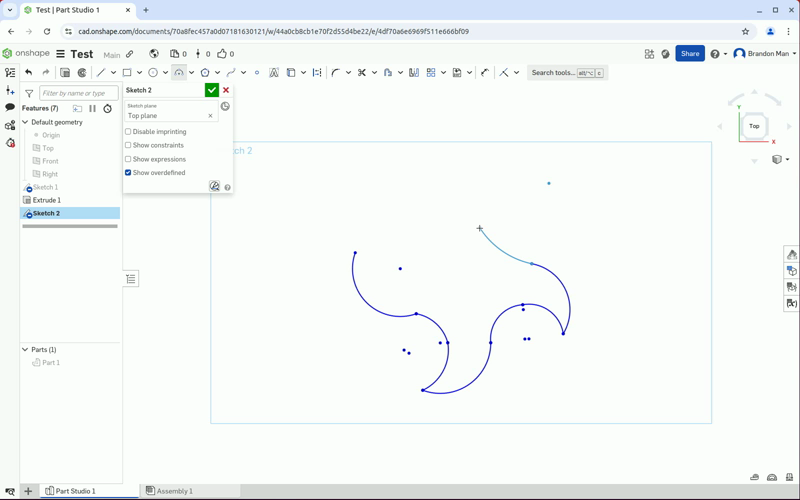
mouse_move(496, 259)
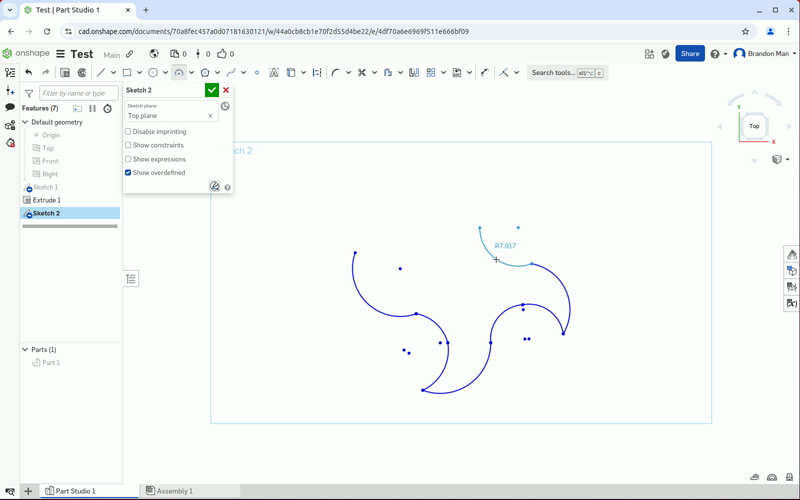
click(496, 259)
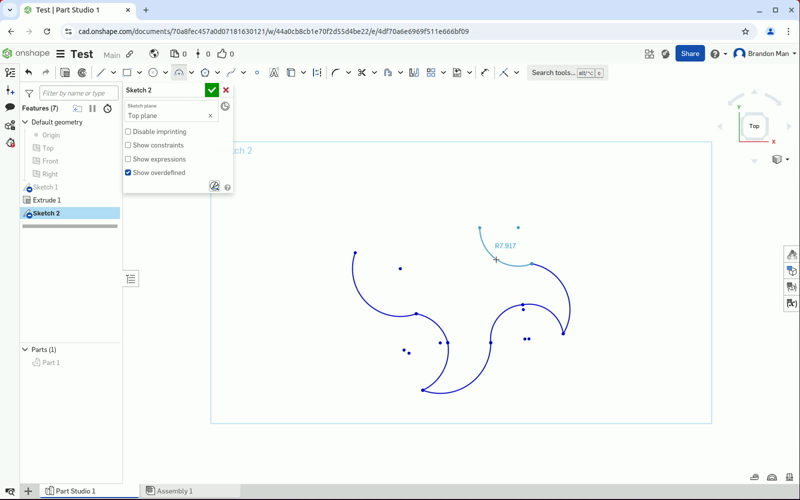
key_up(shift)
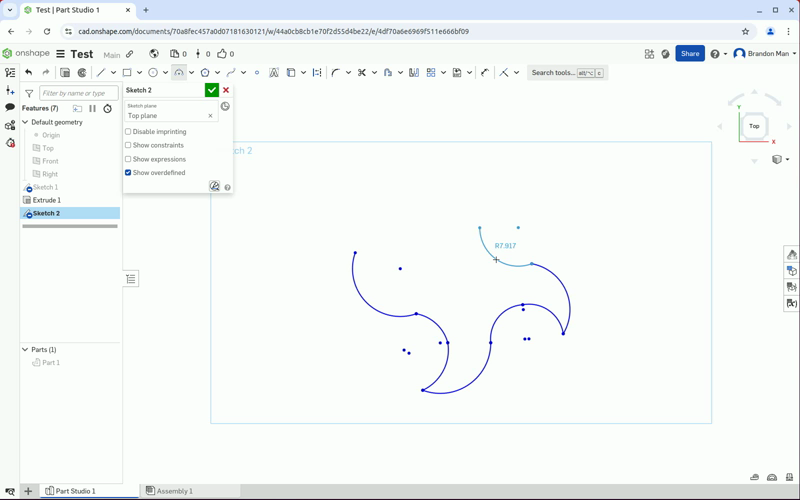
mouse_move(479, 227)
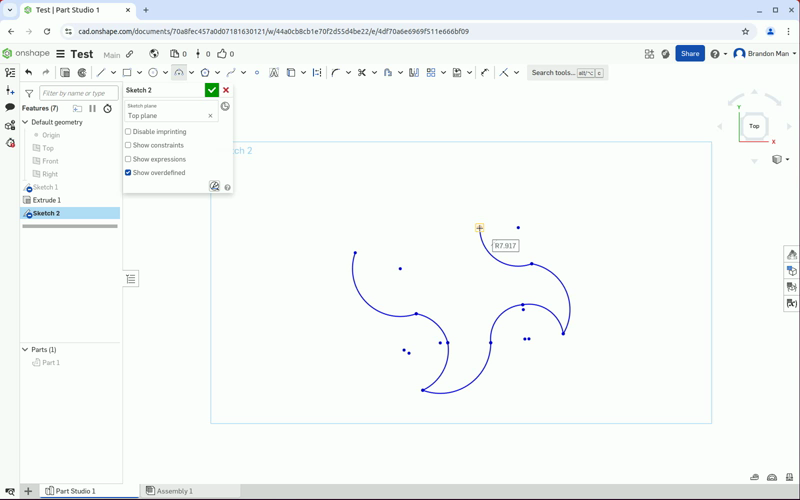
click(479, 227)
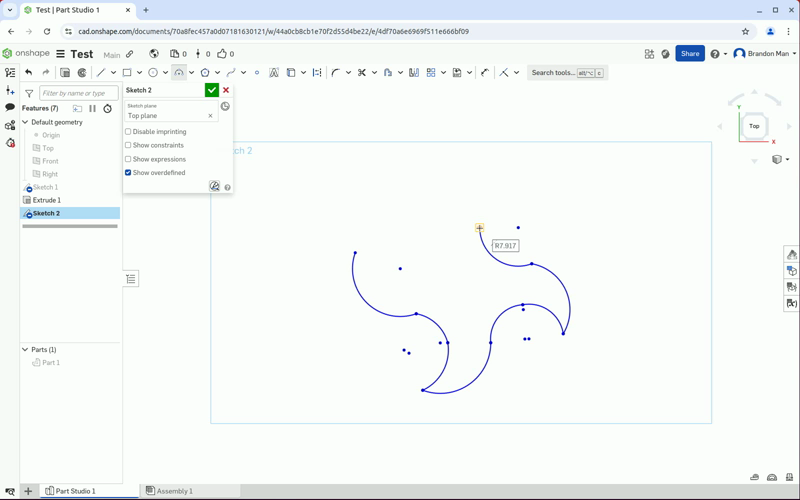
key_down(shift)
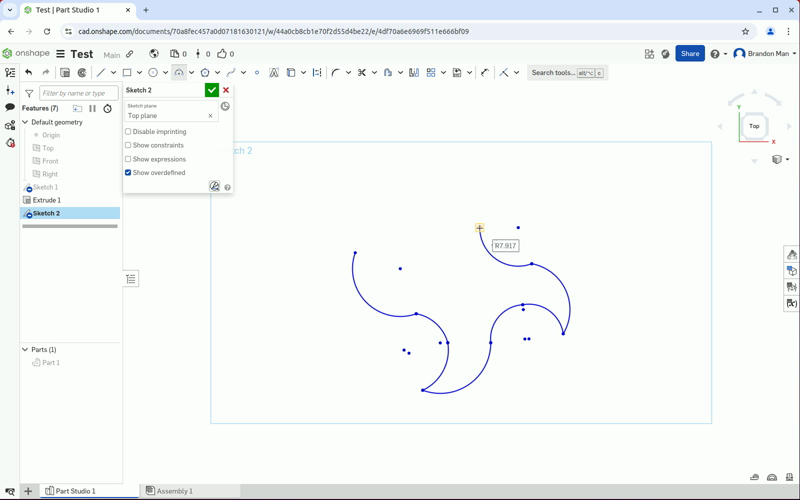
mouse_move(502, 189)
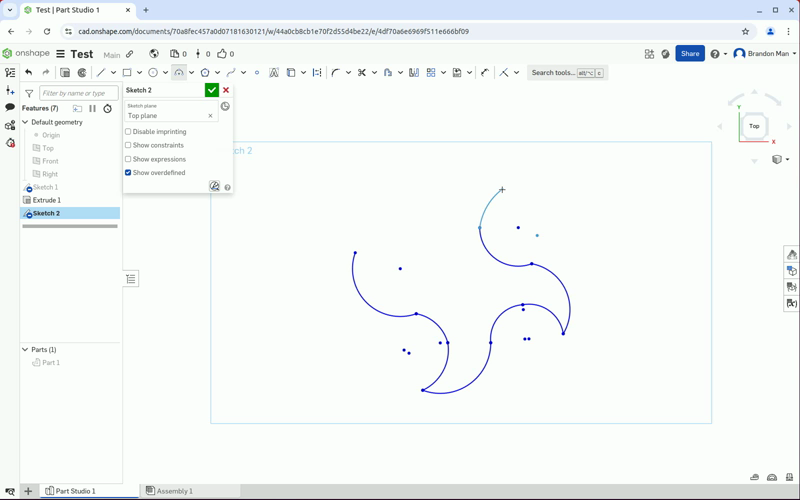
click(502, 189)
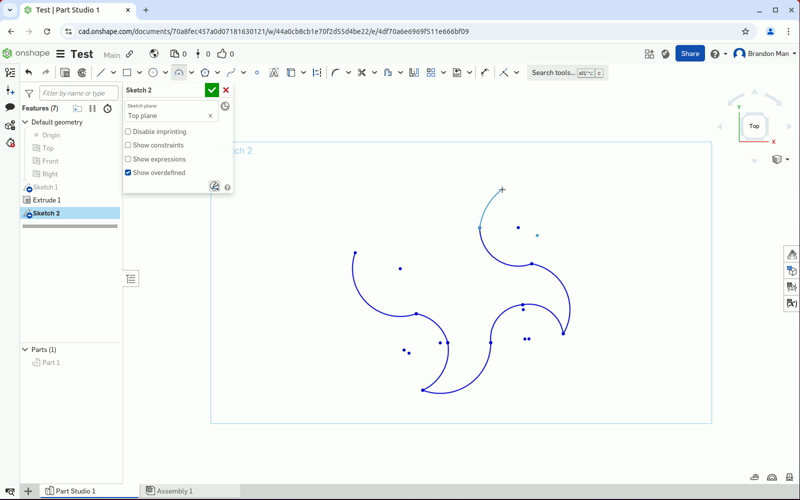
mouse_move(484, 204)
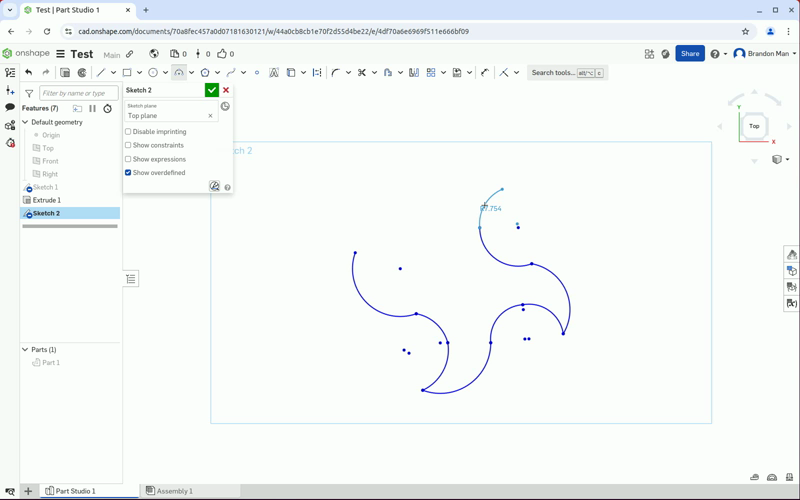
click(484, 204)
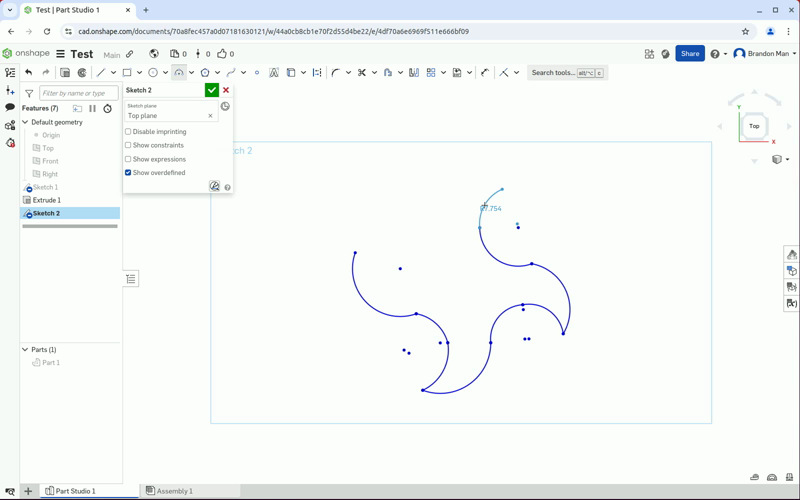
key_up(shift)
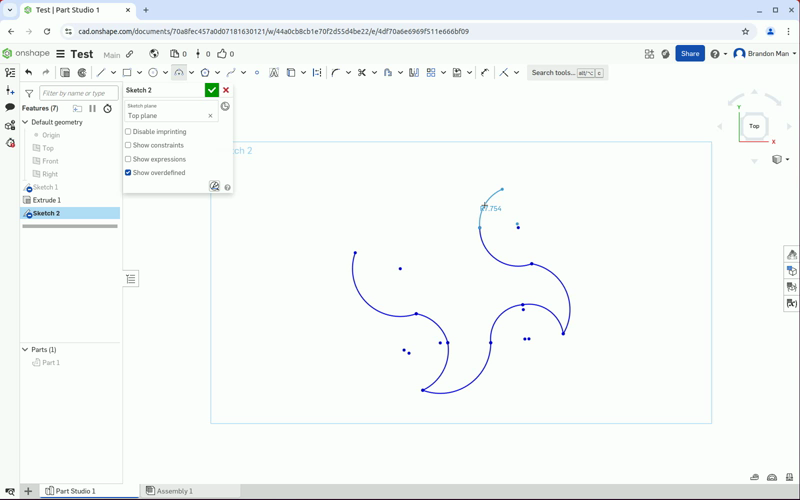
mouse_move(502, 189)
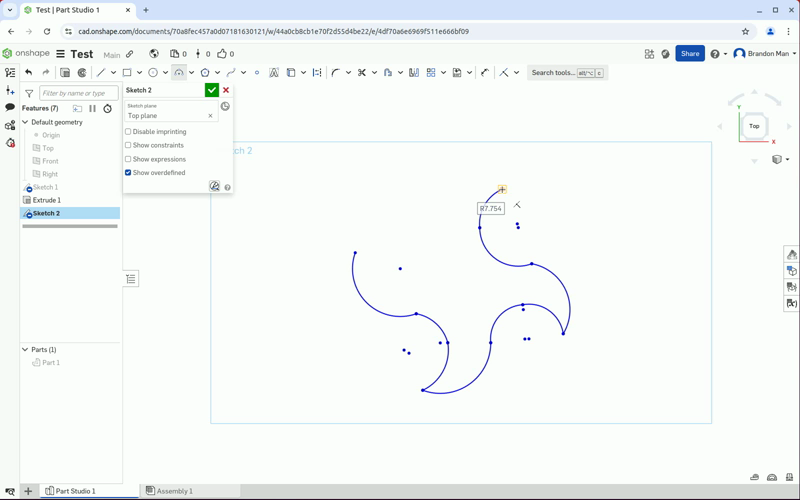
click(502, 189)
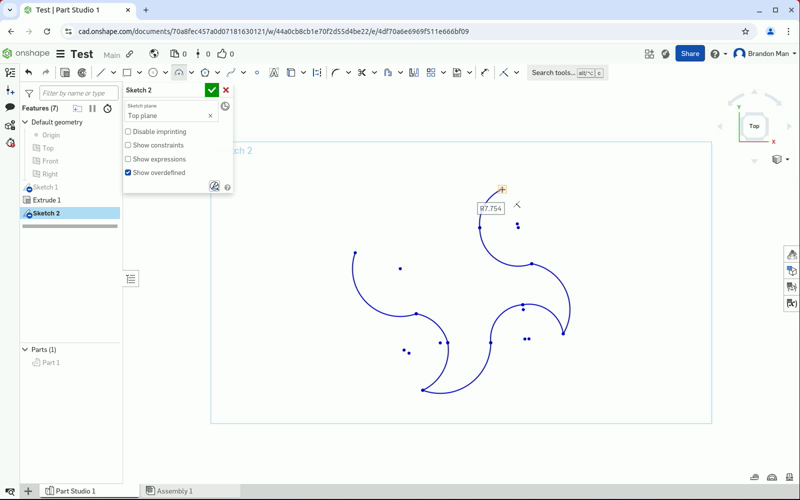
key_down(shift)
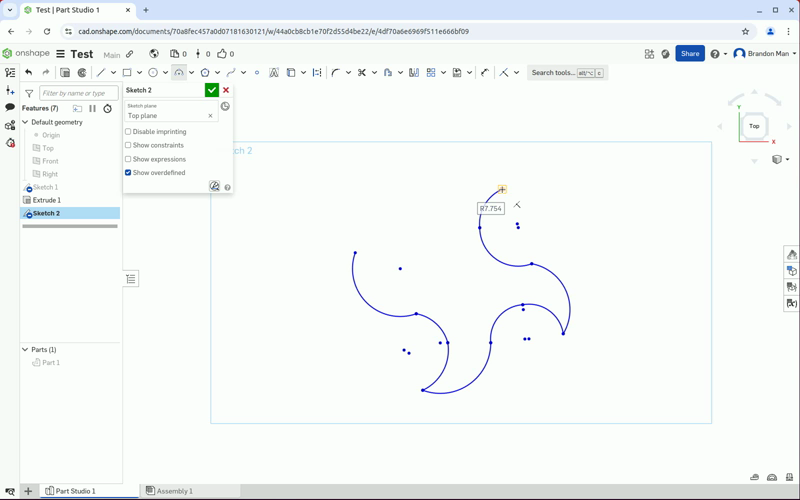
mouse_move(436, 236)
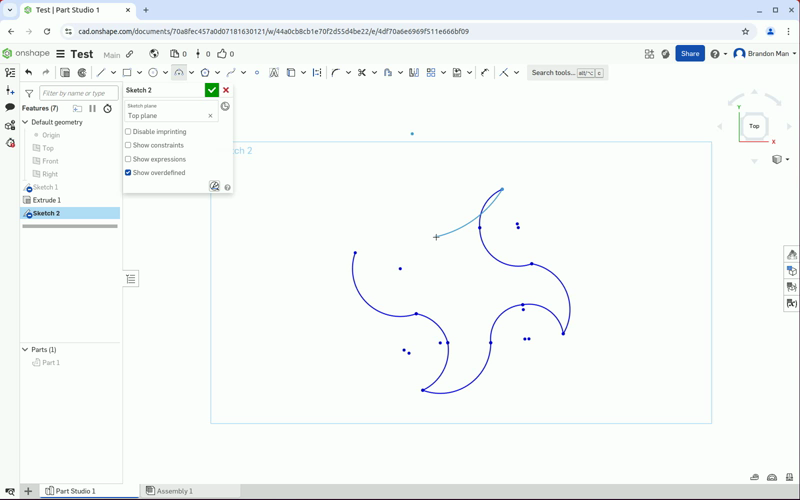
click(436, 236)
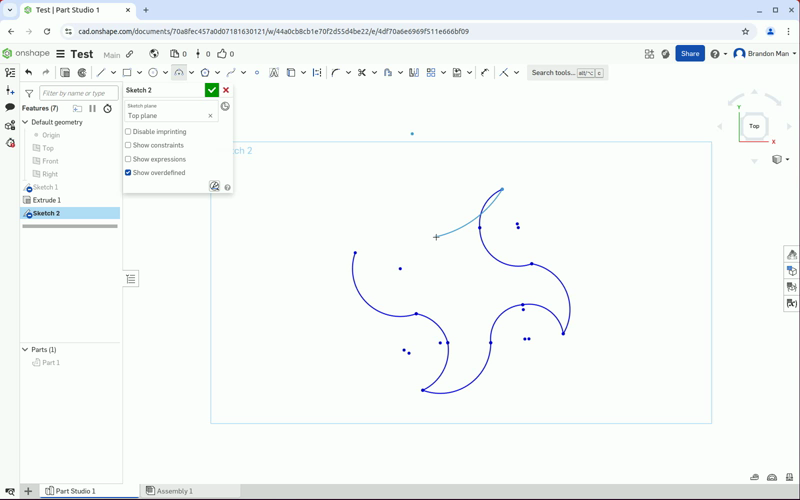
mouse_move(453, 191)
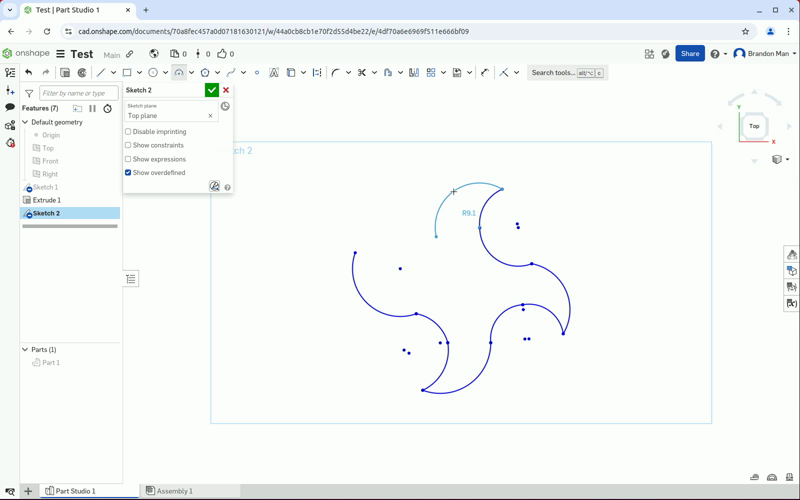
click(453, 191)
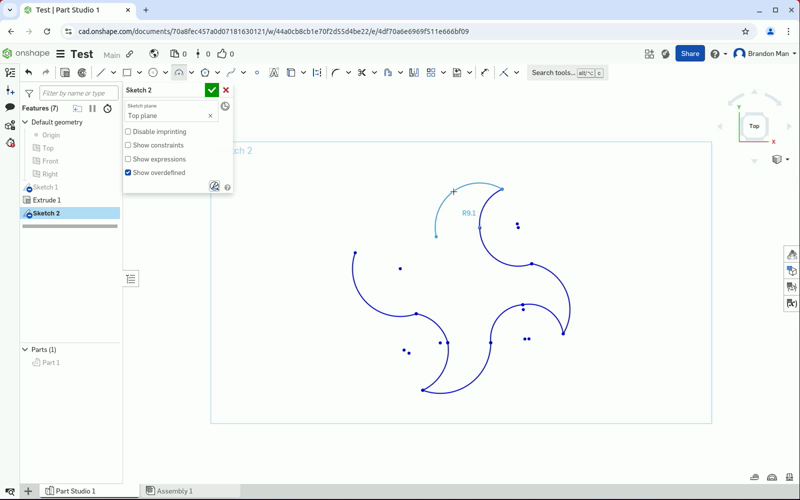
key_up(shift)
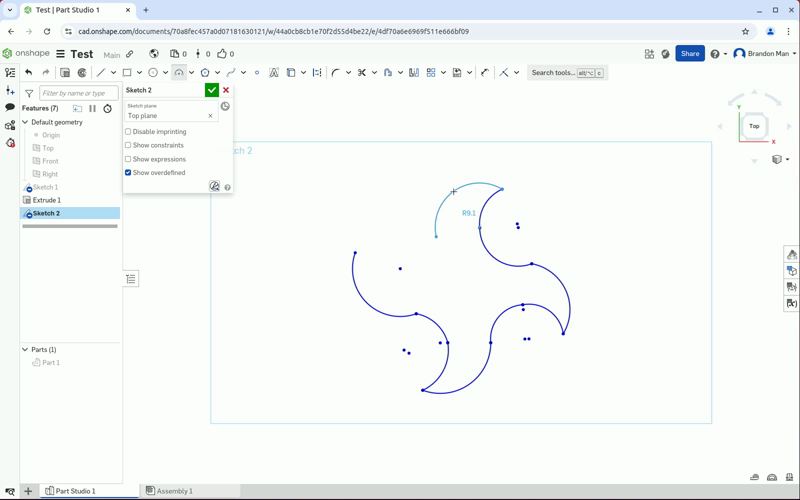
mouse_move(436, 236)
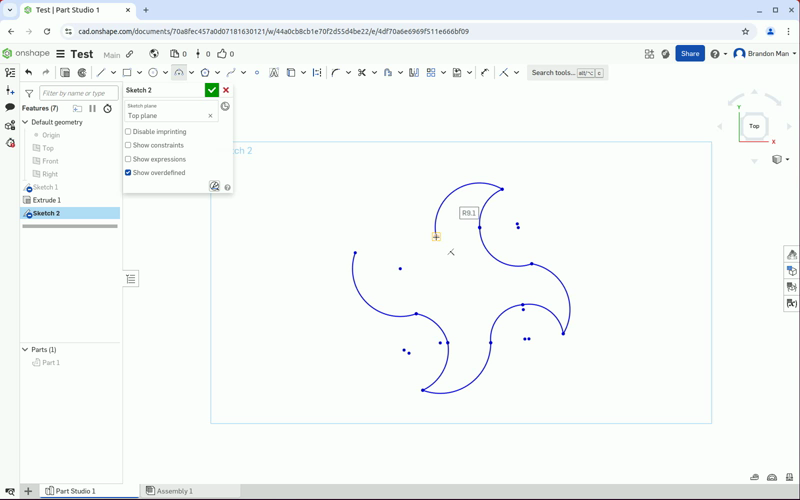
click(436, 236)
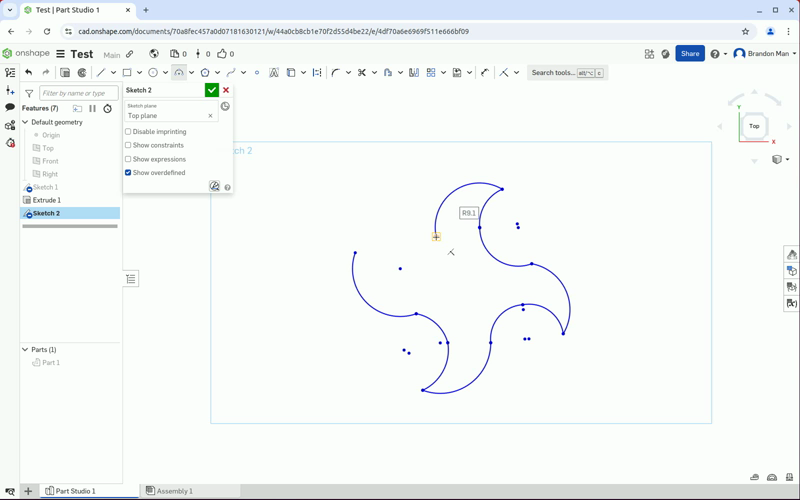
mouse_move(355, 252)
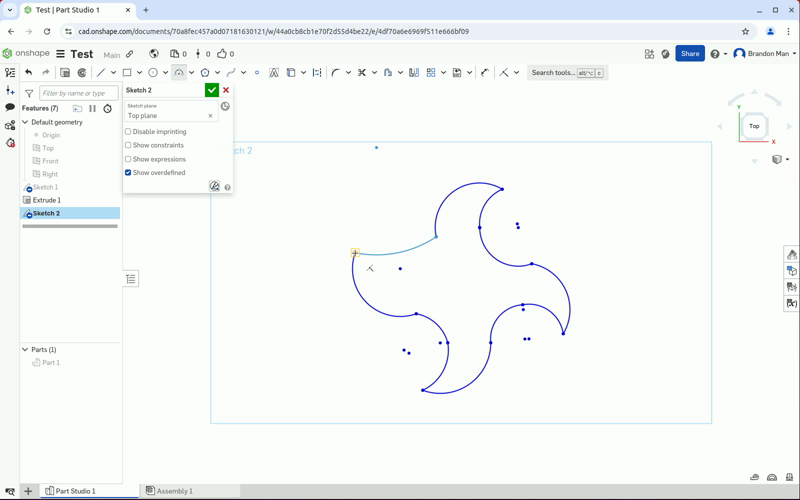
click(355, 252)
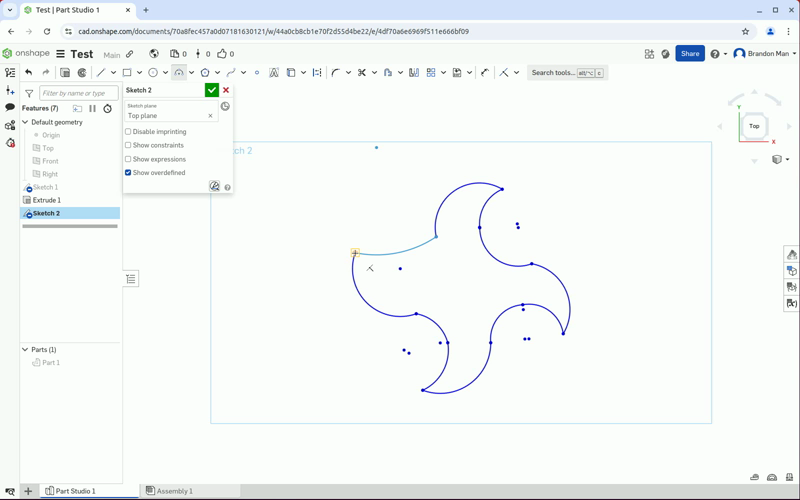
key_down(shift)
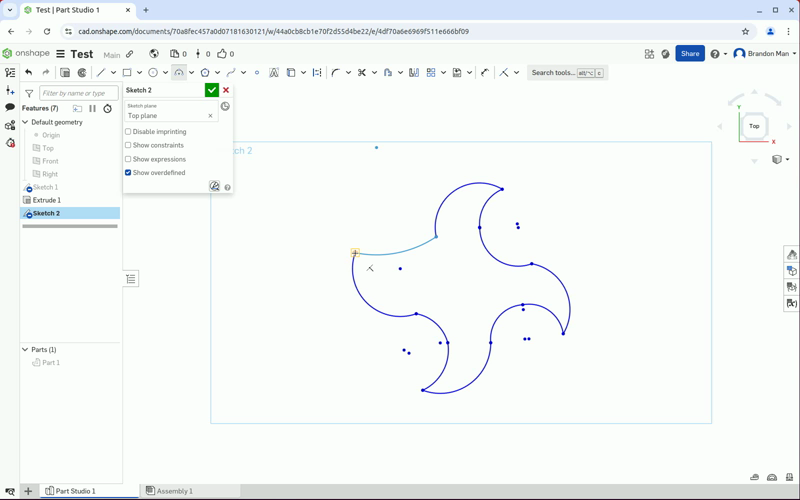
mouse_move(402, 276)
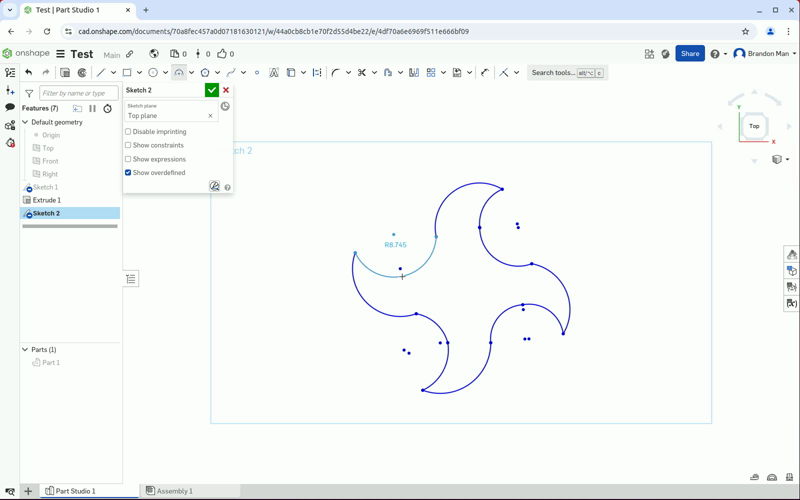
click(402, 276)
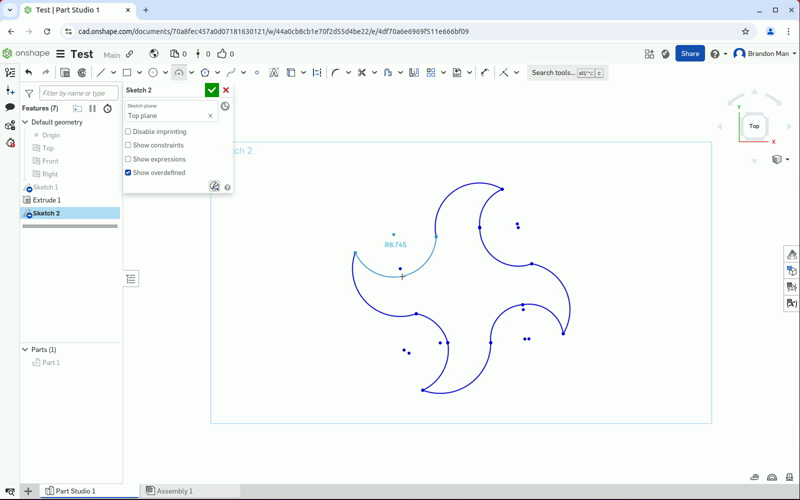
key_up(shift)
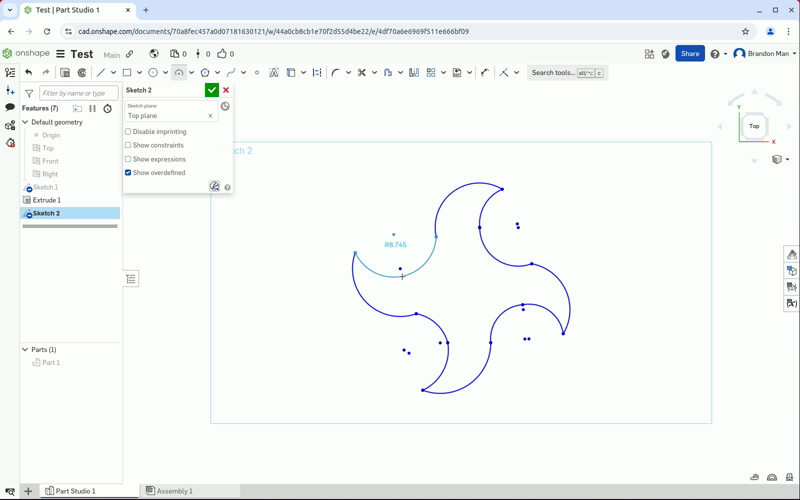
key(esc)
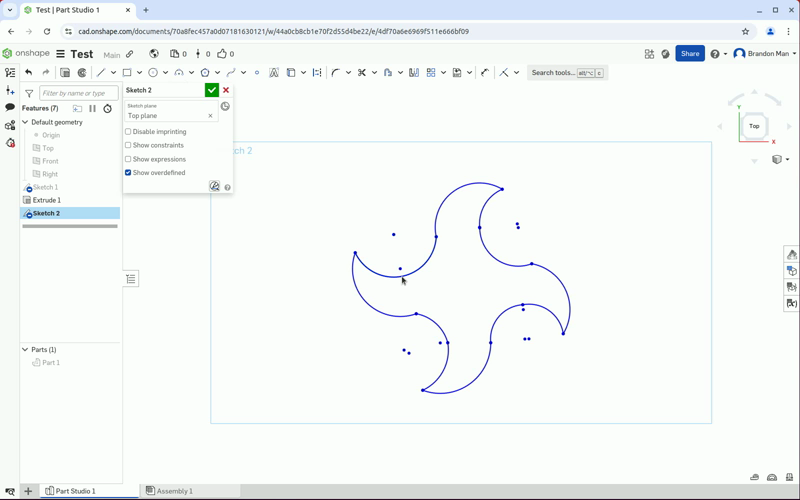
key(c)
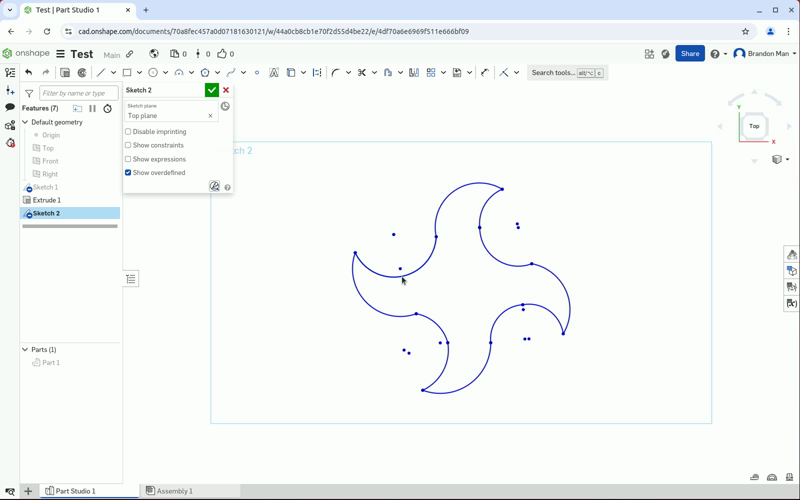
key_down(shift)
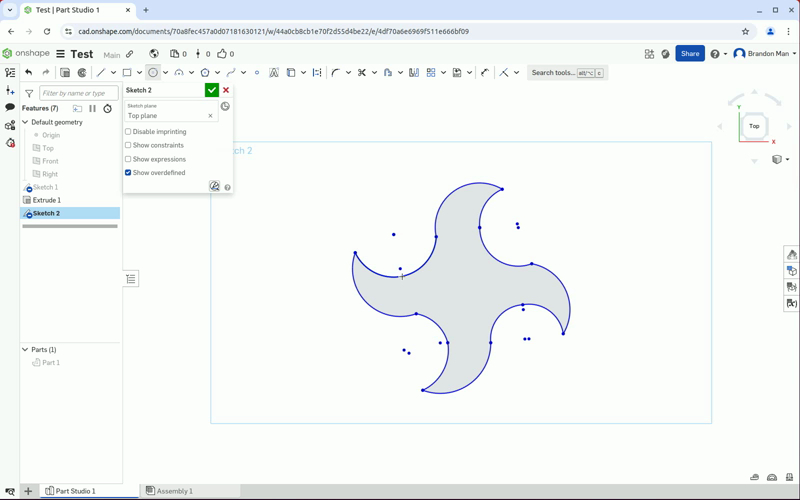
mouse_move(459, 281)
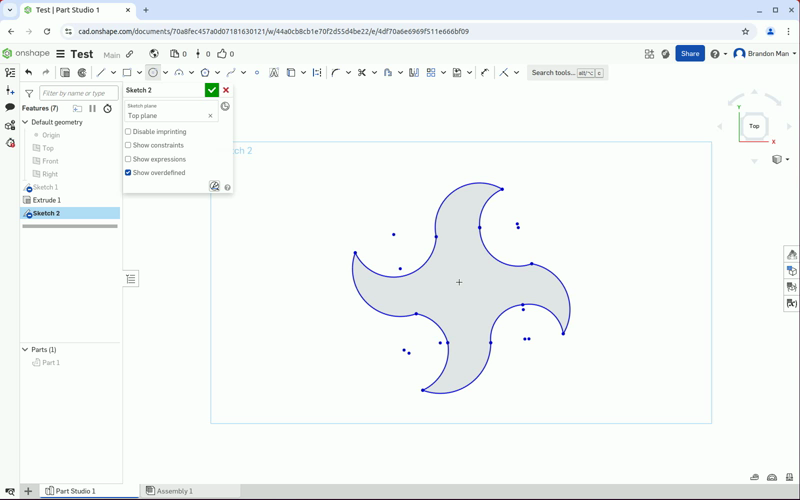
click(459, 281)
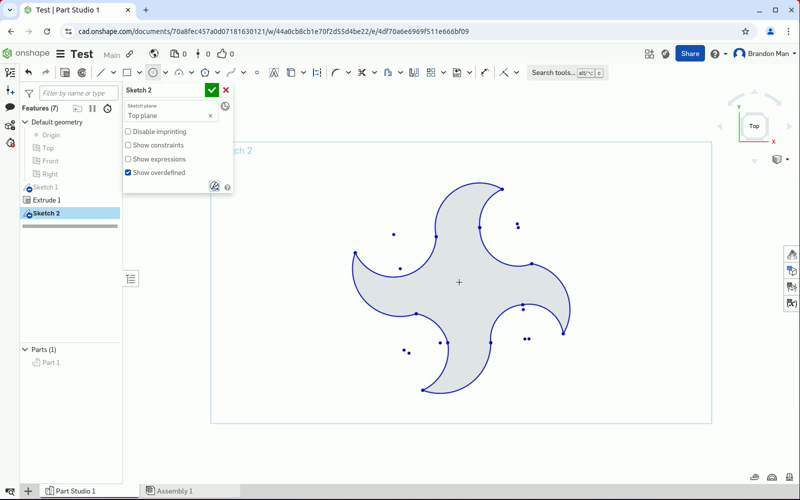
key_up(shift)
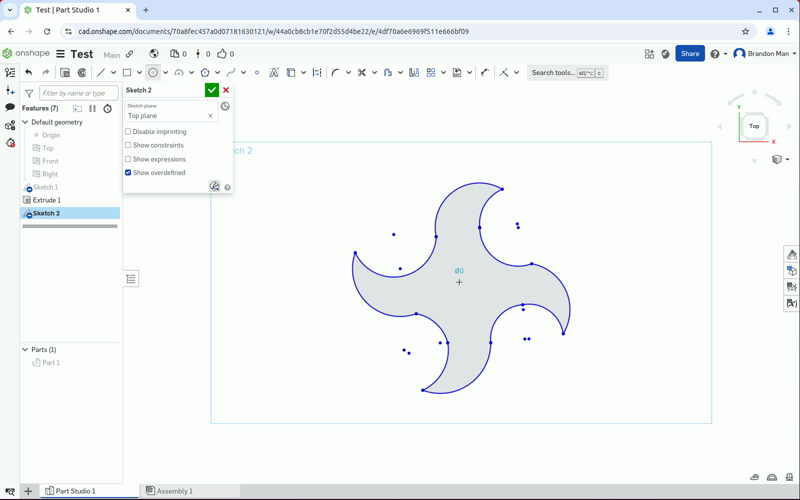
mouse_move(475, 281)
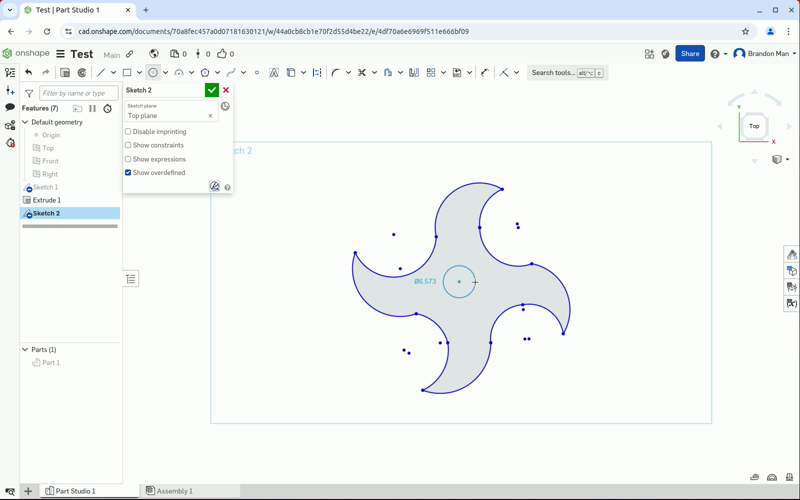
click(475, 281)
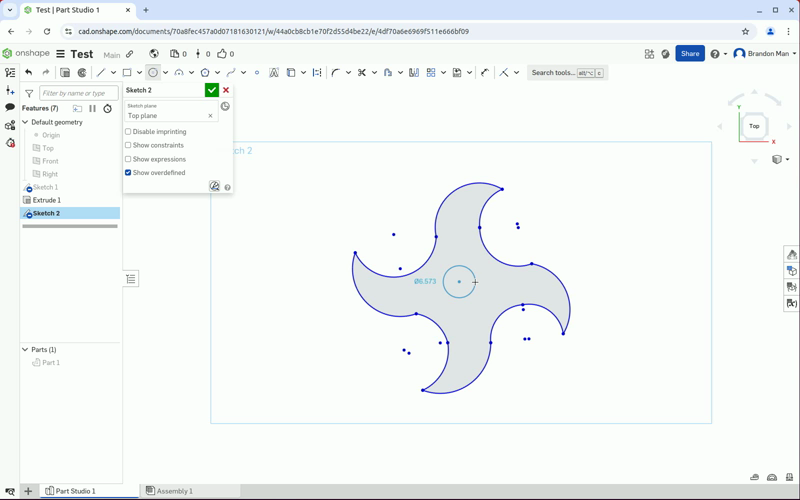
key(esc)
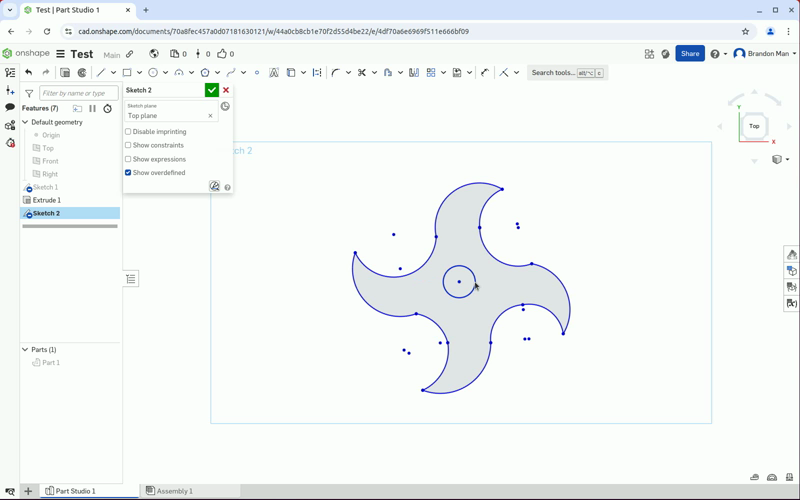
mouse_move(429, 282)
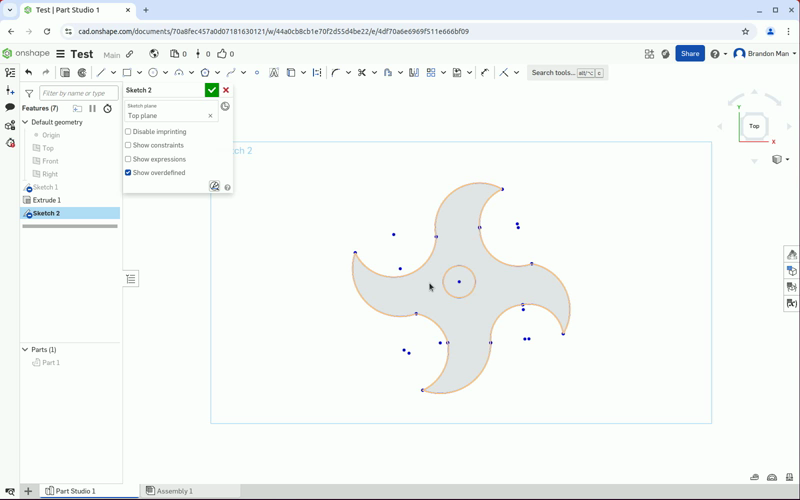
click(429, 282)
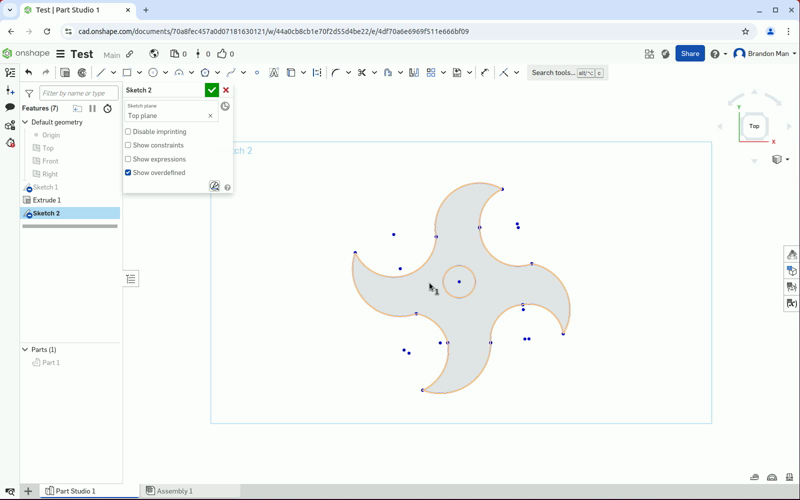
mouse_move(73, 352)
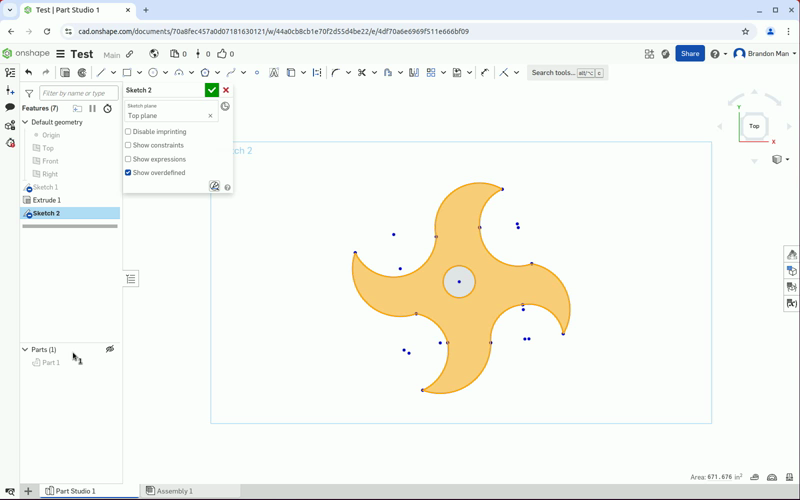
key(shift+y)
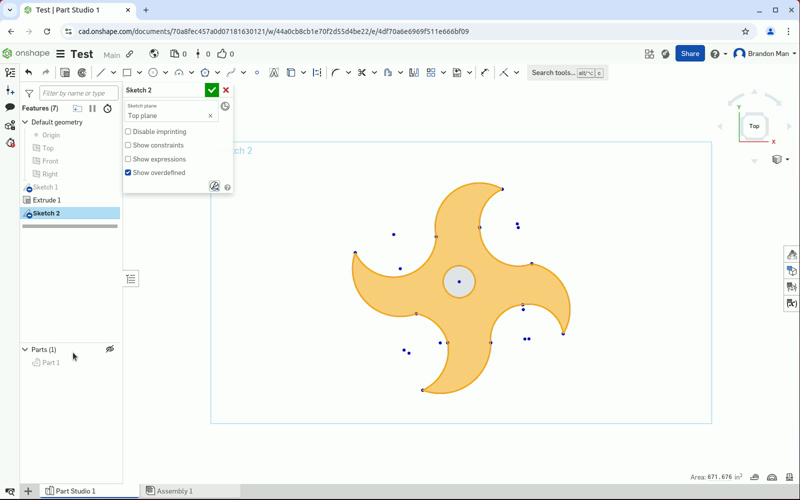
key(shift+e)
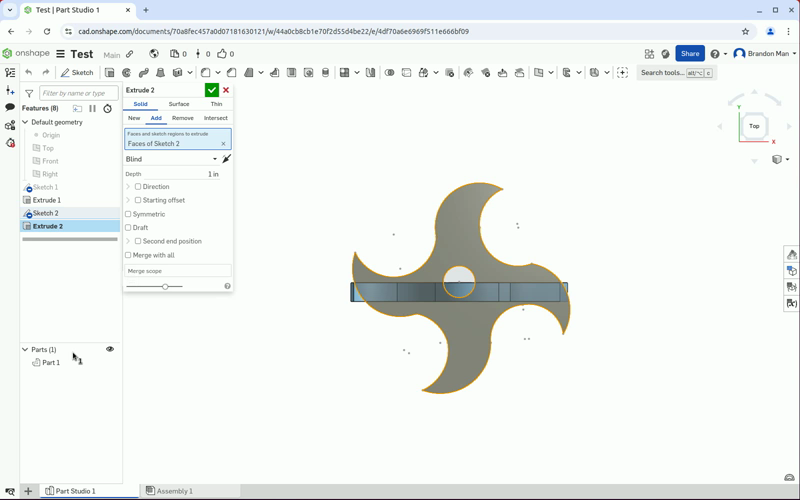
mouse_move(143, 106)
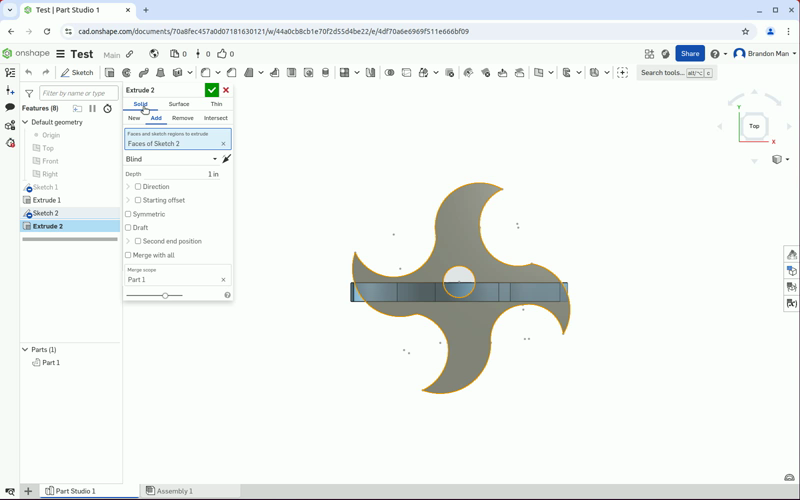
click(143, 106)
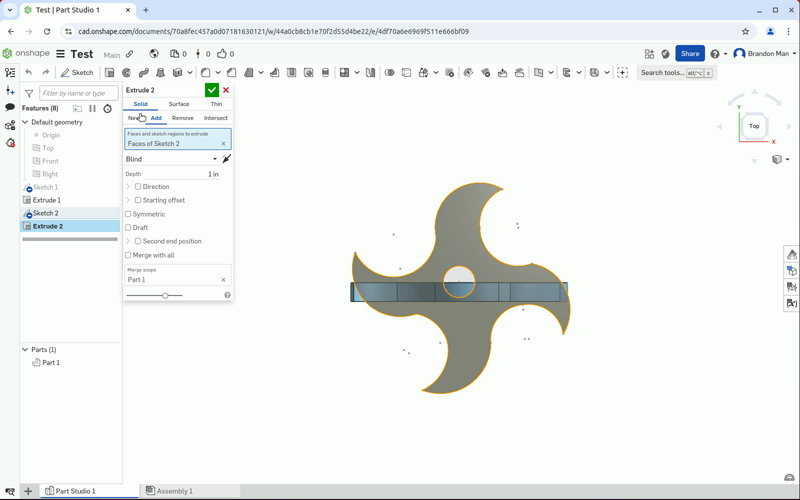
mouse_move(137, 120)
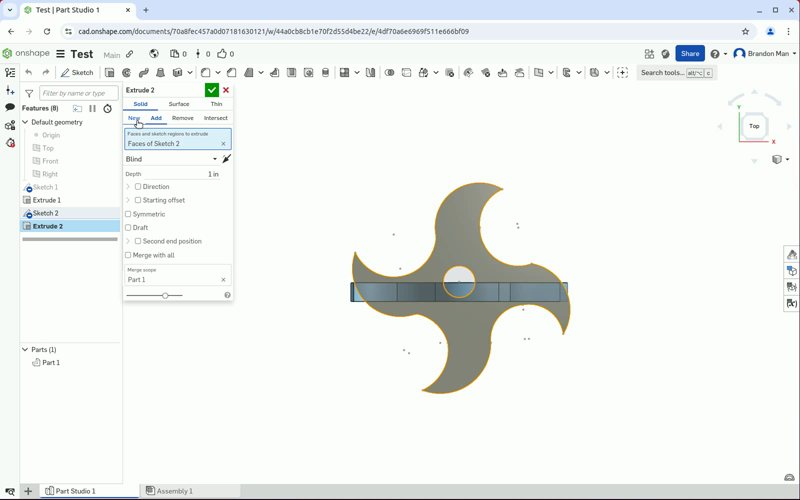
click(137, 120)
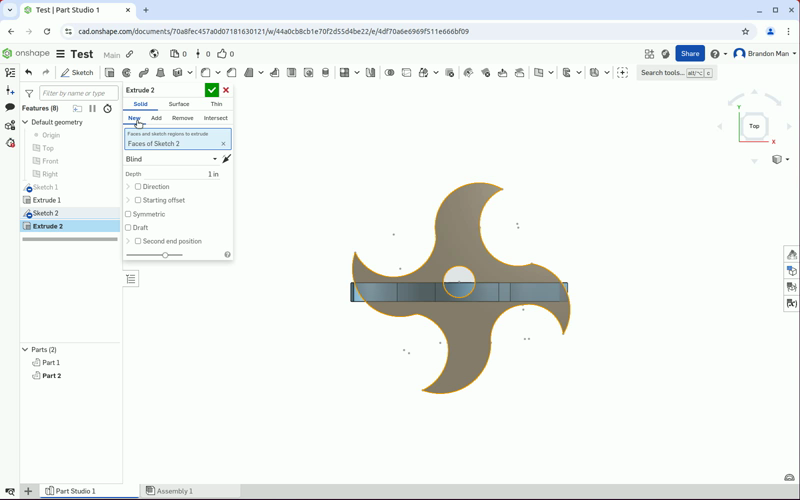
key(tab, 4)
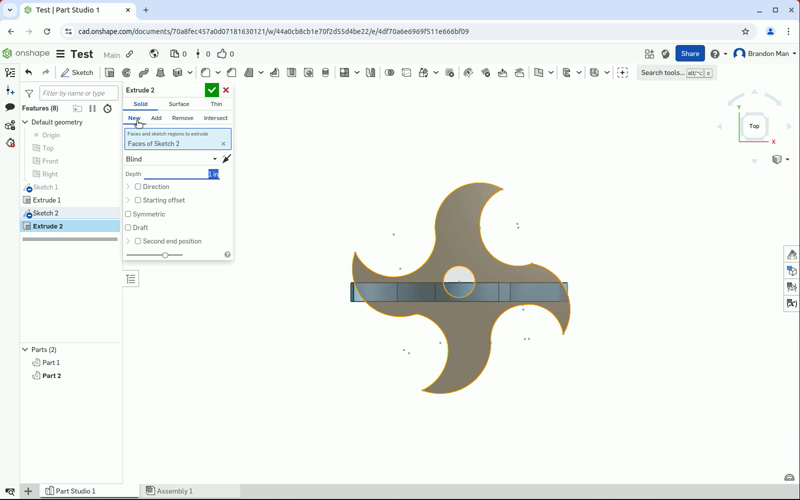
text(3.851)
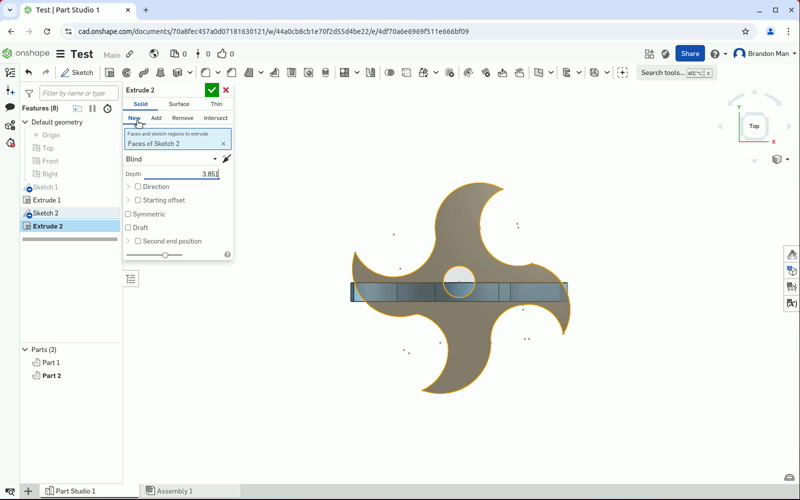
key(enter)
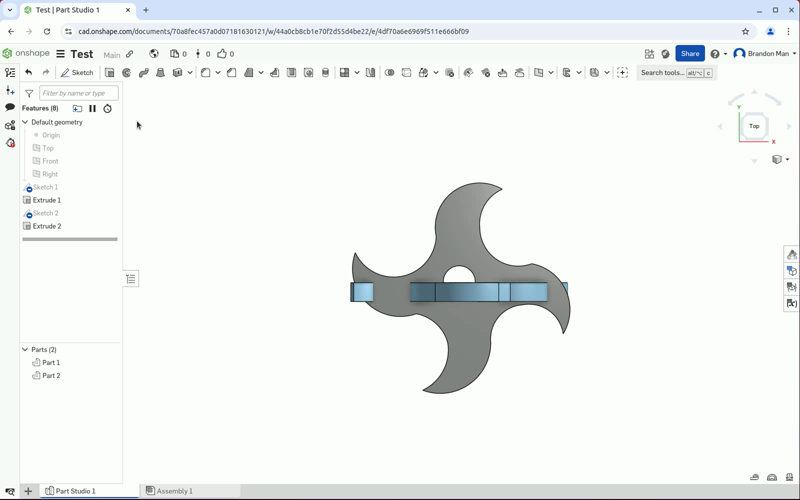
key(shift+h)
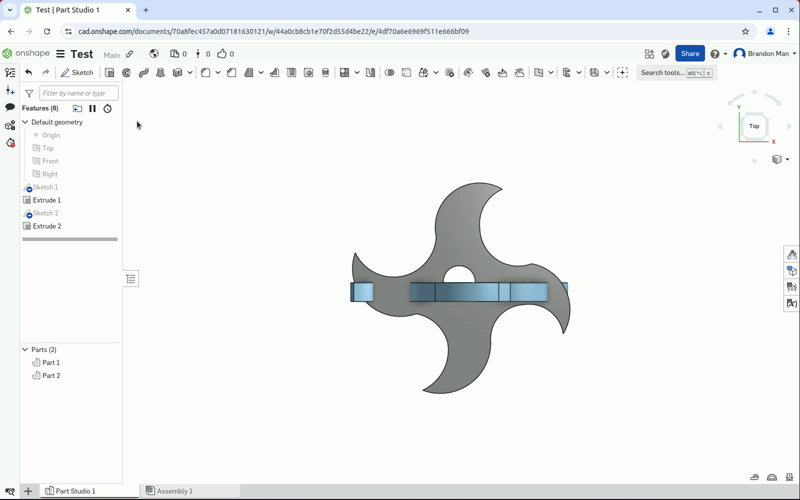
key(shift+h)
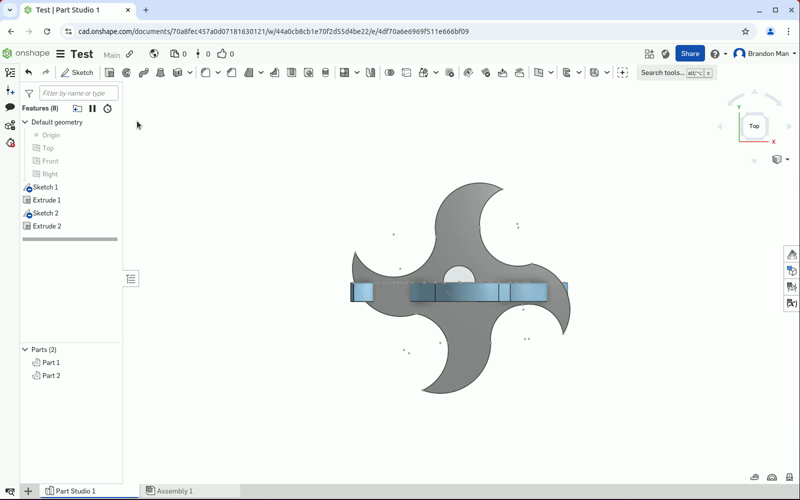
key(shift+7)
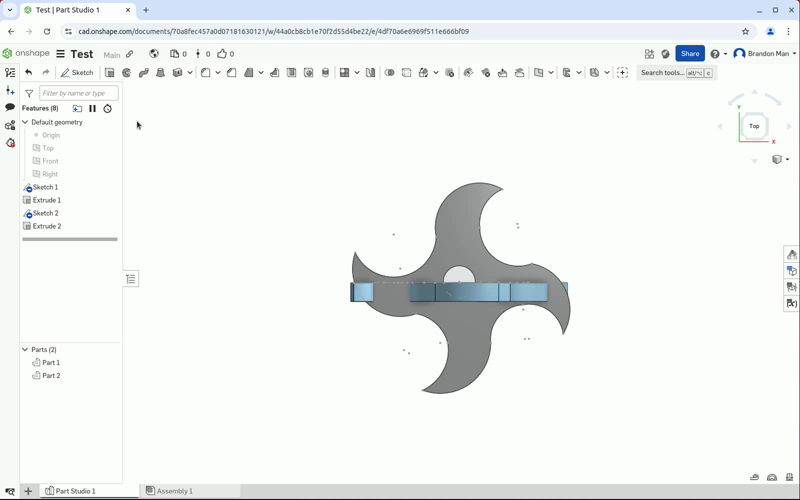
key(up, 3)
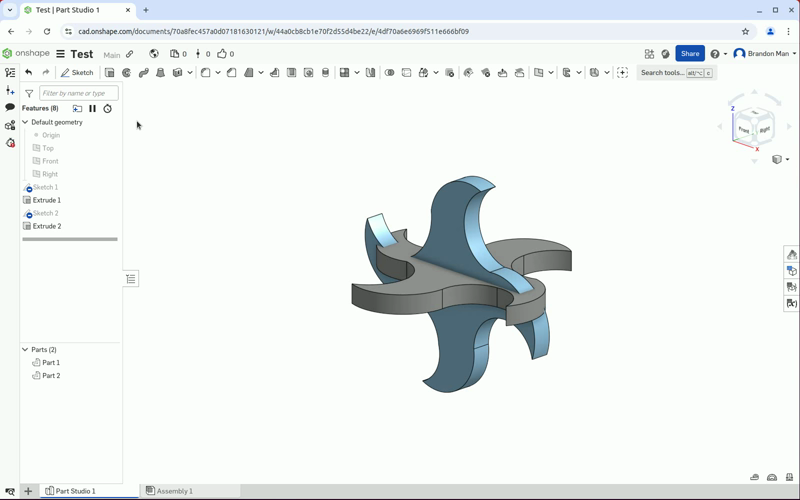
key(left, 3)
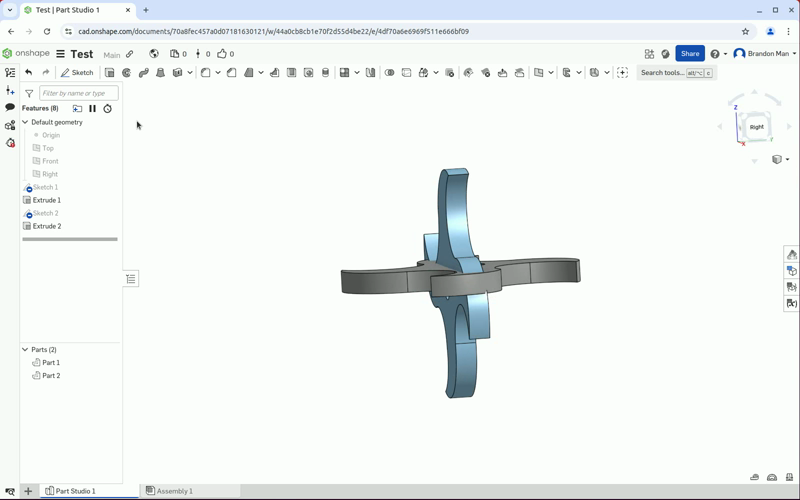
key(right, 3)
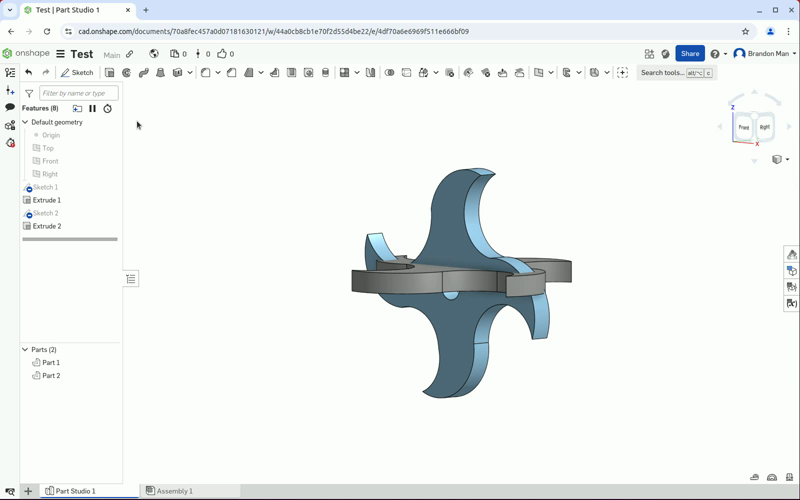
key(down, 3)
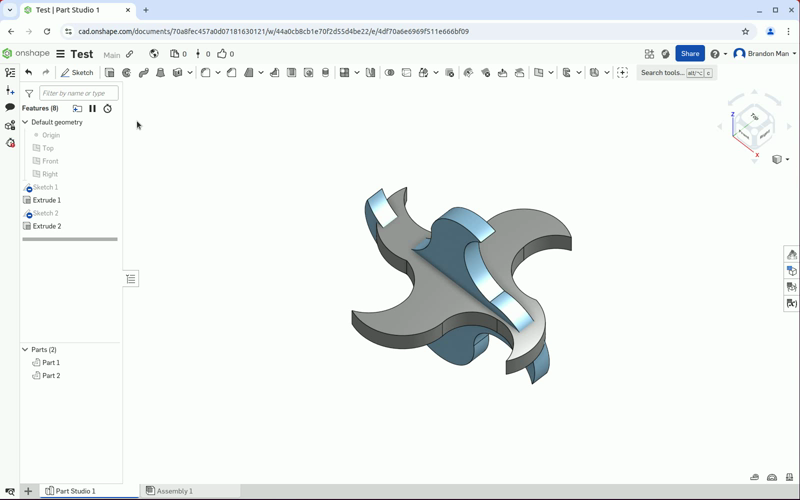
mouse_move(73, 189)
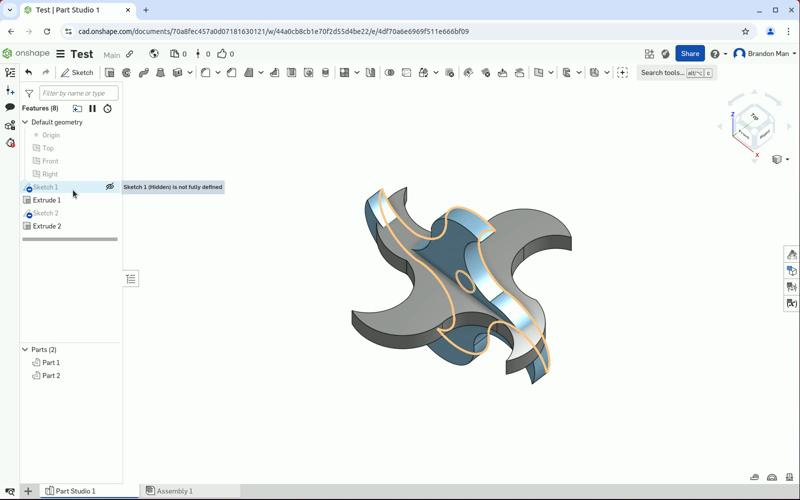
click(73, 189)